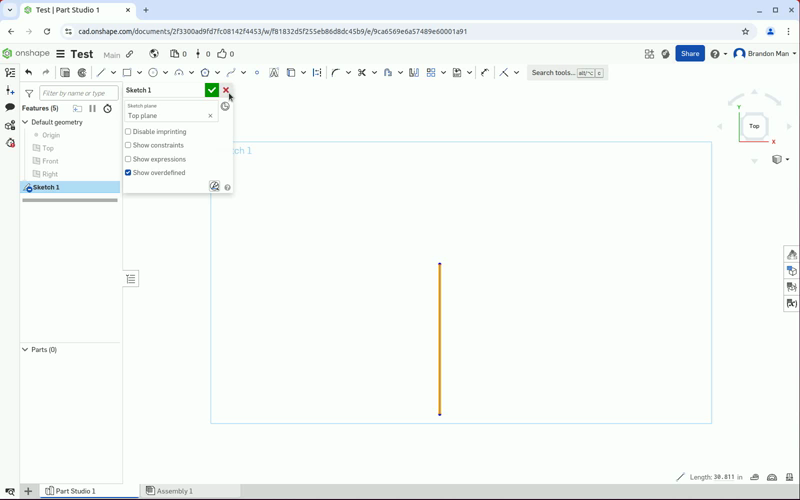
key(shift+h)
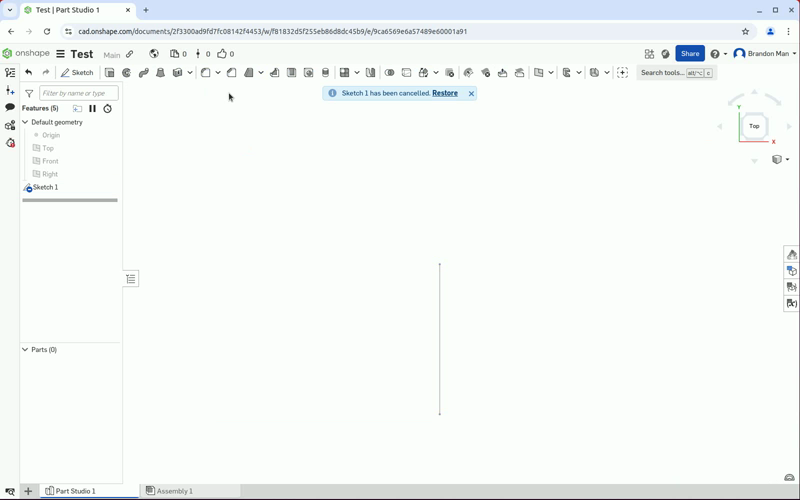
key(shift+s)
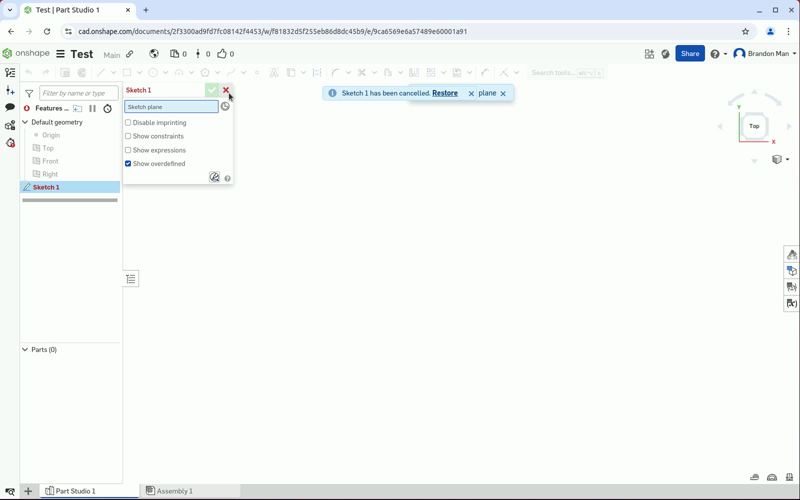
mouse_move(73, 150)
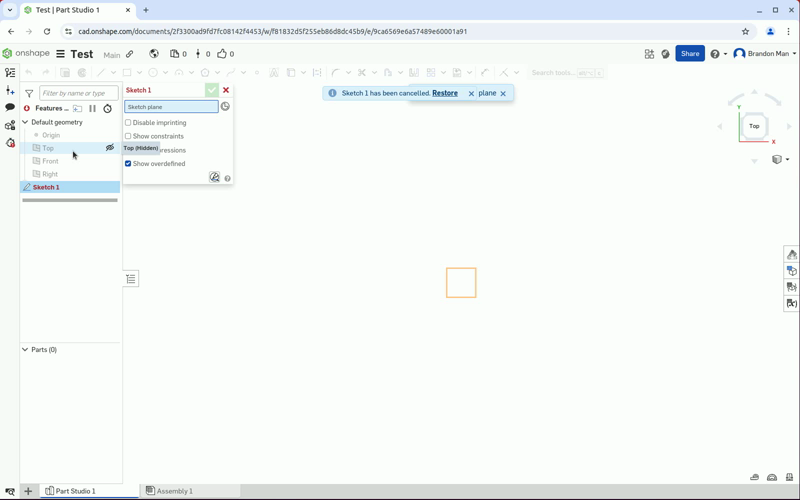
click(73, 150)
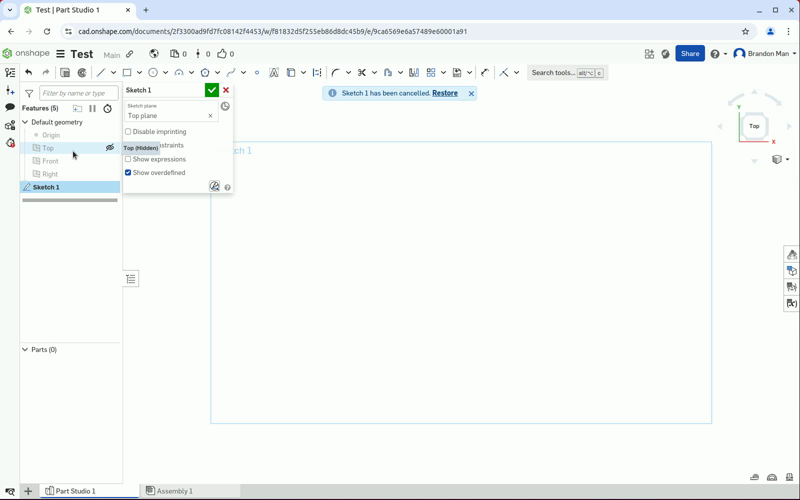
mouse_move(73, 352)
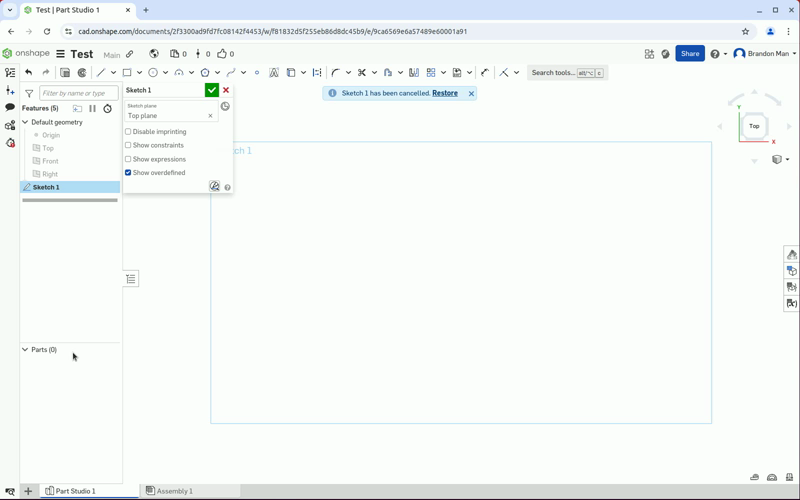
key(y)
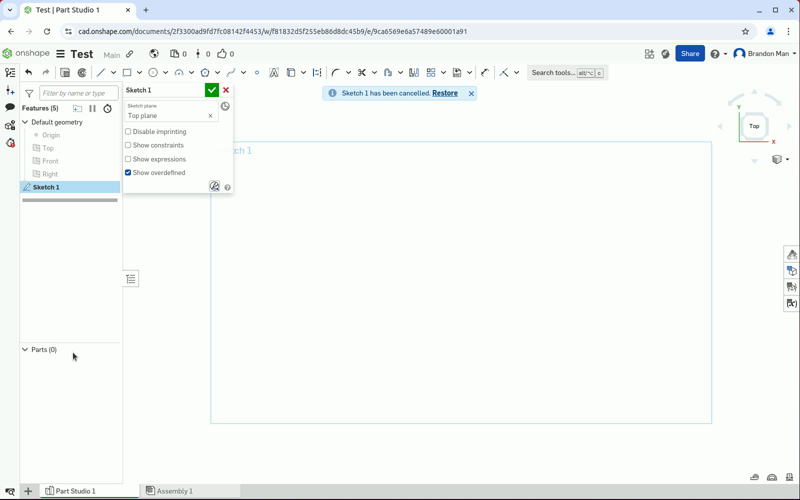
key(l)
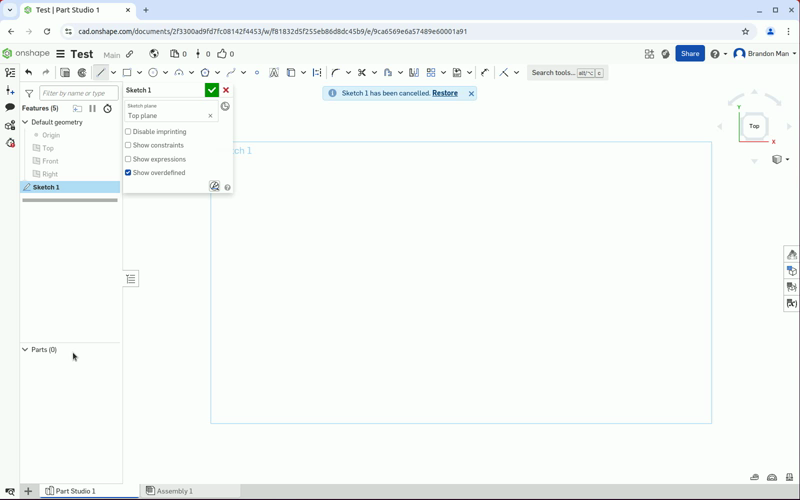
key_down(shift)
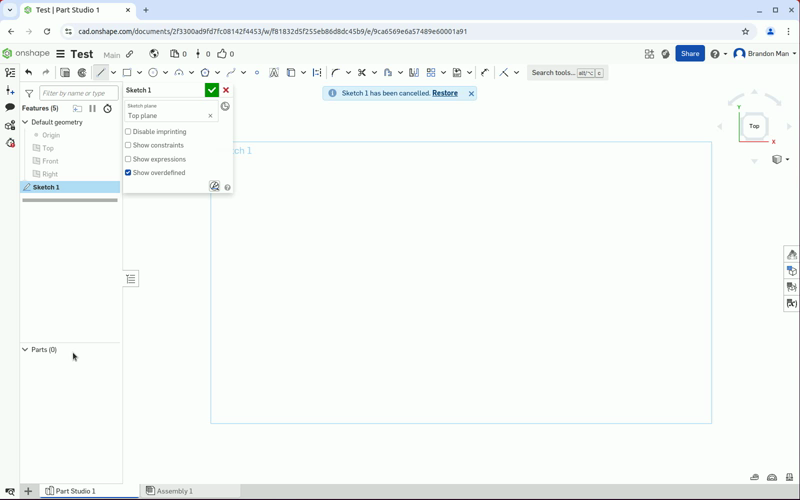
mouse_move(365, 395)
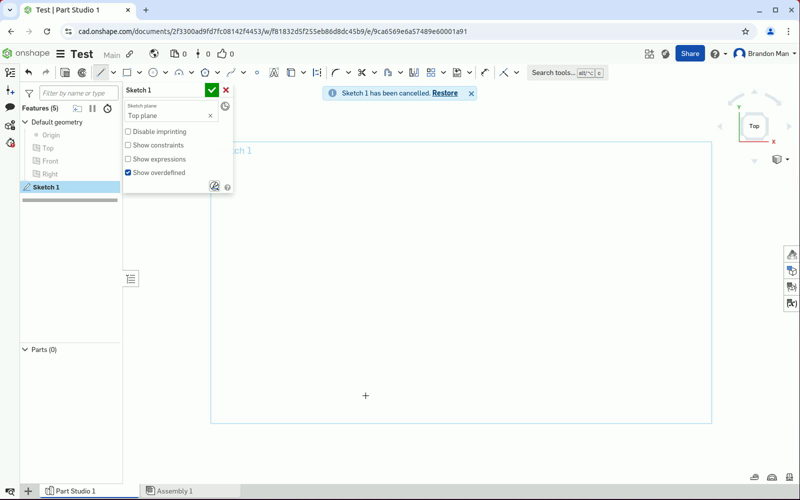
click(365, 395)
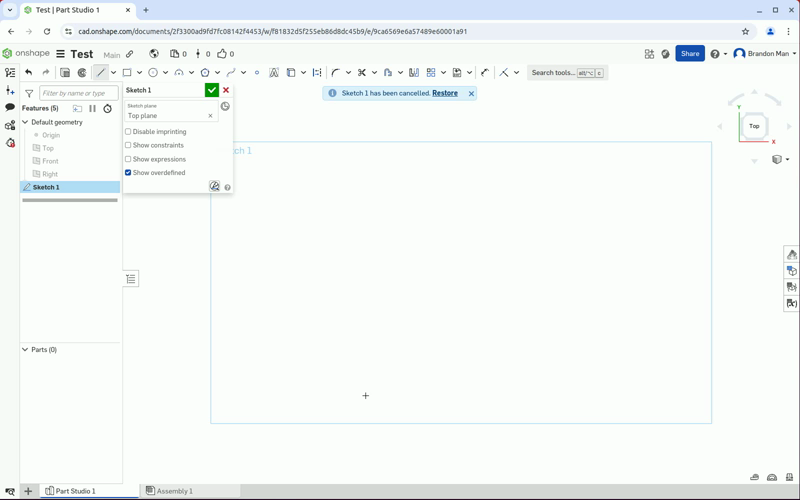
key_up(shift)
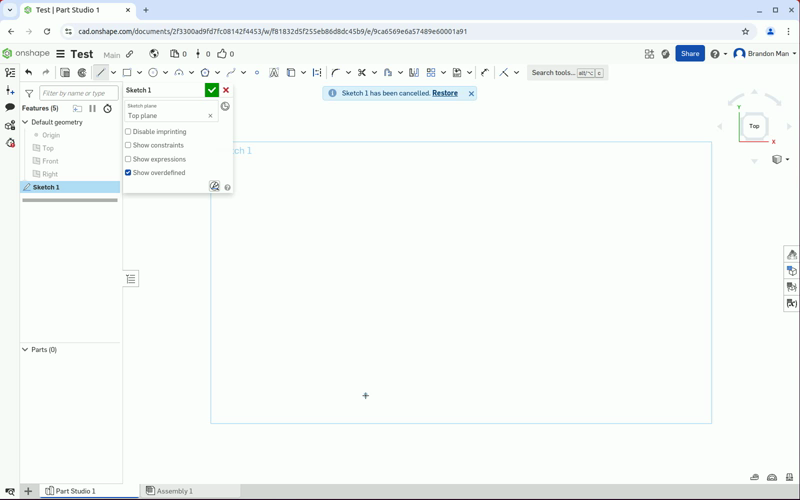
key_down(shift)
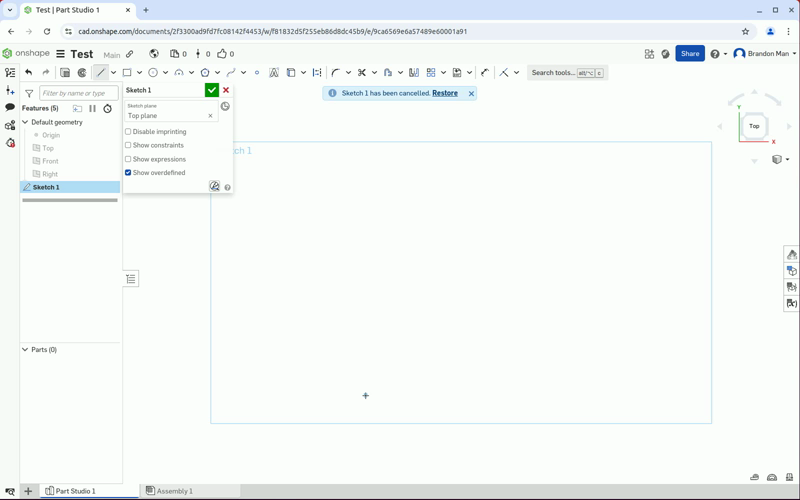
mouse_move(395, 395)
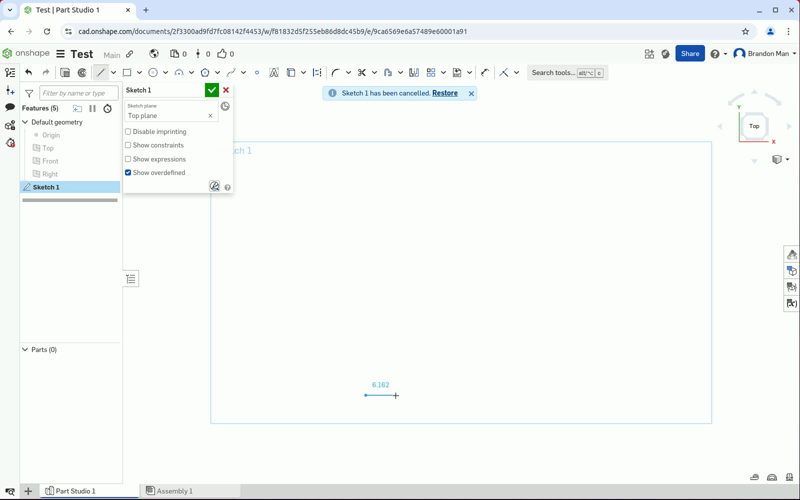
mouse_move(365, 383)
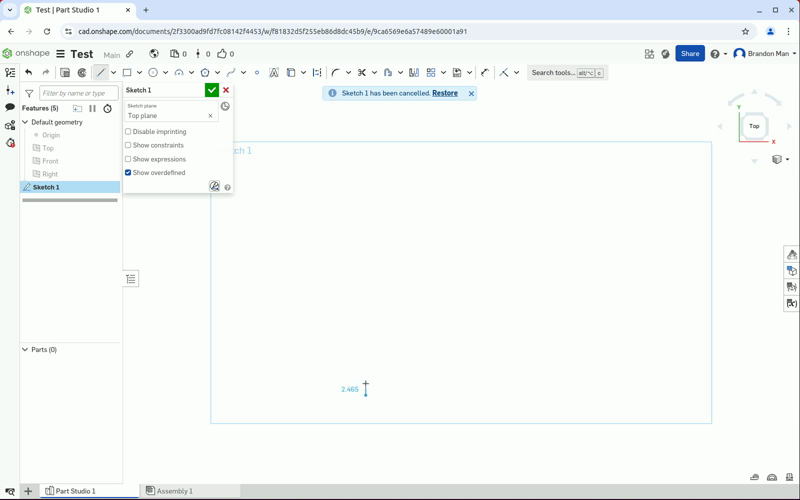
click(365, 383)
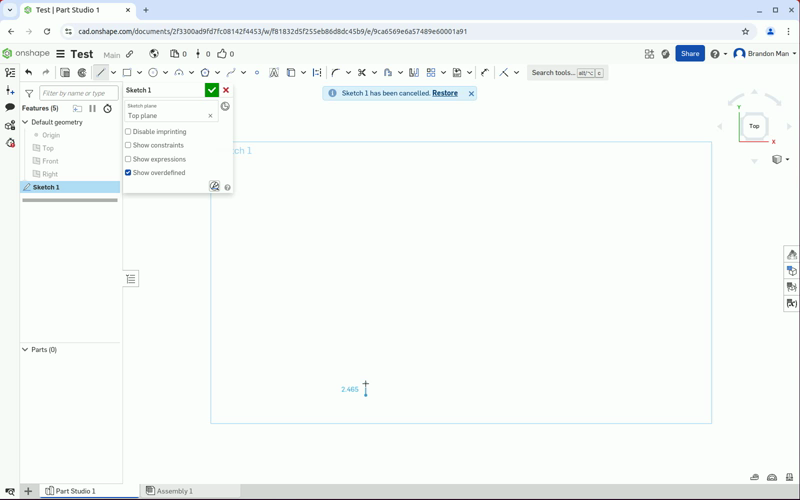
key_up(shift)
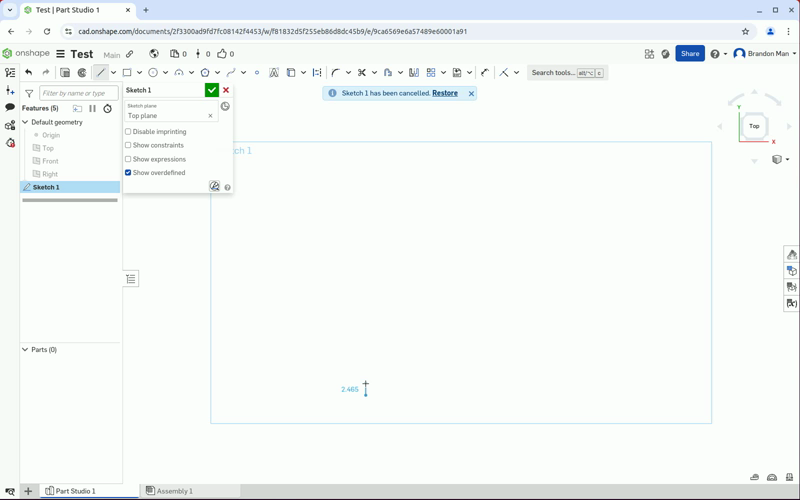
key_down(shift)
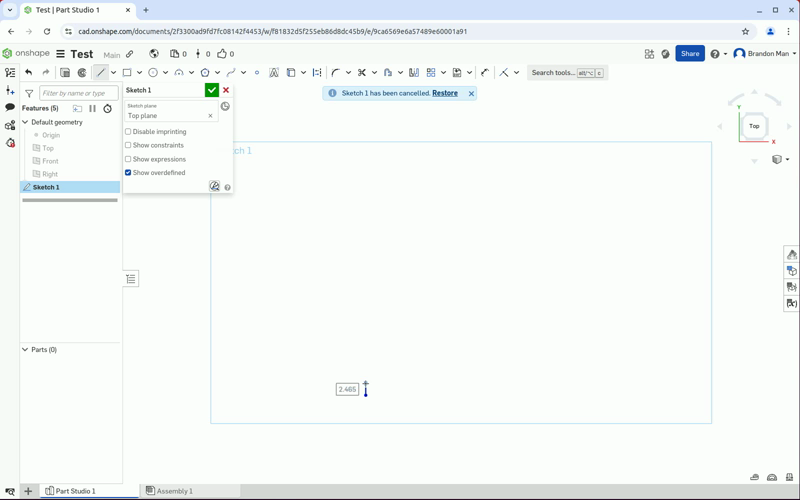
mouse_move(395, 383)
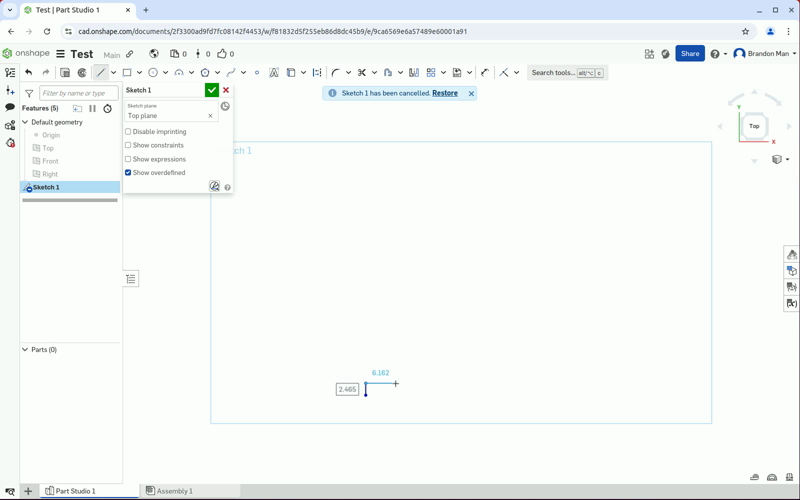
mouse_move(403, 383)
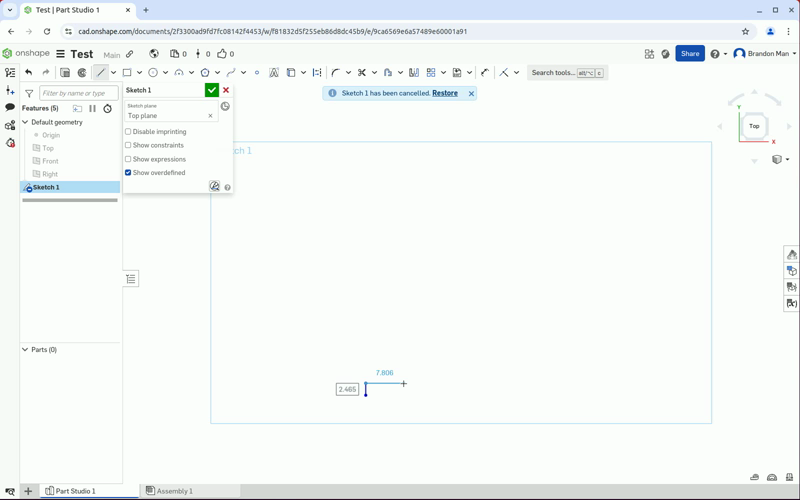
click(403, 383)
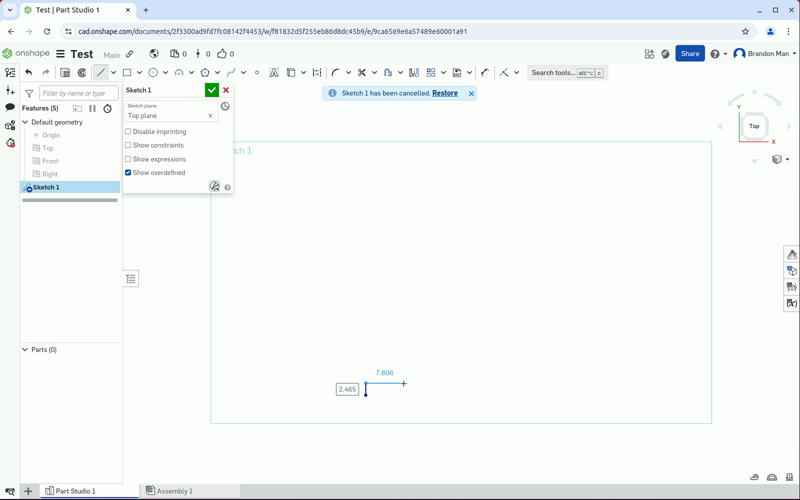
key_up(shift)
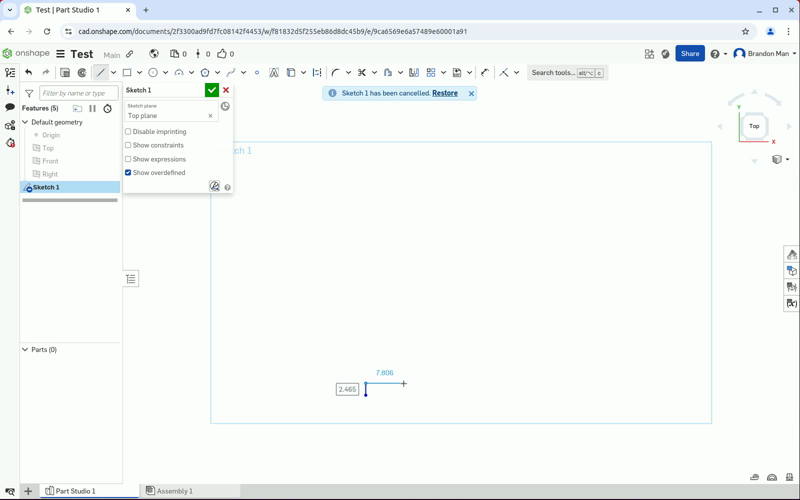
key(esc)
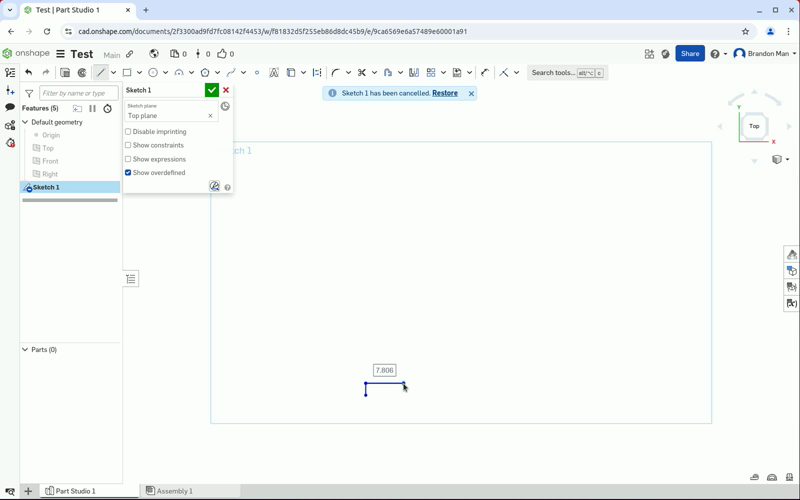
key(a)
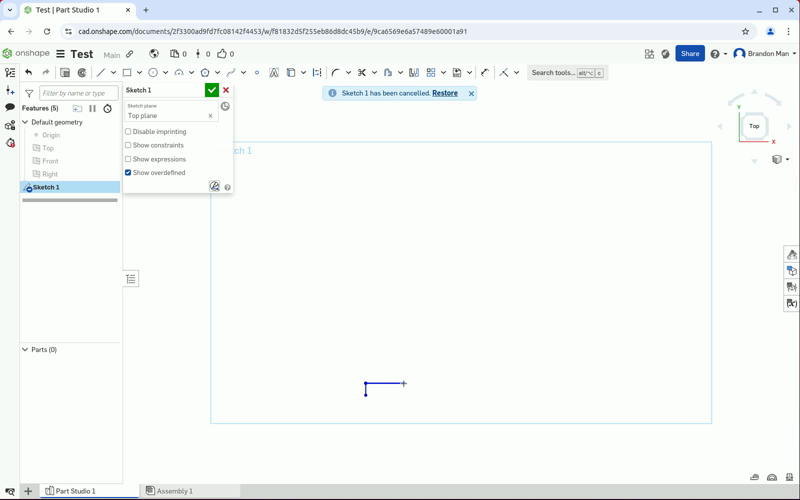
mouse_move(403, 383)
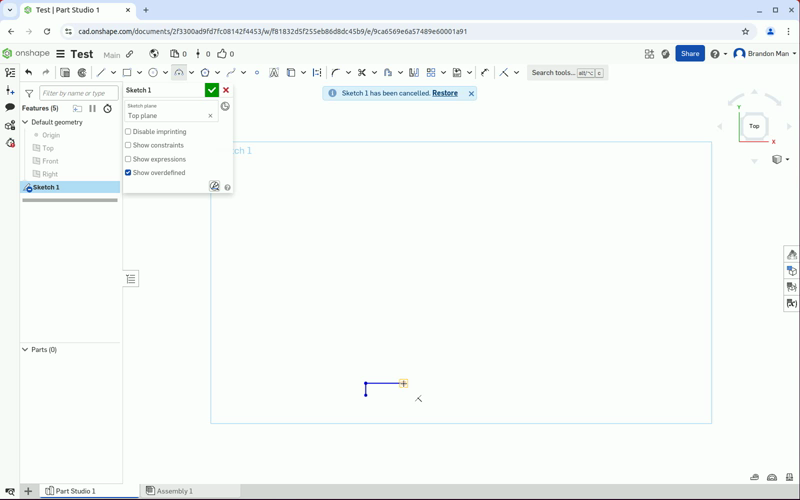
click(403, 383)
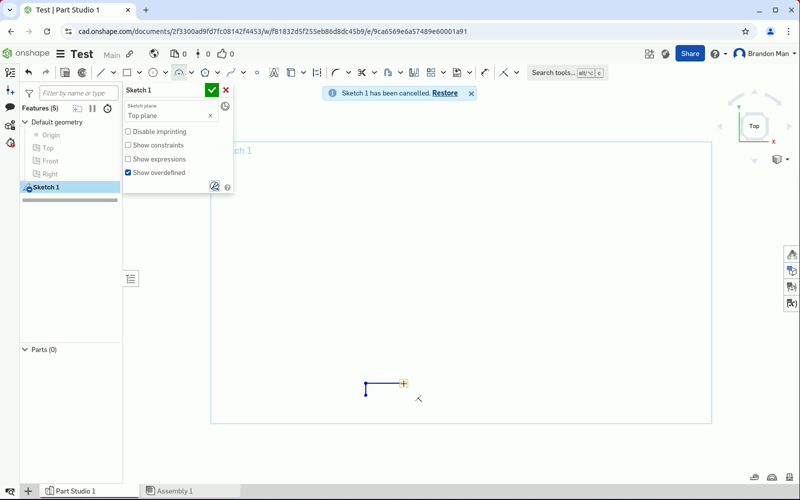
key_down(shift)
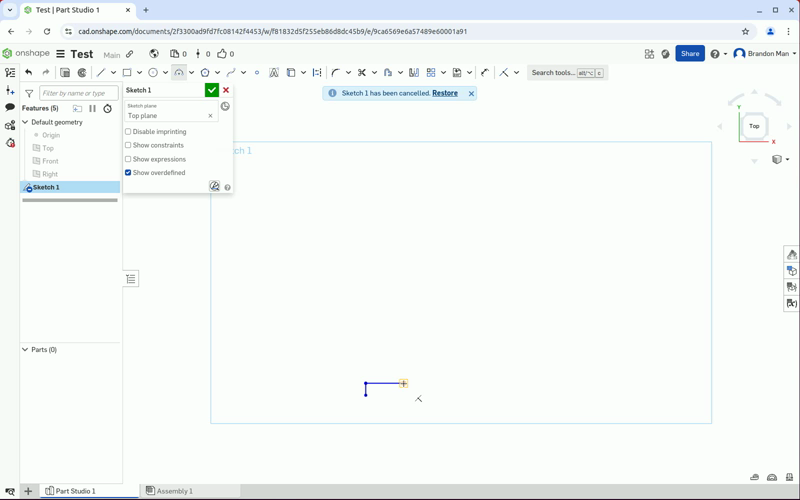
mouse_move(433, 327)
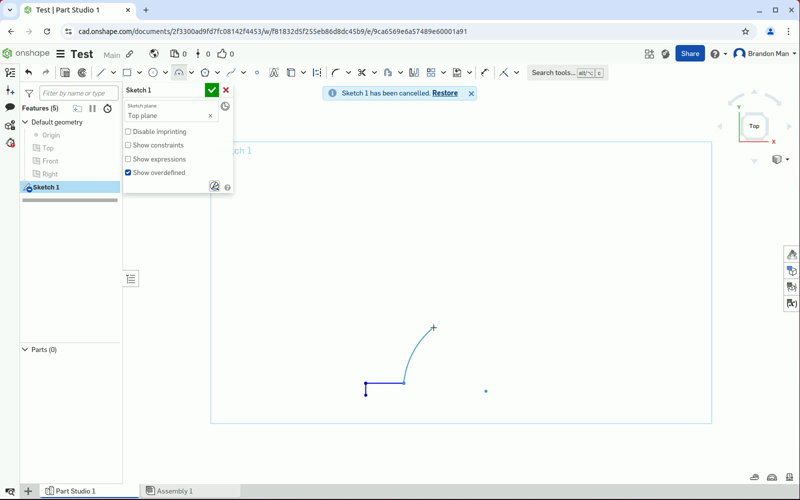
click(433, 327)
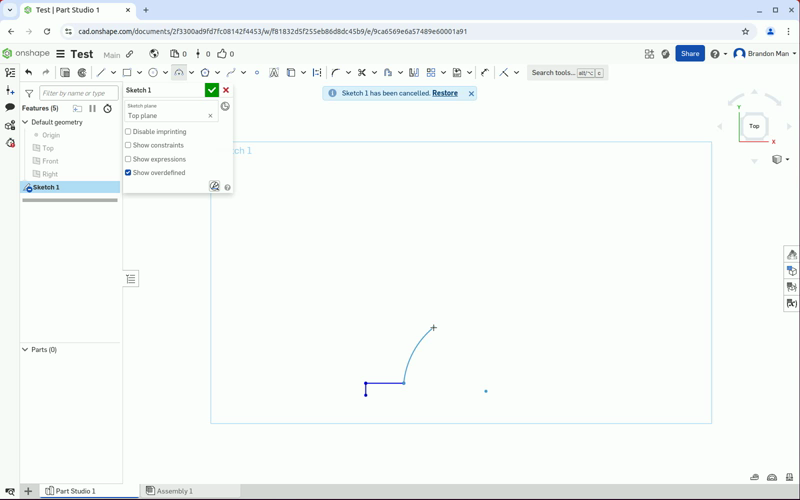
mouse_move(425, 359)
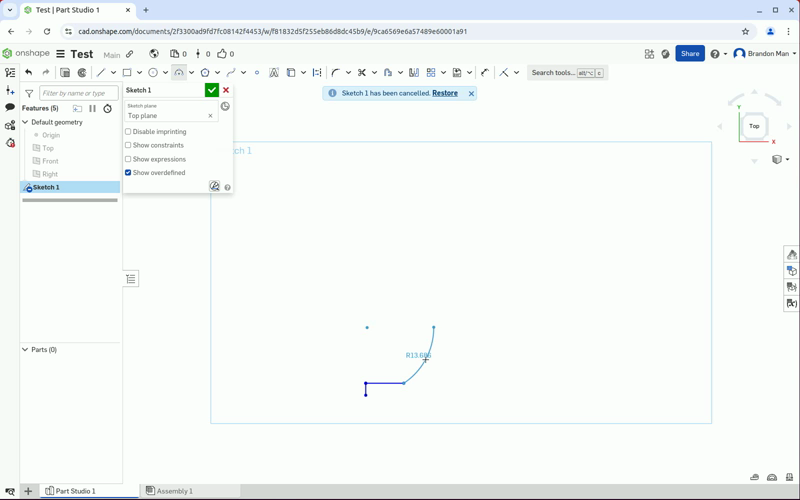
click(425, 359)
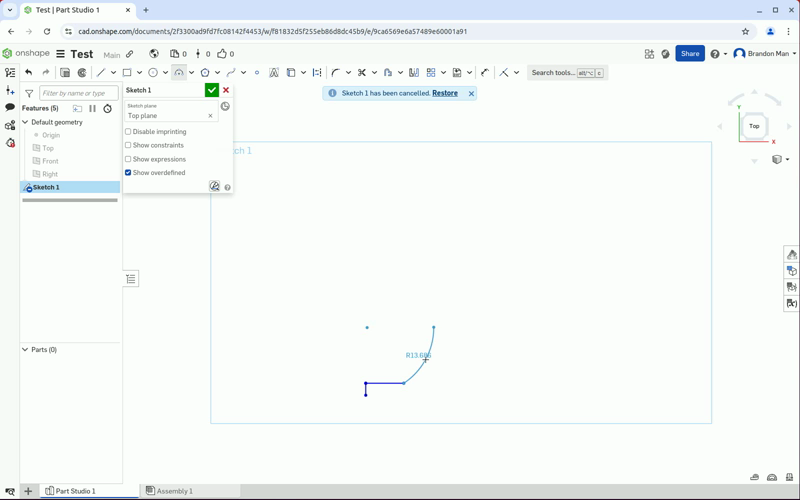
key_up(shift)
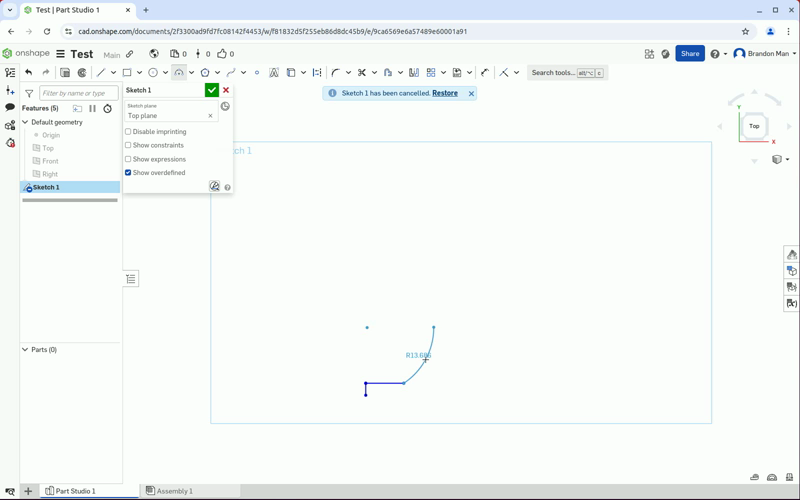
key(esc)
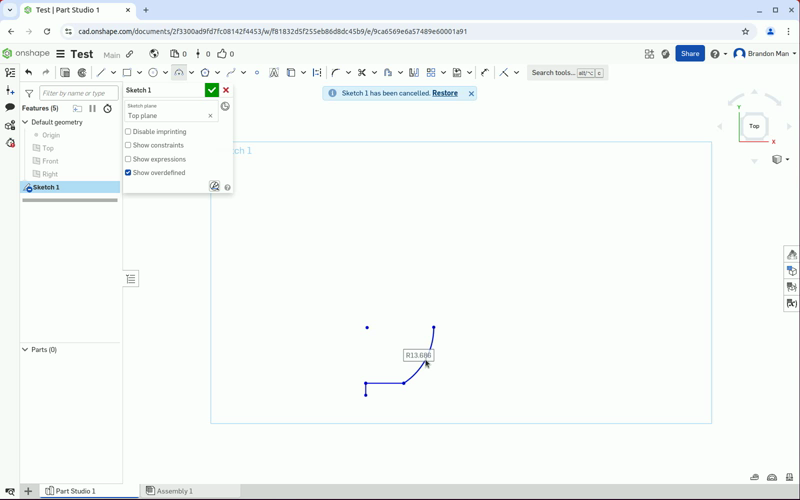
key(l)
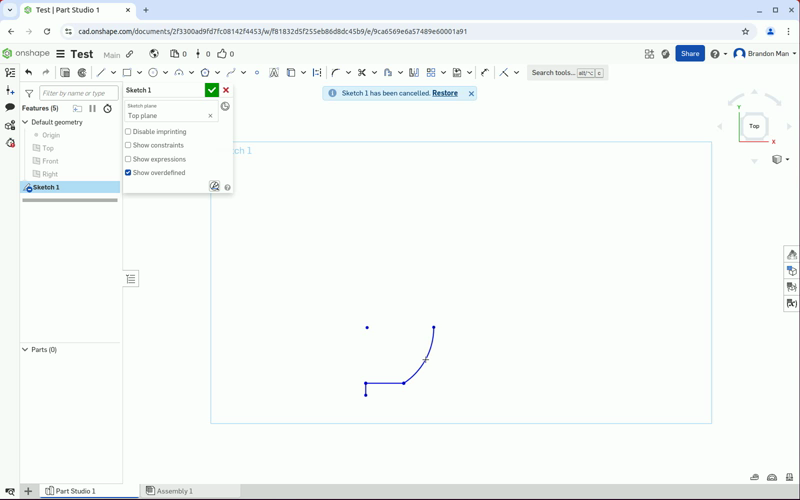
mouse_move(433, 327)
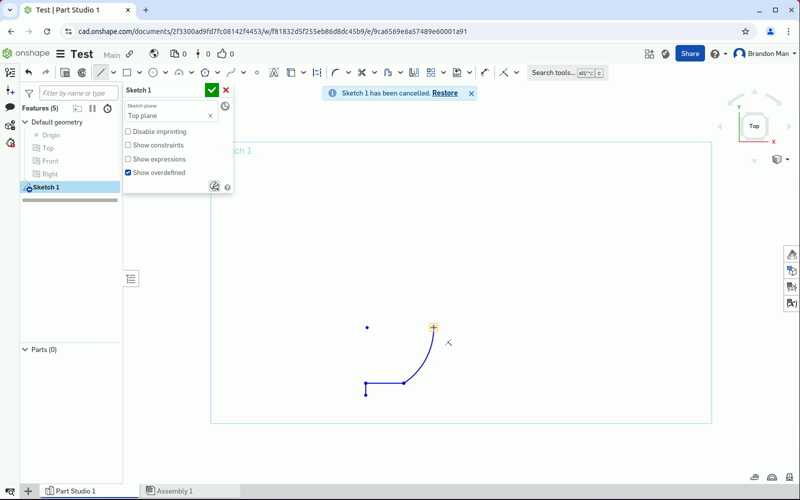
click(433, 327)
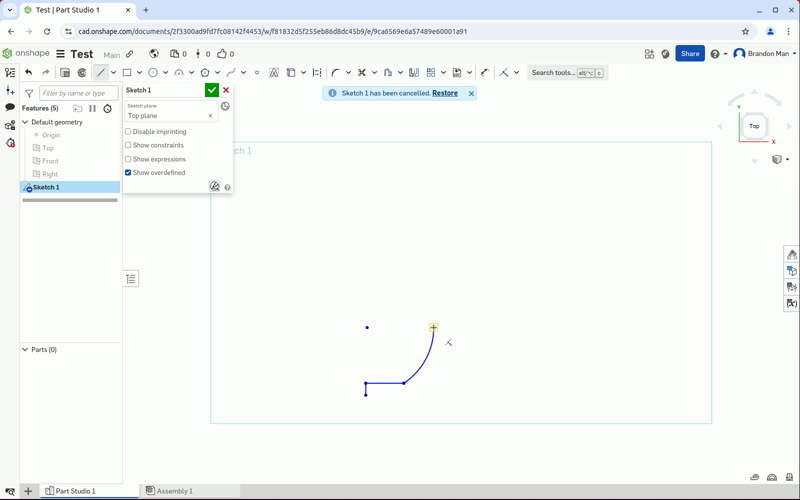
key_down(shift)
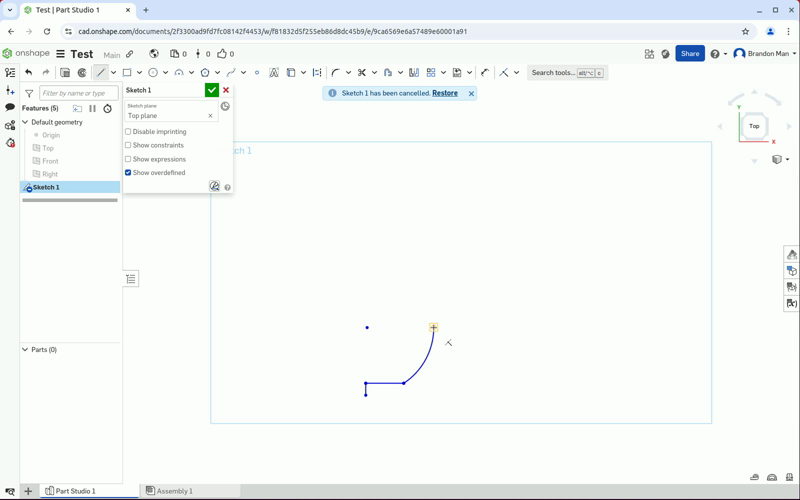
mouse_move(463, 327)
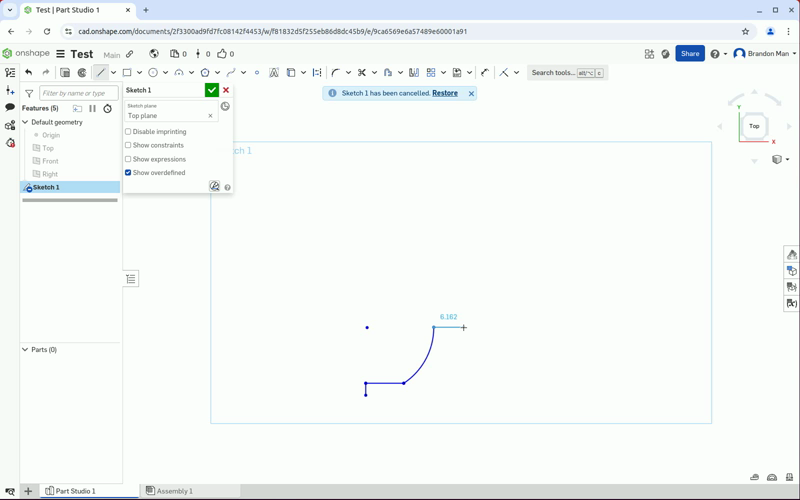
mouse_move(433, 283)
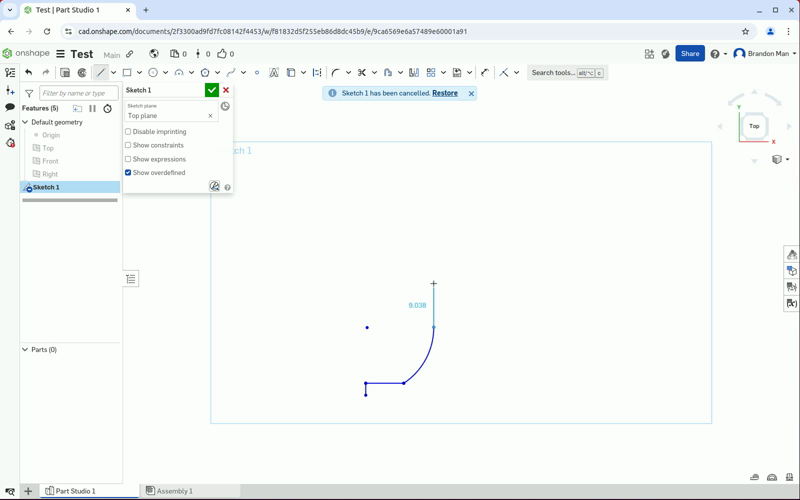
click(433, 283)
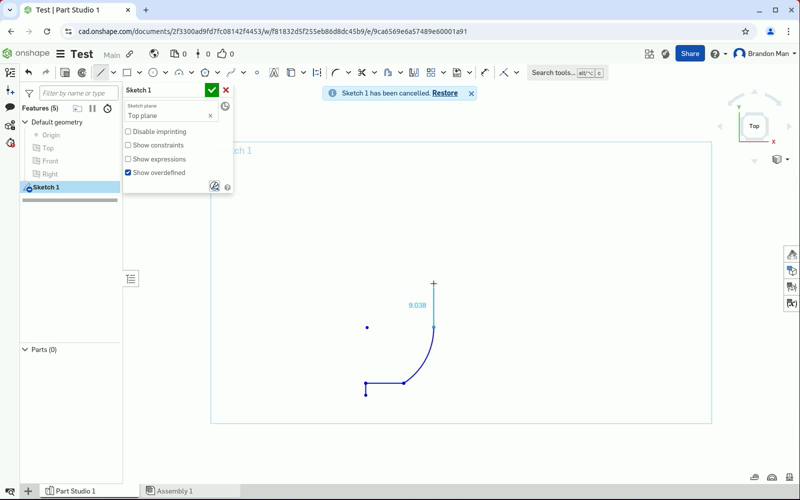
key_up(shift)
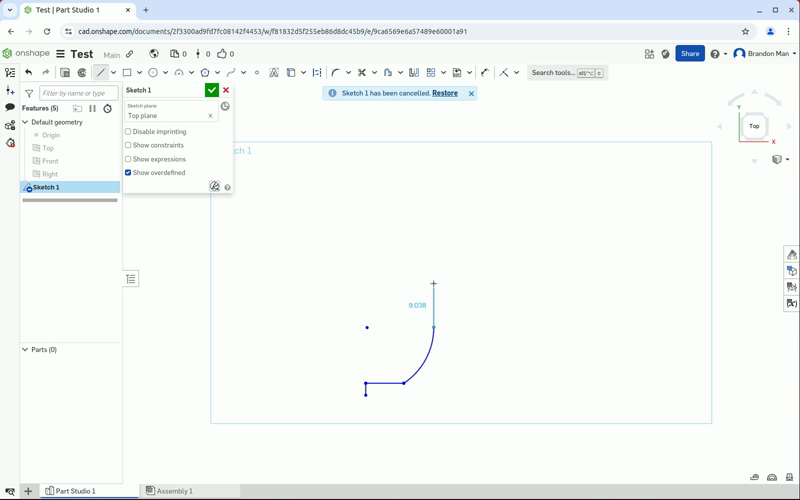
key_down(shift)
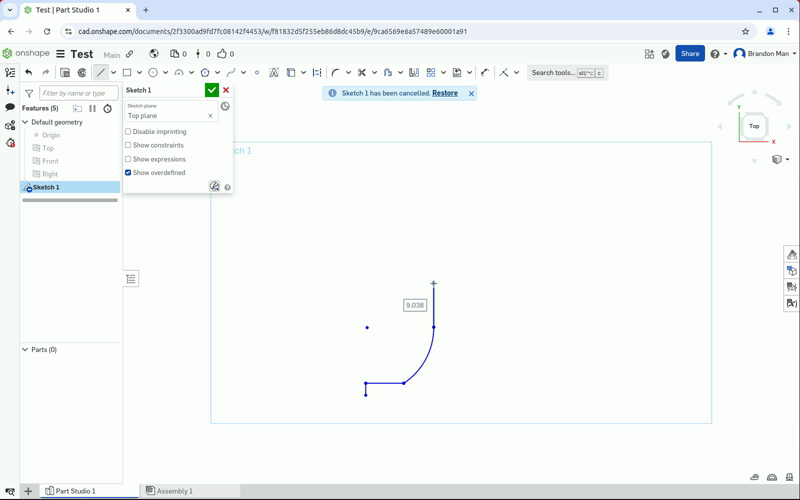
mouse_move(463, 283)
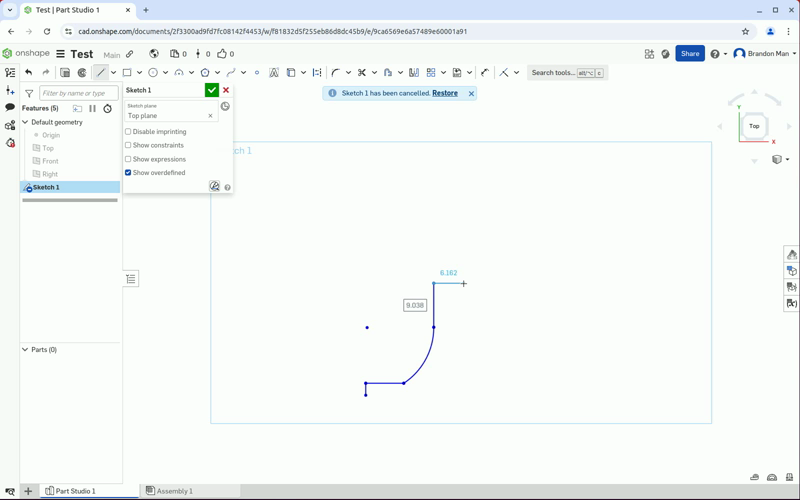
mouse_move(461, 283)
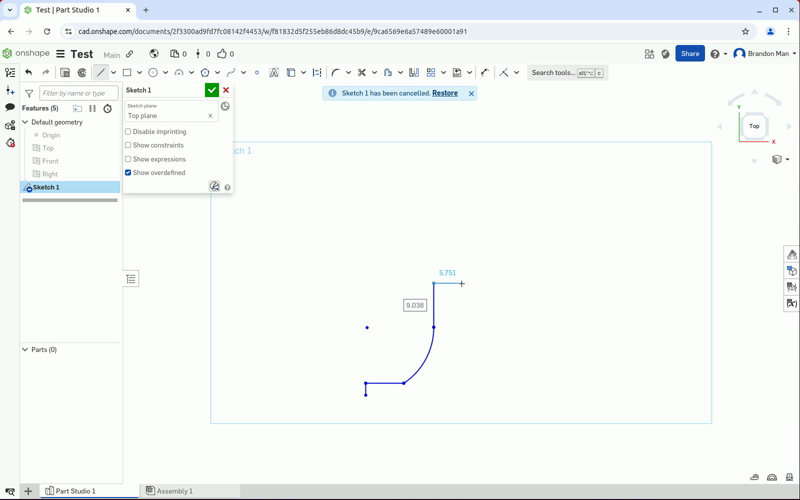
click(461, 283)
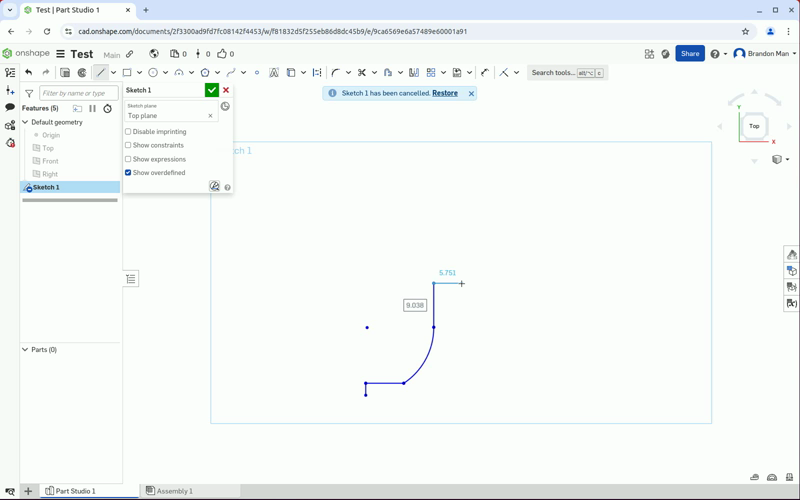
key_up(shift)
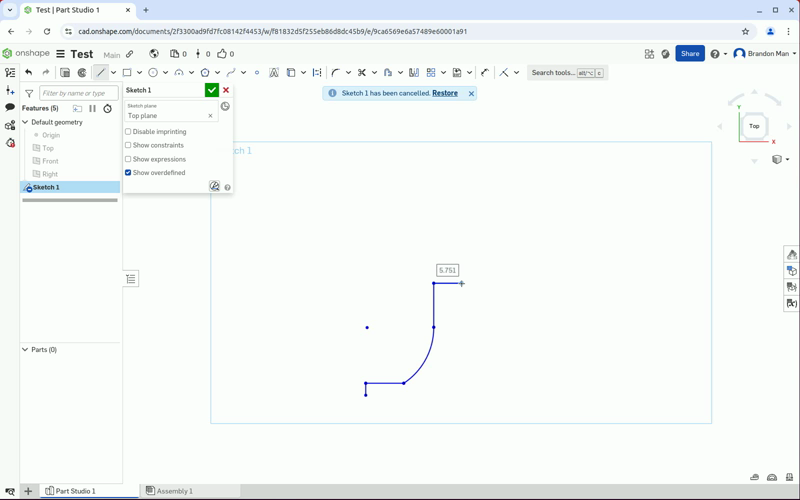
key_down(shift)
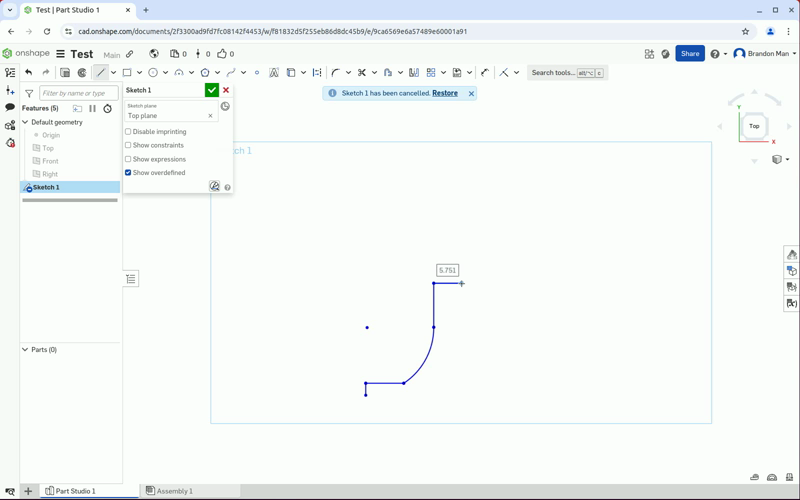
mouse_move(492, 283)
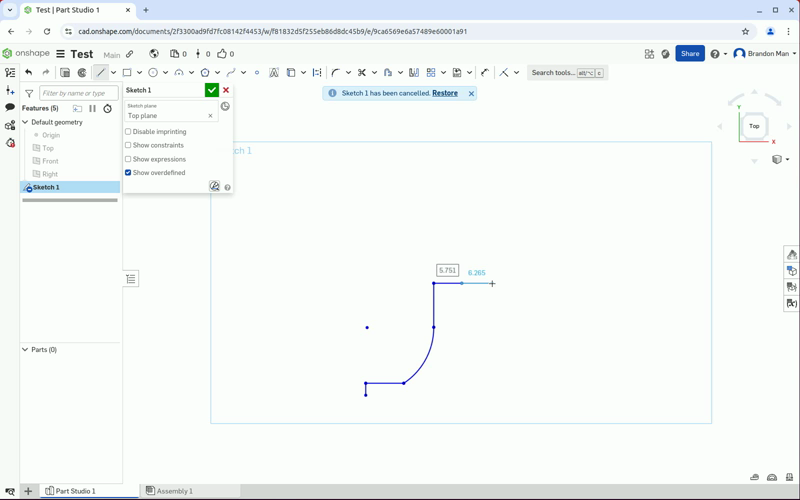
mouse_move(488, 283)
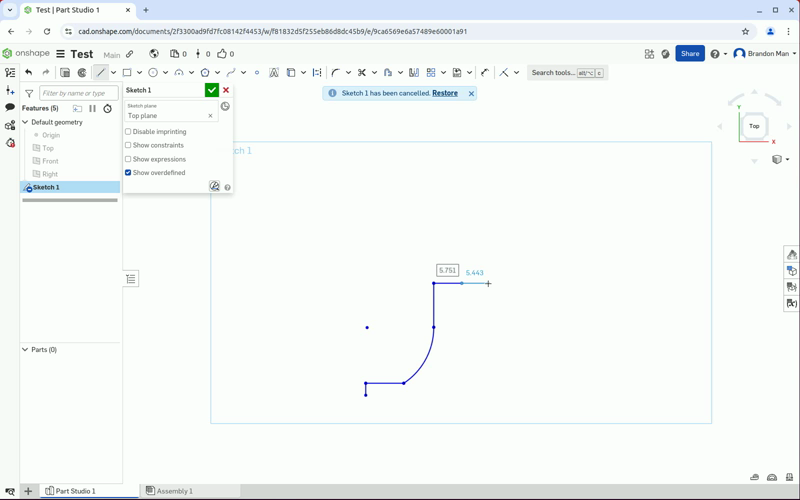
click(488, 283)
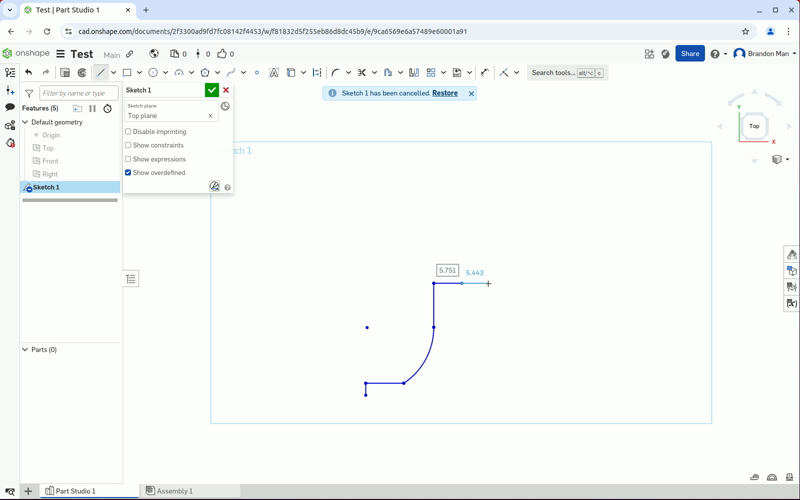
key_up(shift)
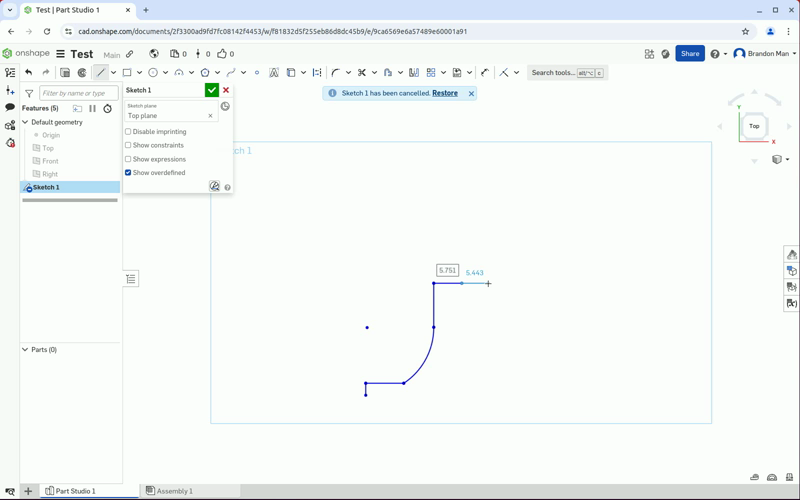
key_down(shift)
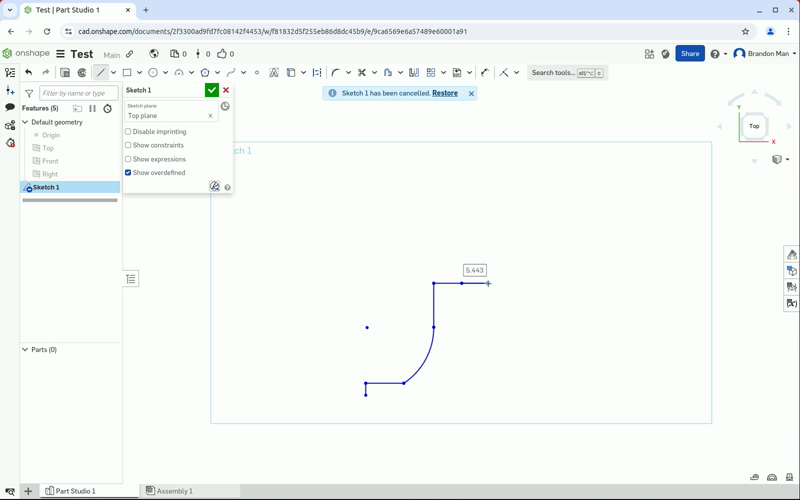
mouse_move(518, 283)
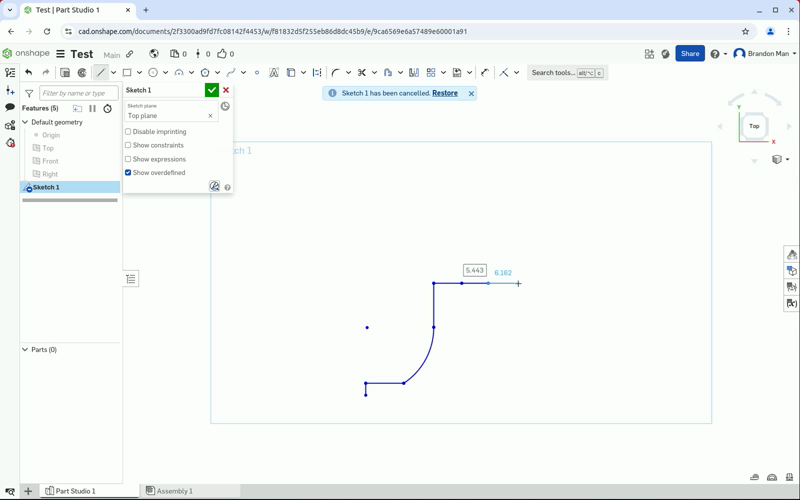
mouse_move(488, 327)
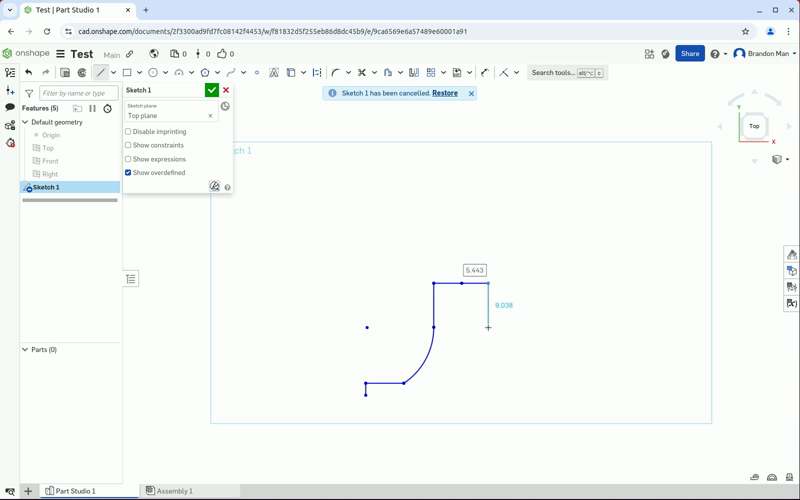
click(488, 327)
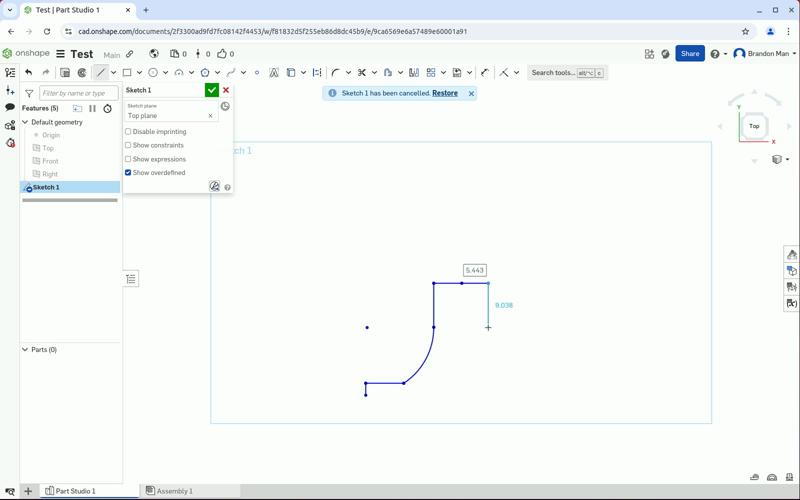
key_up(shift)
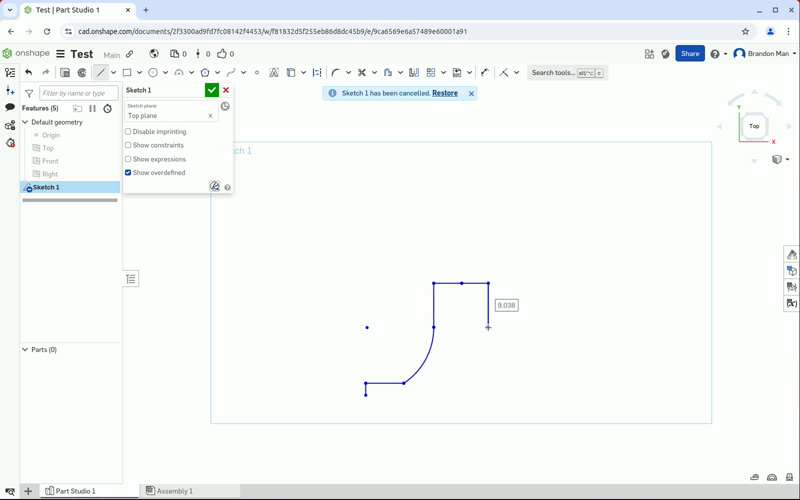
key(esc)
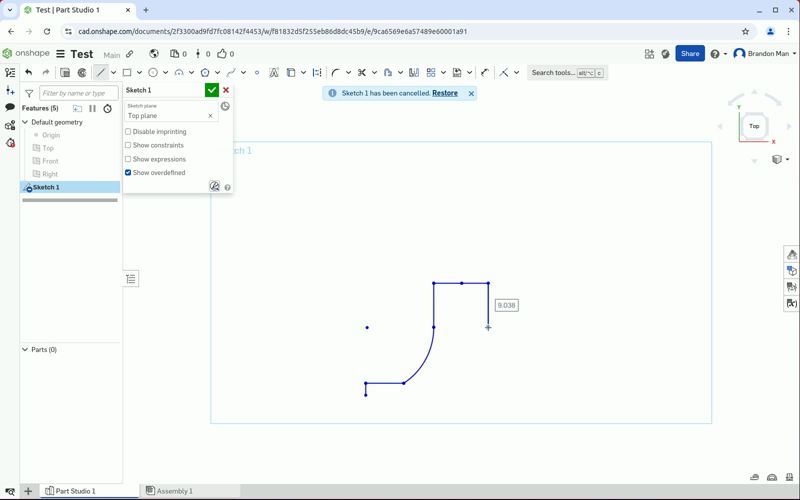
key(a)
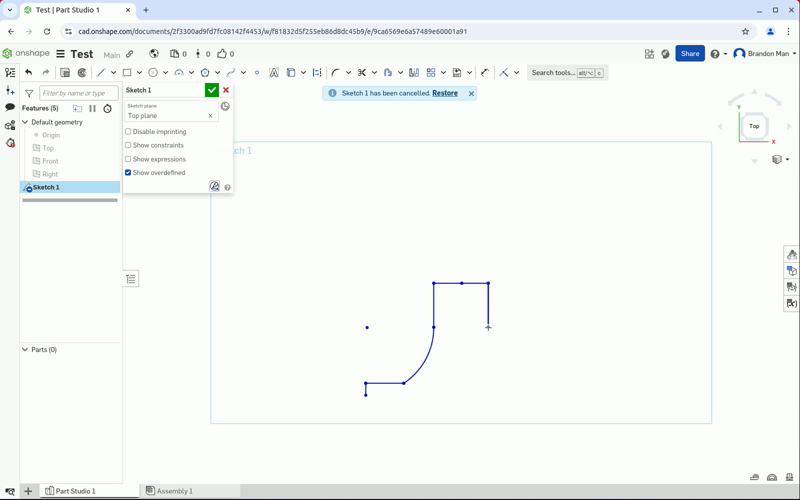
mouse_move(488, 327)
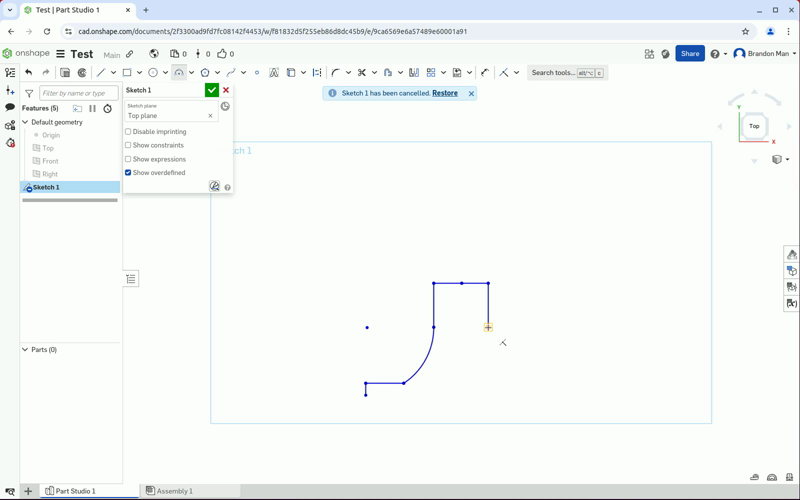
click(488, 327)
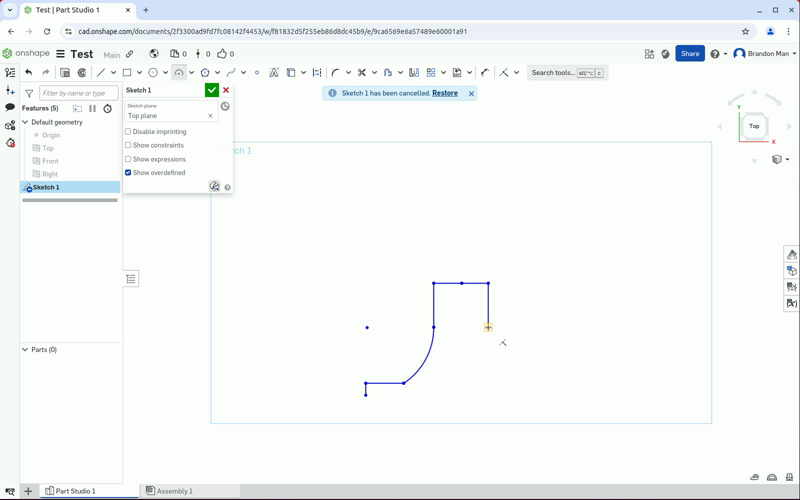
key_down(shift)
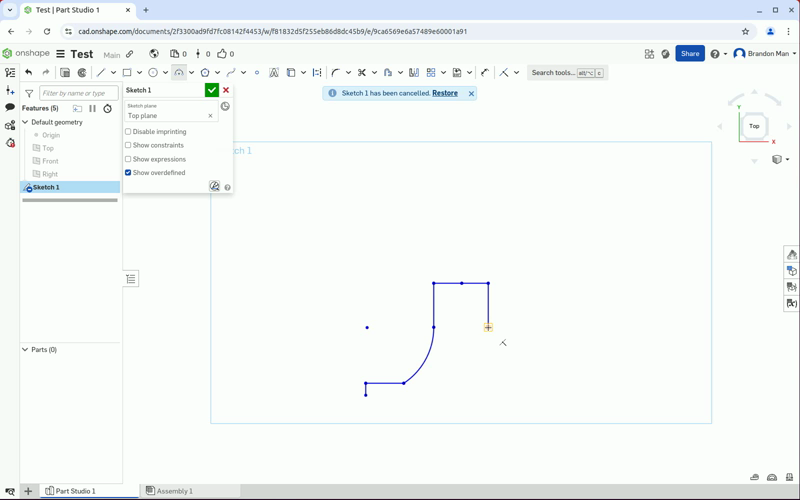
mouse_move(518, 383)
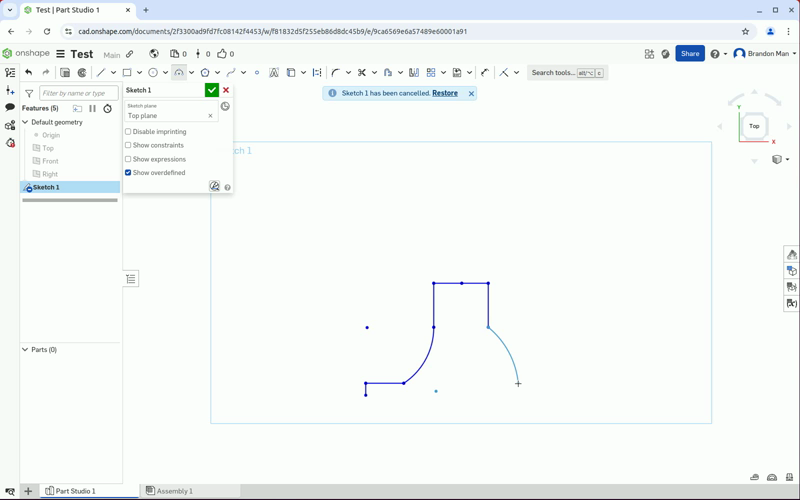
click(518, 383)
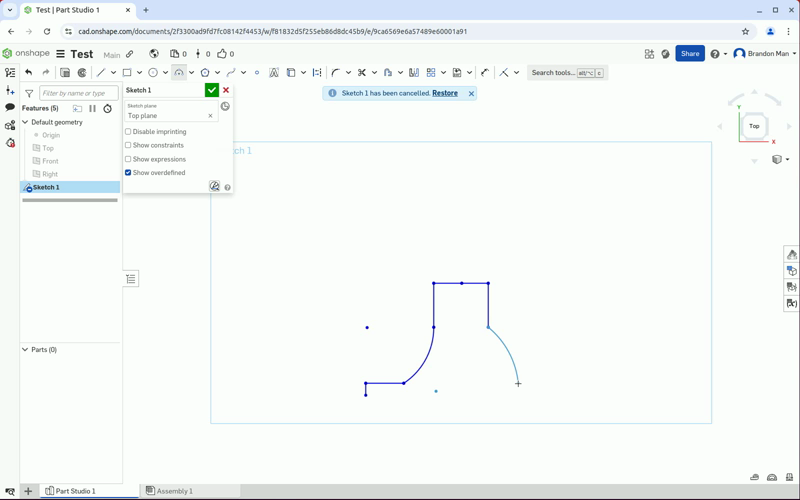
mouse_move(496, 359)
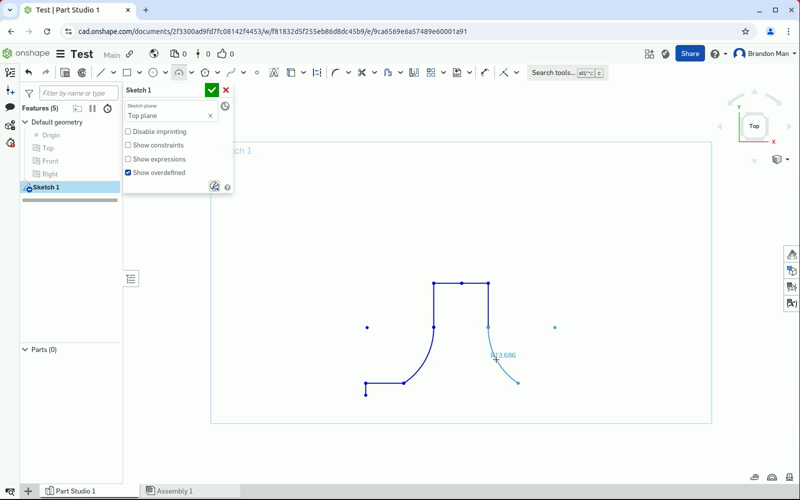
click(496, 359)
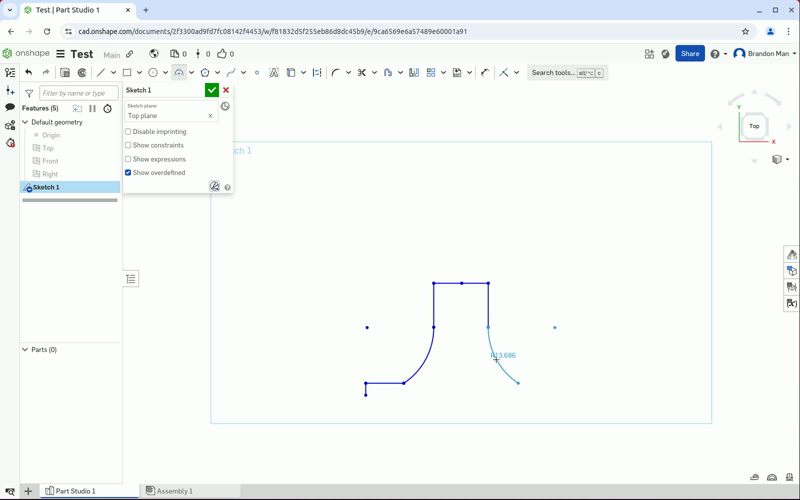
key_up(shift)
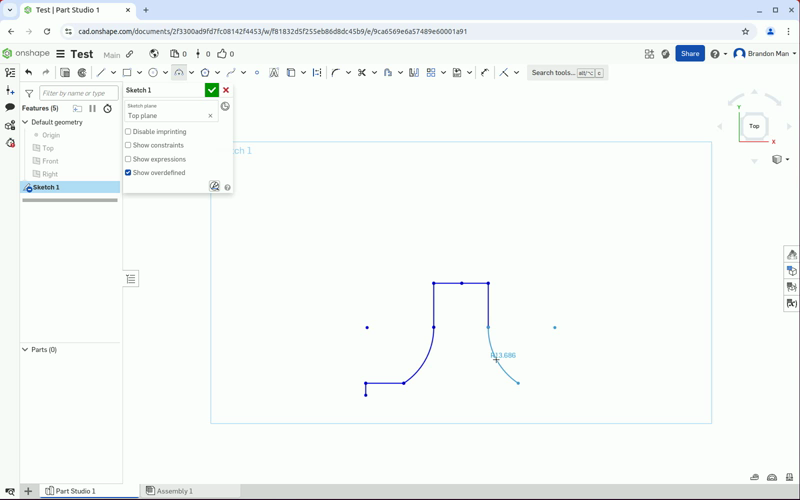
key(esc)
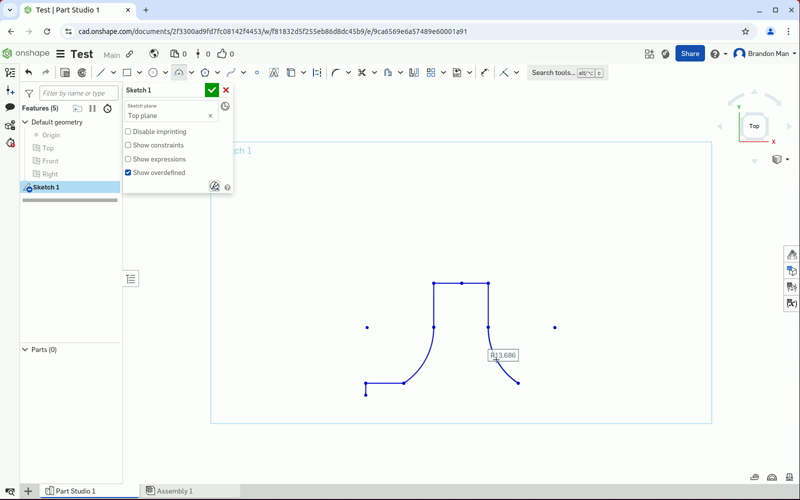
key(l)
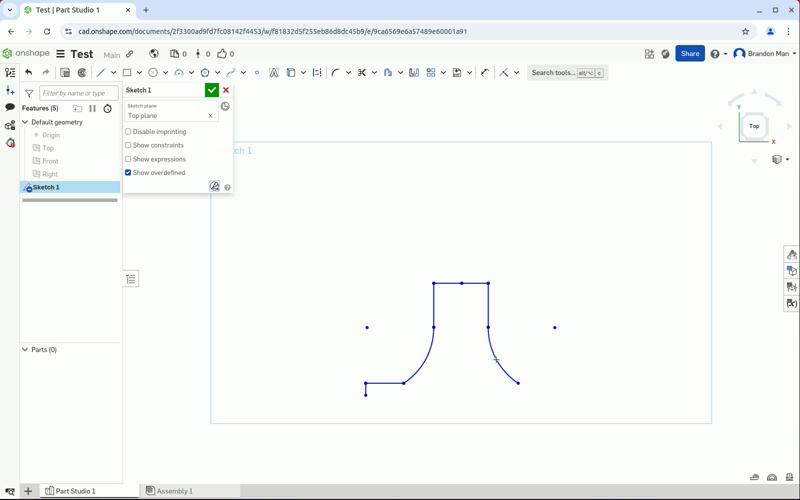
mouse_move(518, 383)
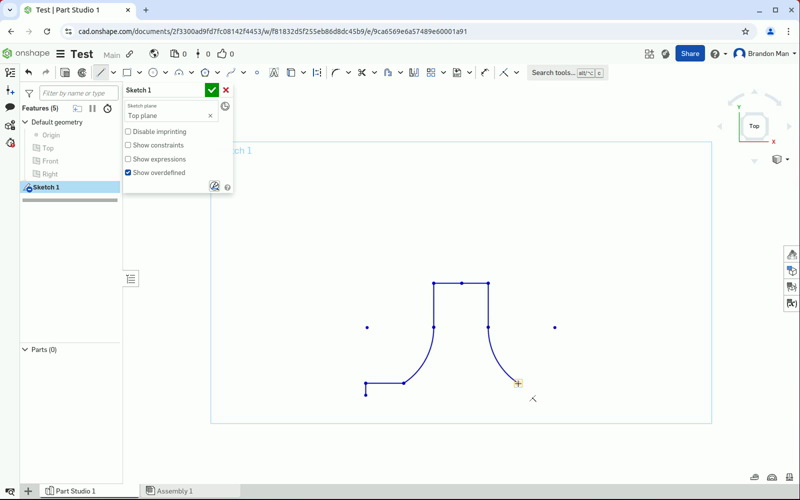
click(518, 383)
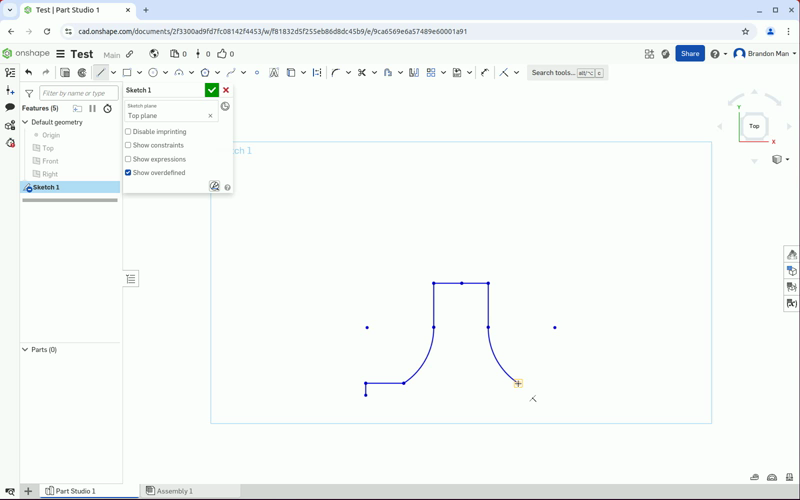
key_down(shift)
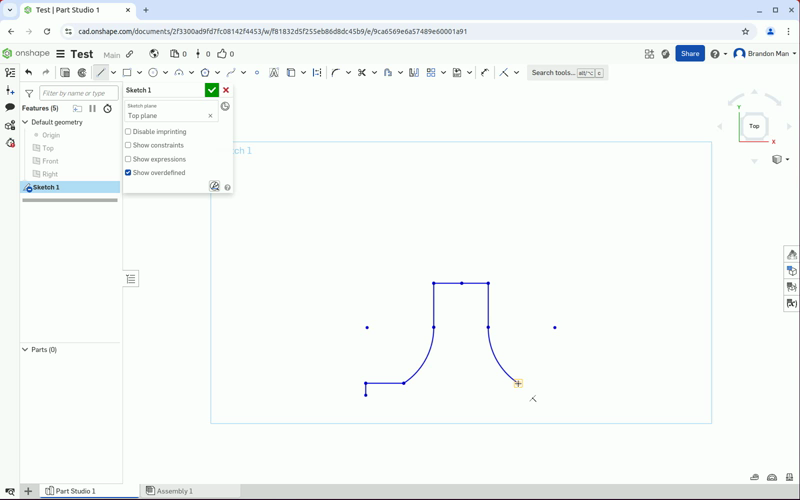
mouse_move(548, 383)
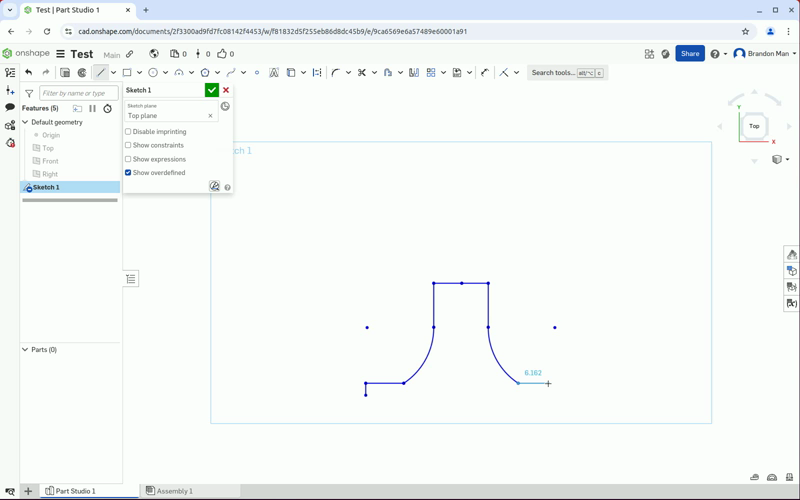
mouse_move(555, 383)
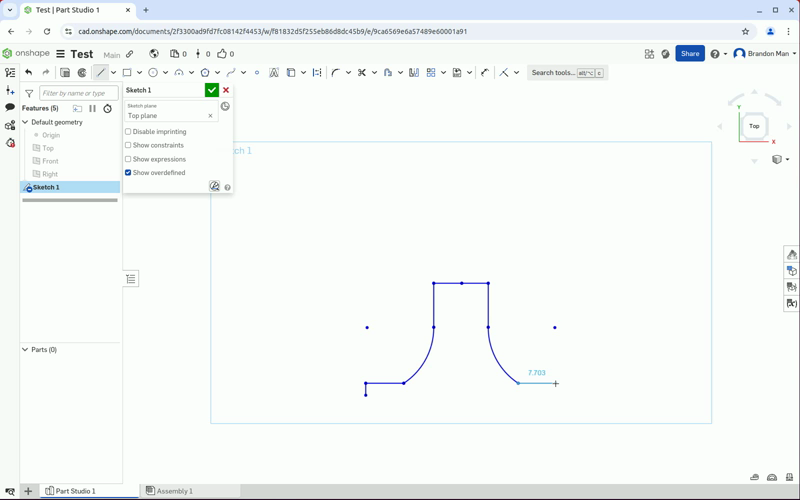
click(555, 383)
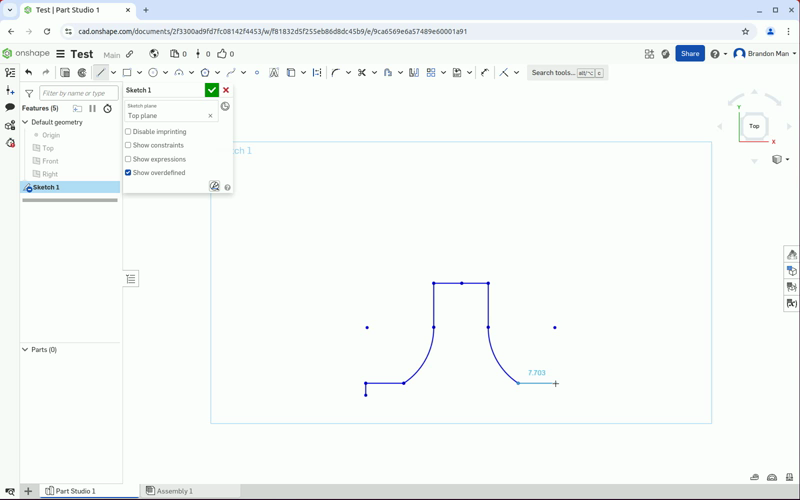
key_up(shift)
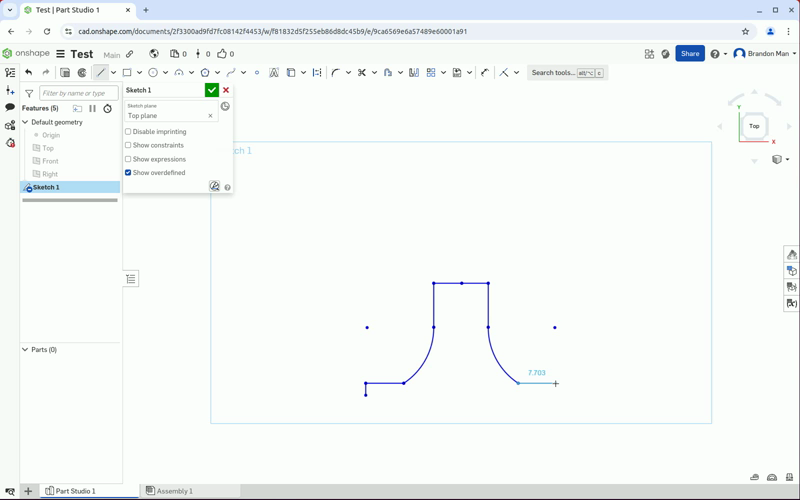
key_down(shift)
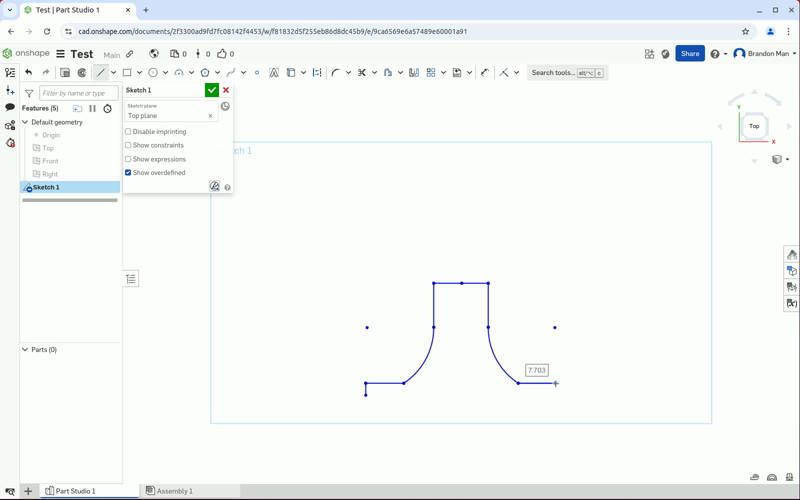
mouse_move(585, 383)
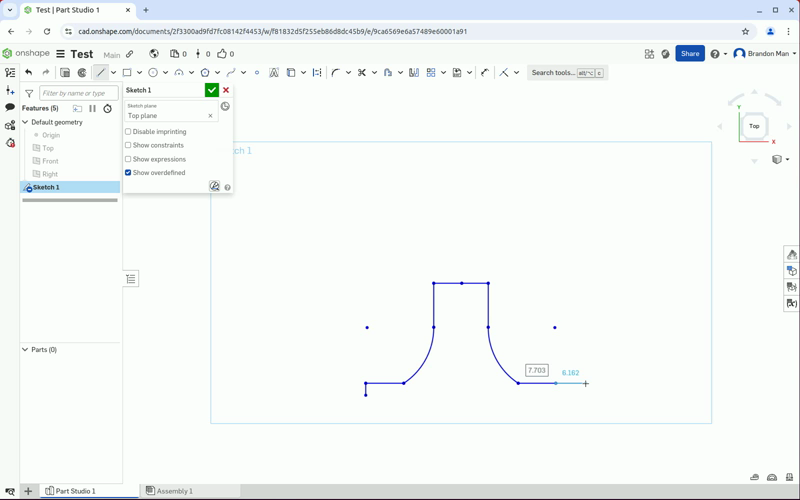
mouse_move(555, 395)
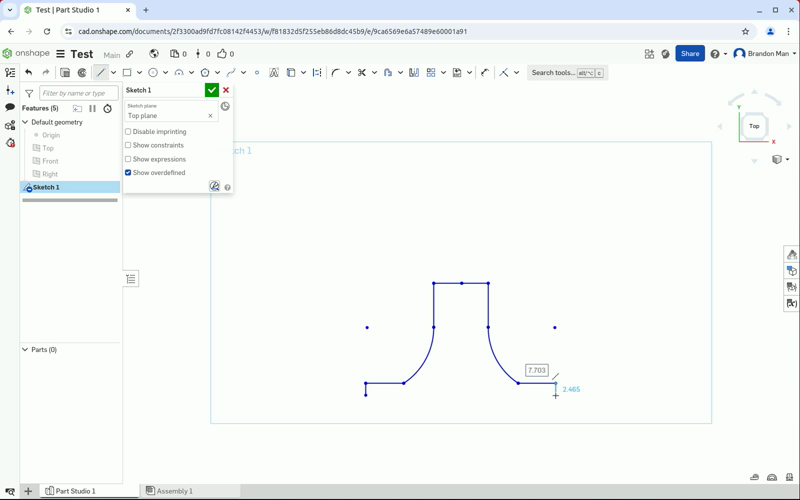
click(555, 395)
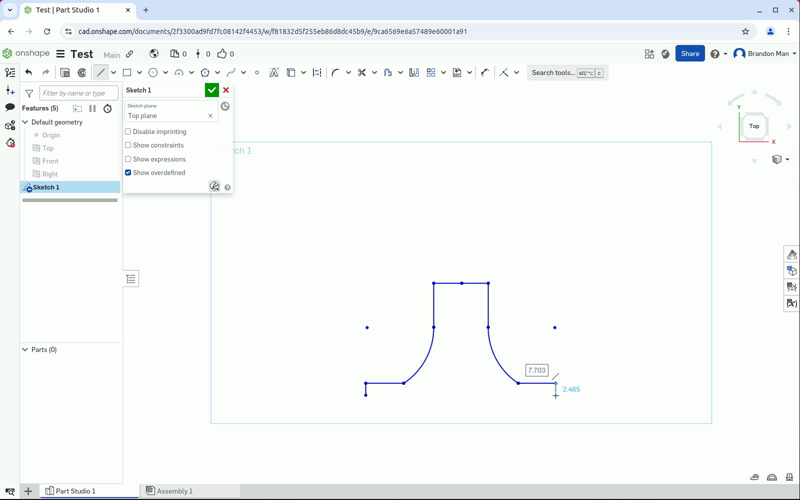
key_up(shift)
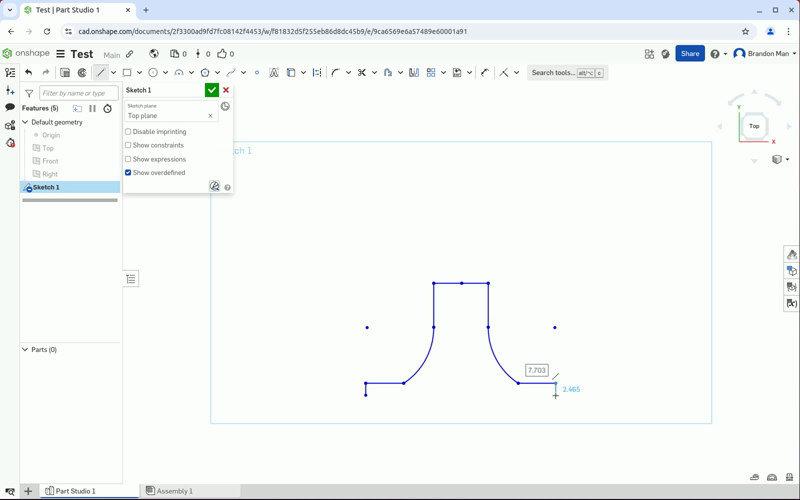
key_down(shift)
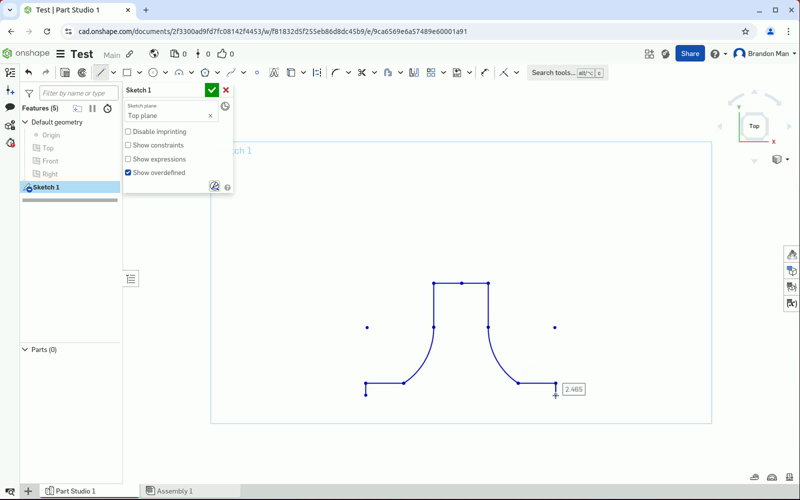
mouse_move(461, 395)
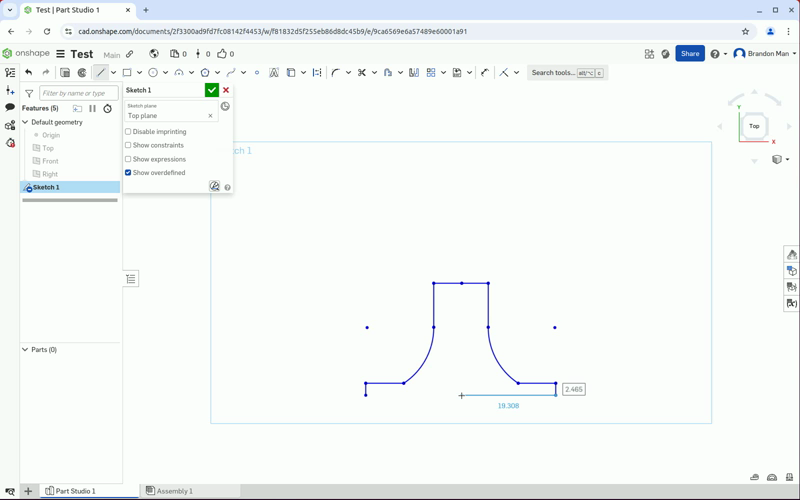
click(461, 395)
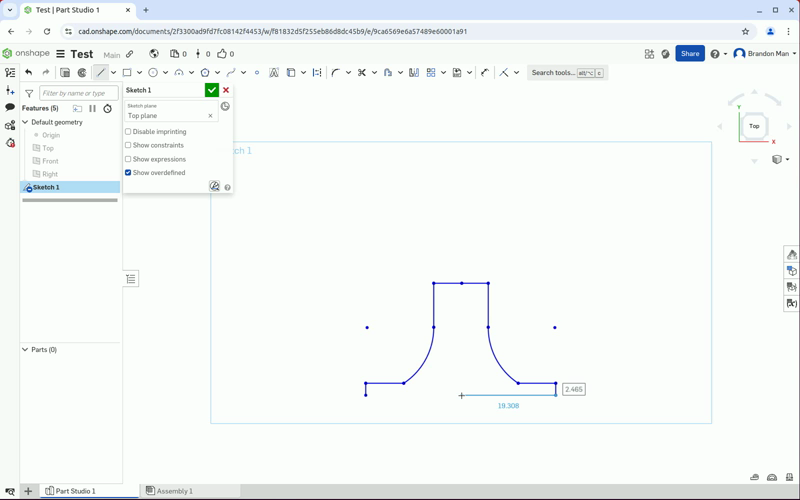
key_up(shift)
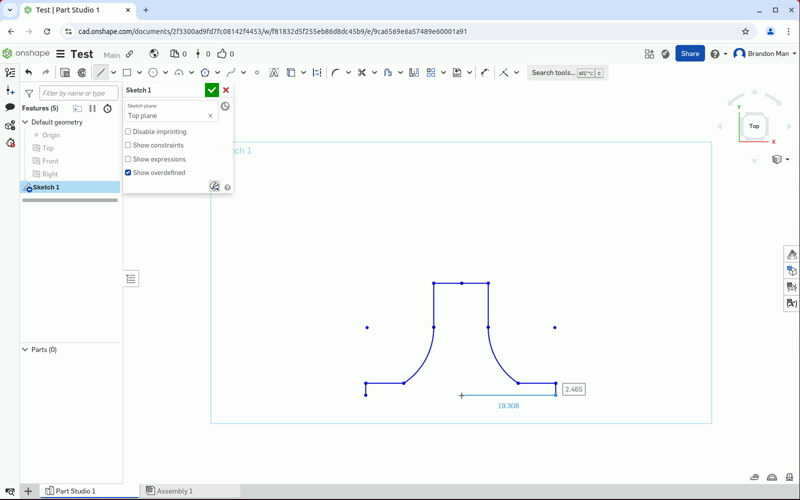
key_down(shift)
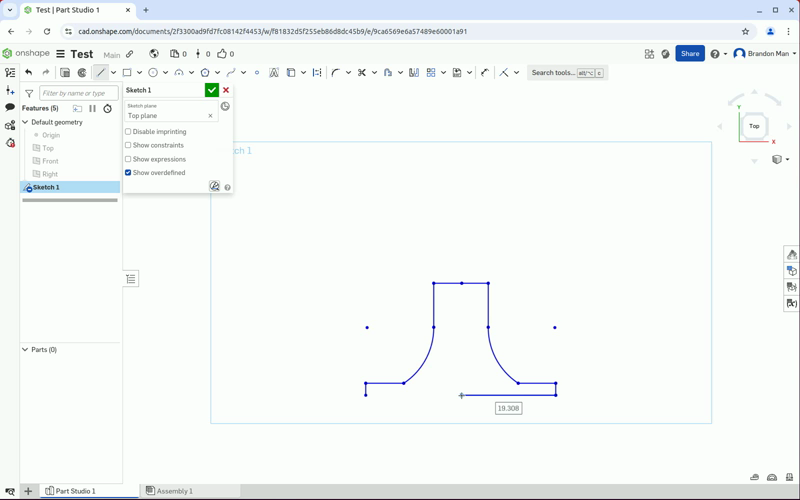
mouse_move(365, 395)
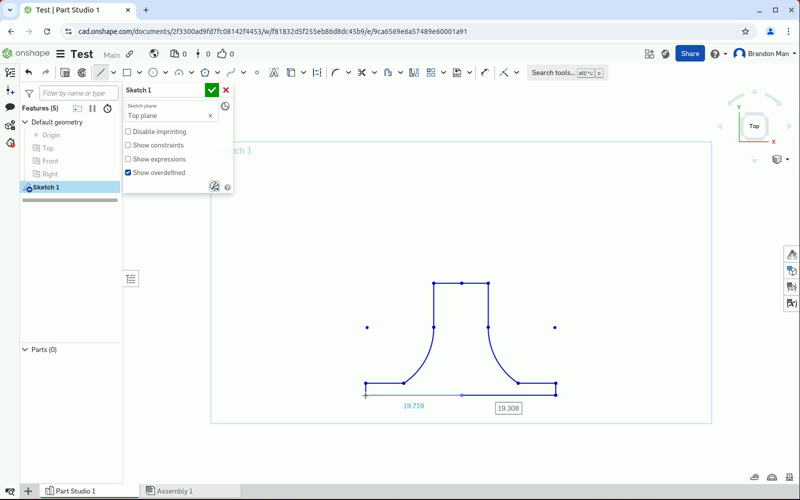
click(365, 395)
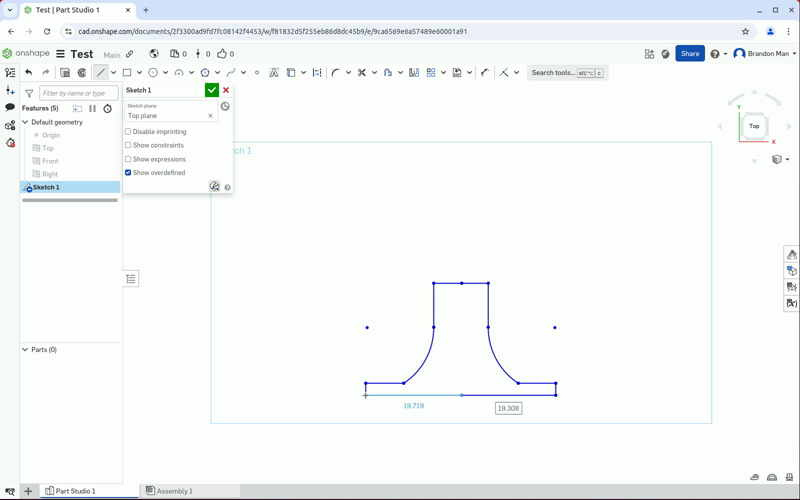
key_up(shift)
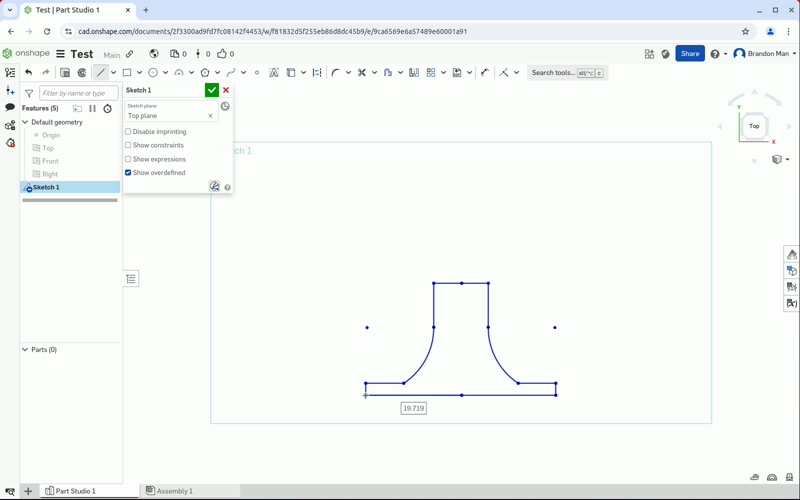
key(esc)
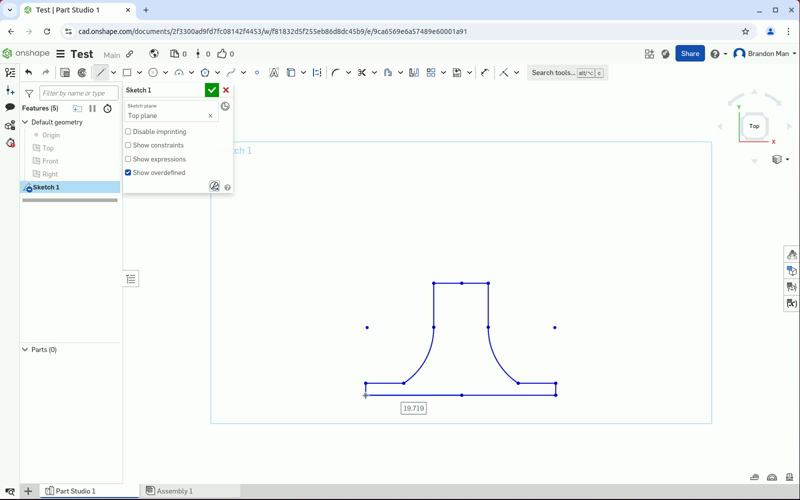
mouse_move(476, 375)
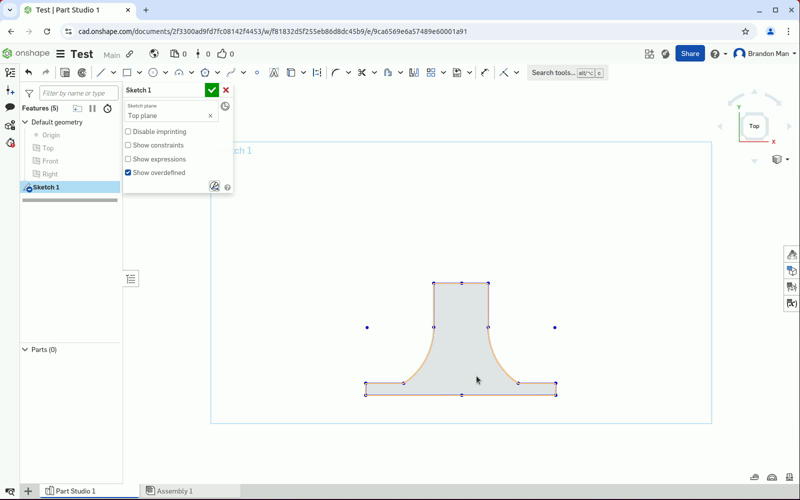
click(476, 375)
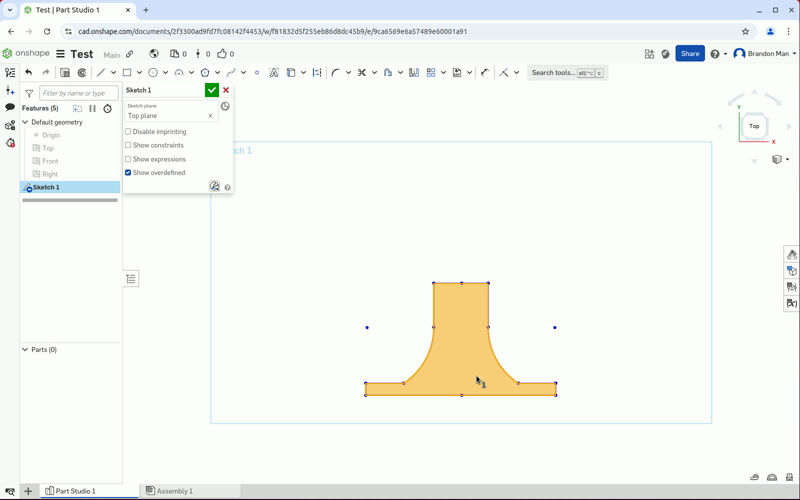
mouse_move(73, 352)
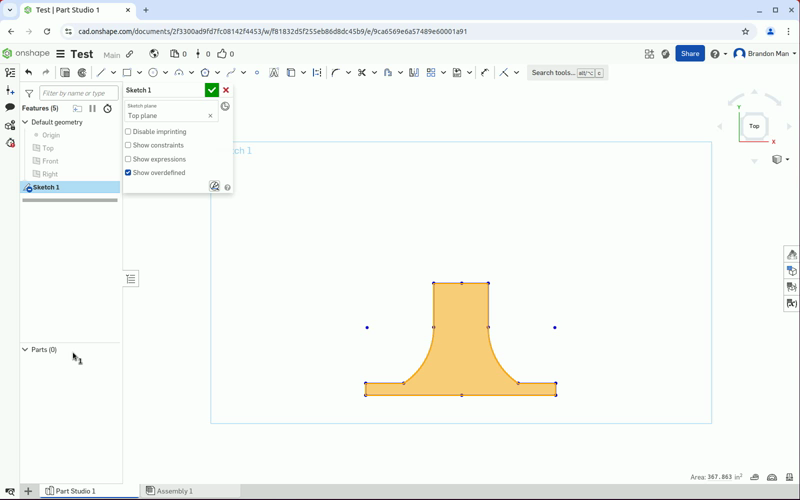
key(shift+y)
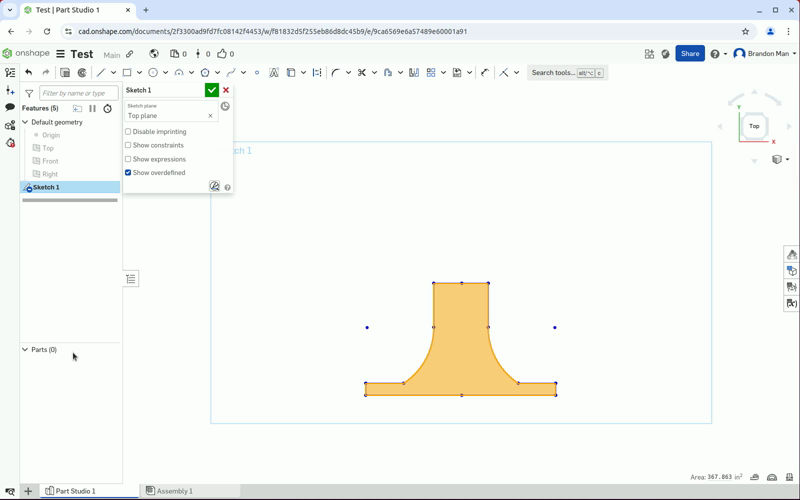
key(shift+e)
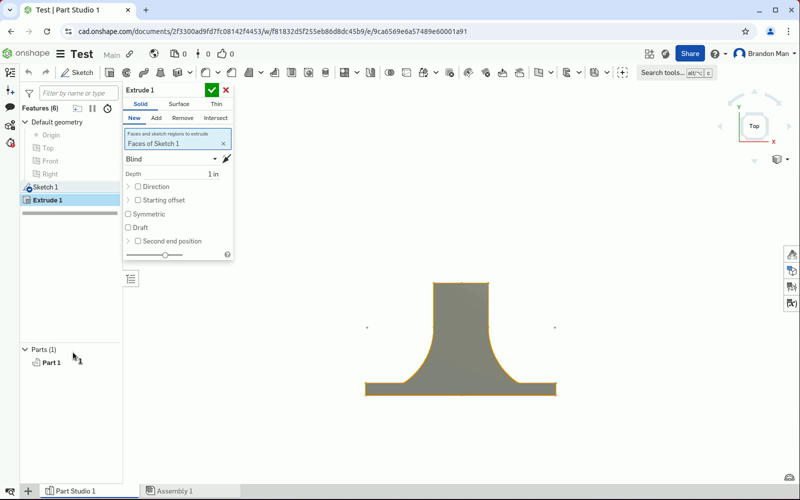
mouse_move(143, 106)
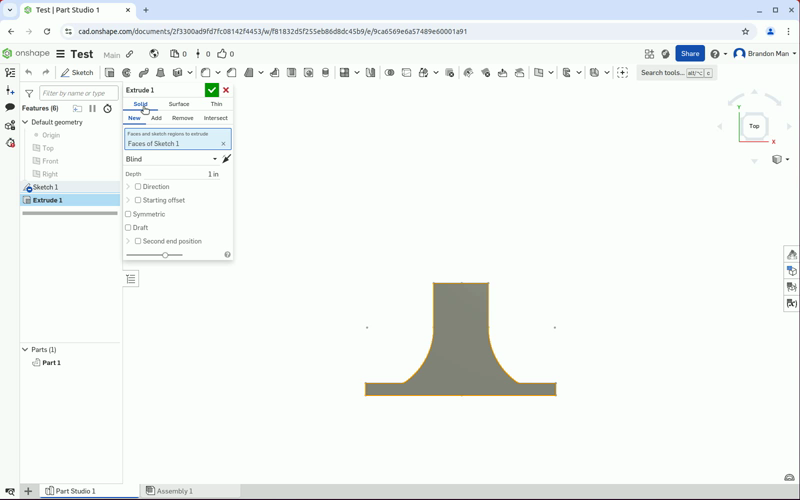
click(143, 106)
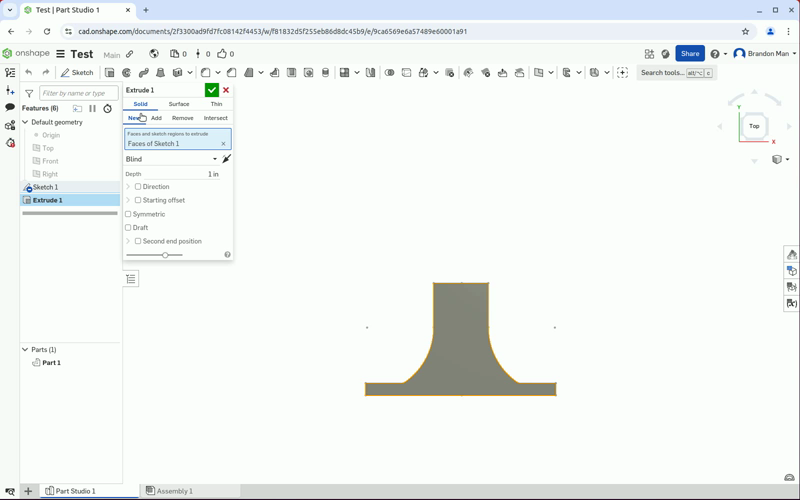
mouse_move(137, 120)
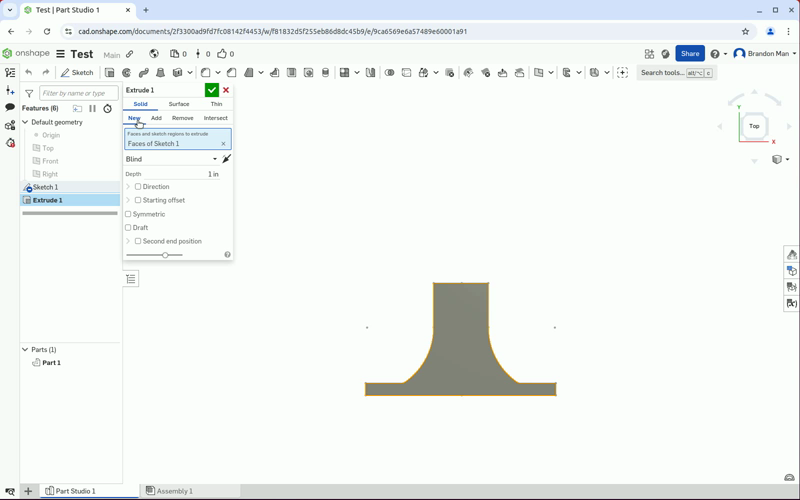
click(137, 120)
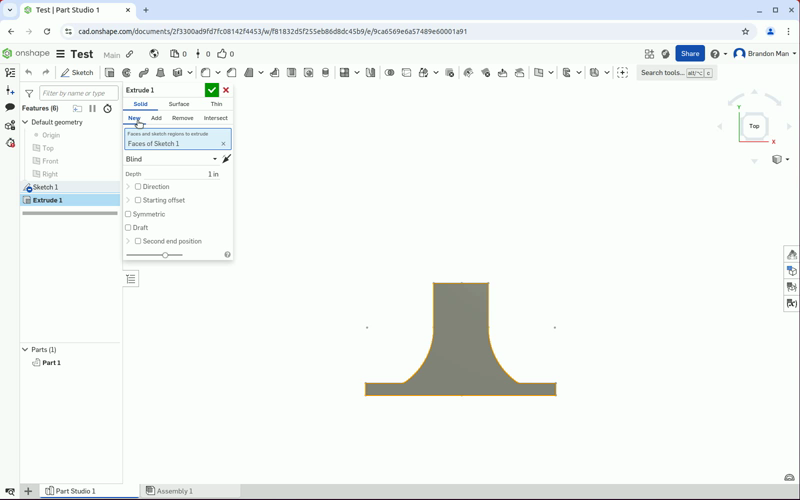
key(tab, 4)
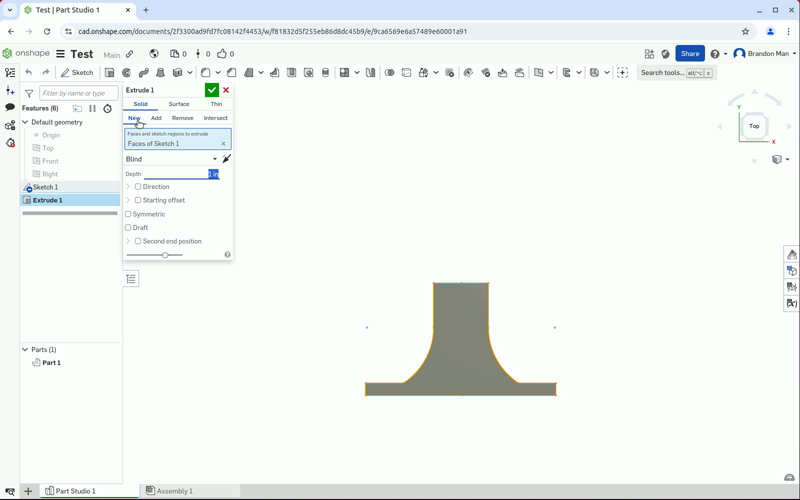
text(19.738)
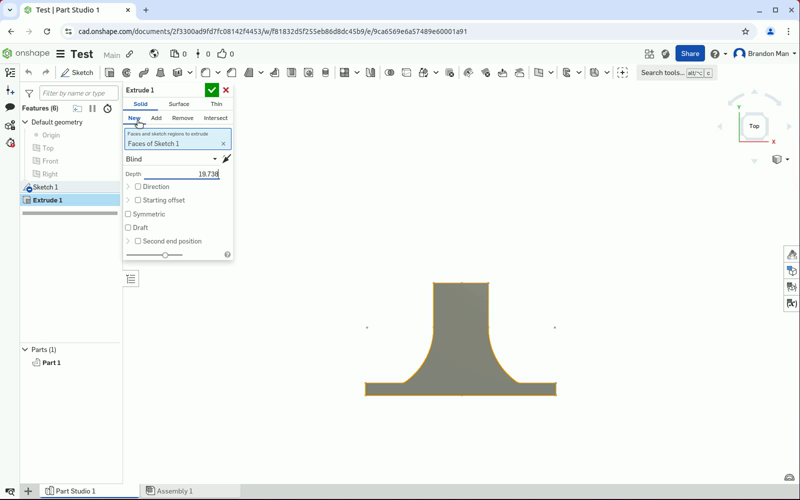
key(enter)
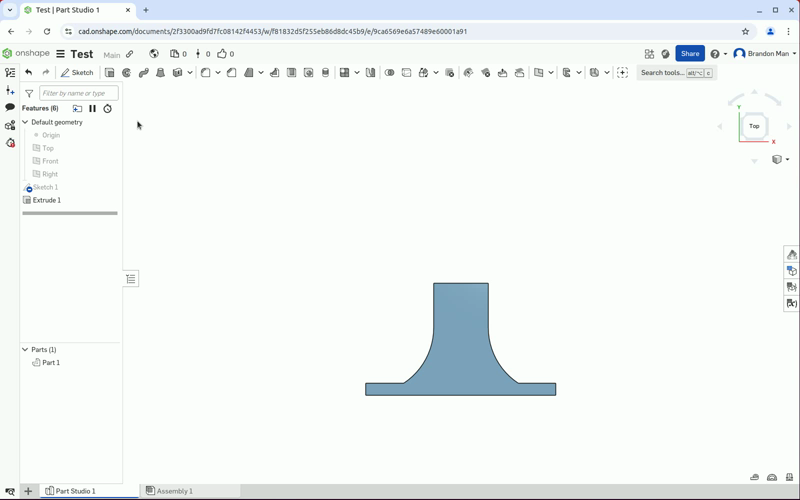
key(shift+h)
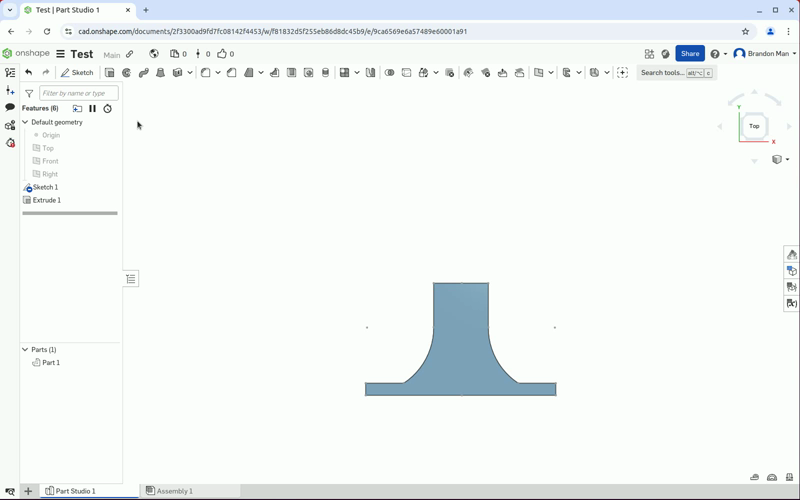
key(shift+h)
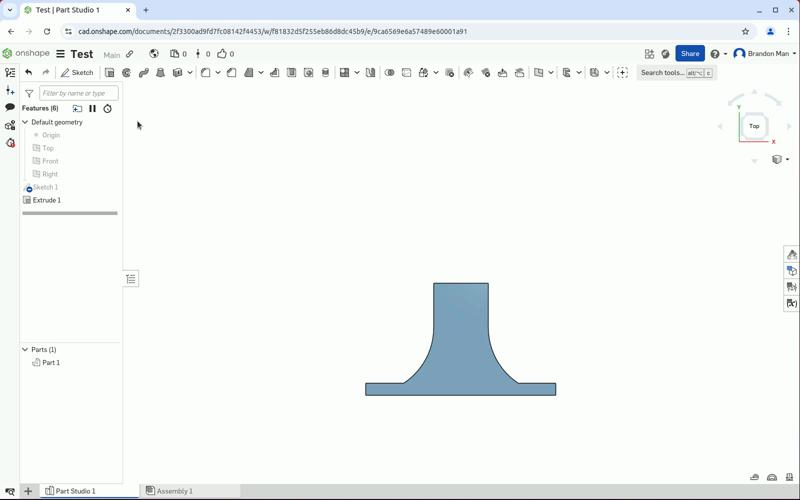
mouse_move(73, 189)
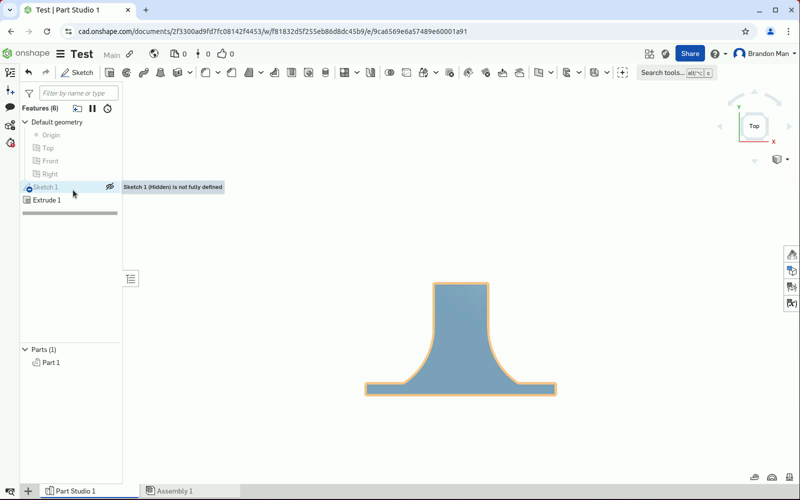
click(73, 189)
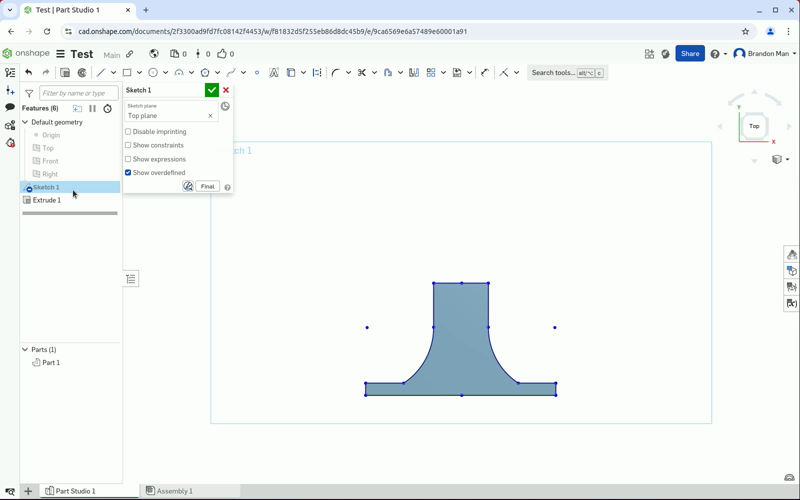
mouse_move(229, 92)
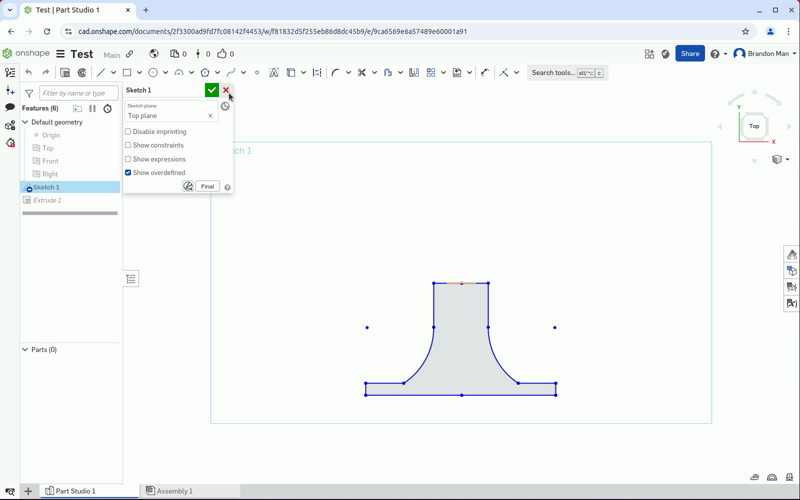
click(229, 92)
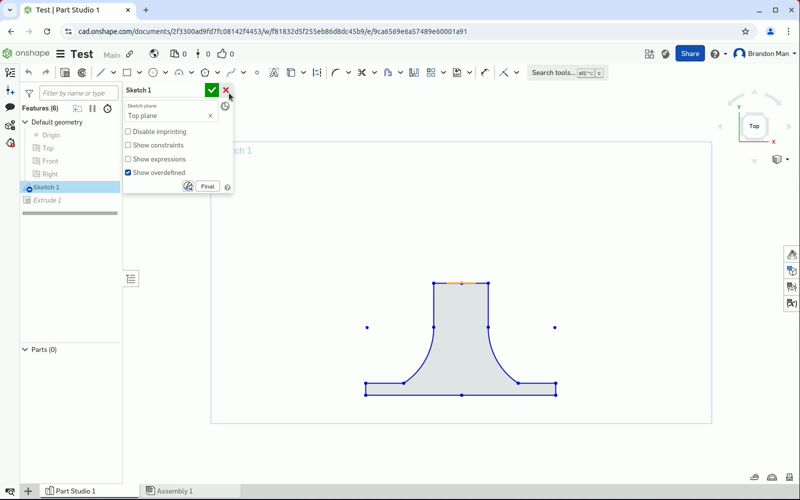
key(shift+s)
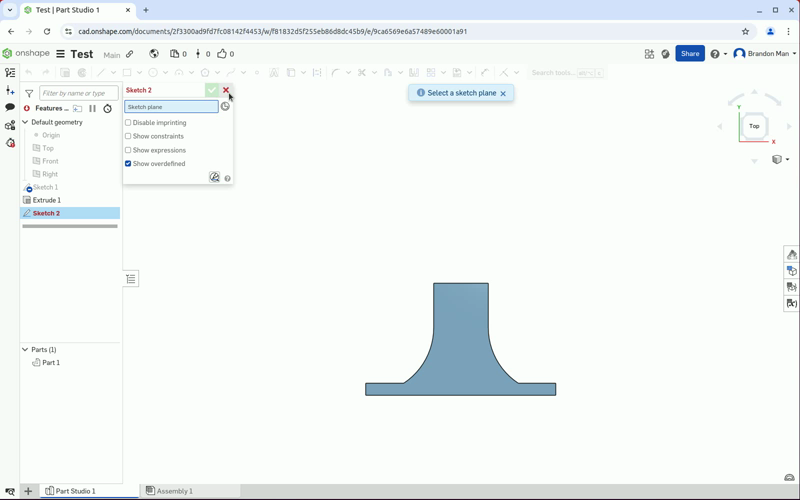
mouse_move(73, 150)
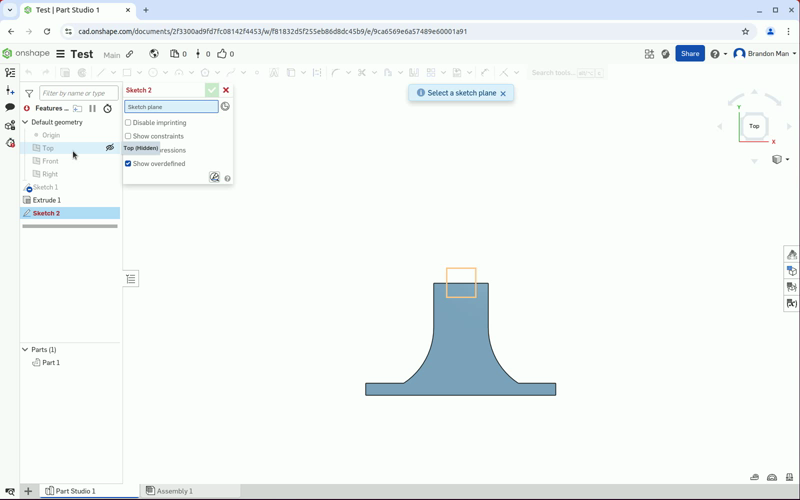
click(73, 150)
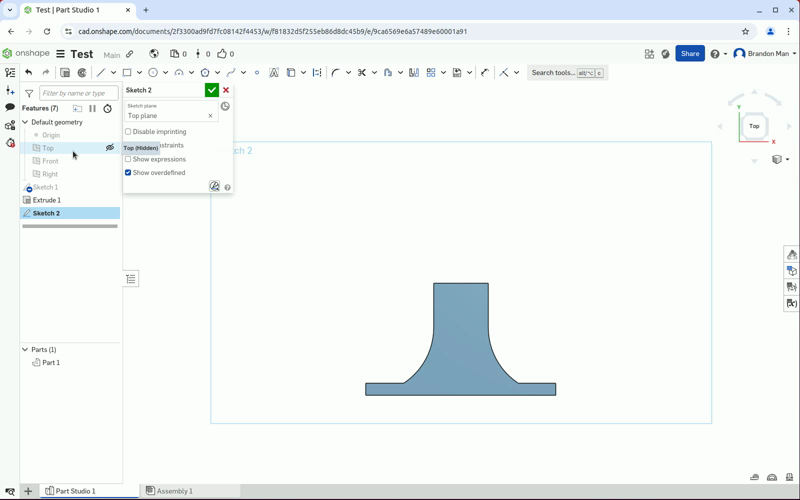
mouse_move(73, 352)
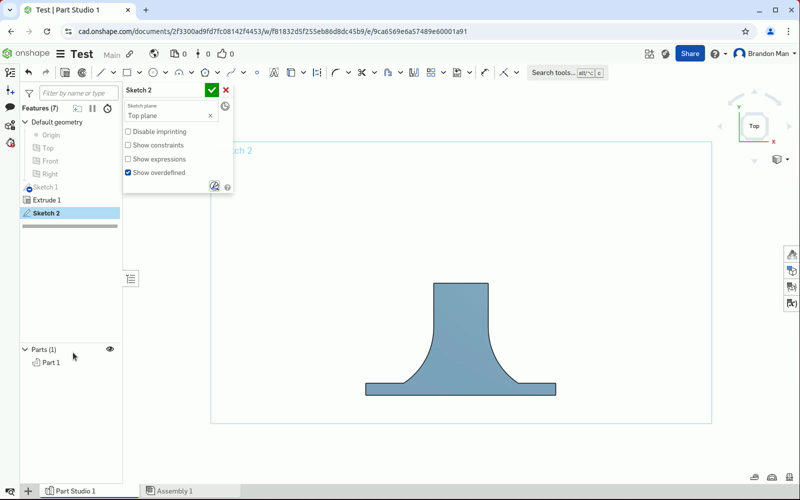
key(y)
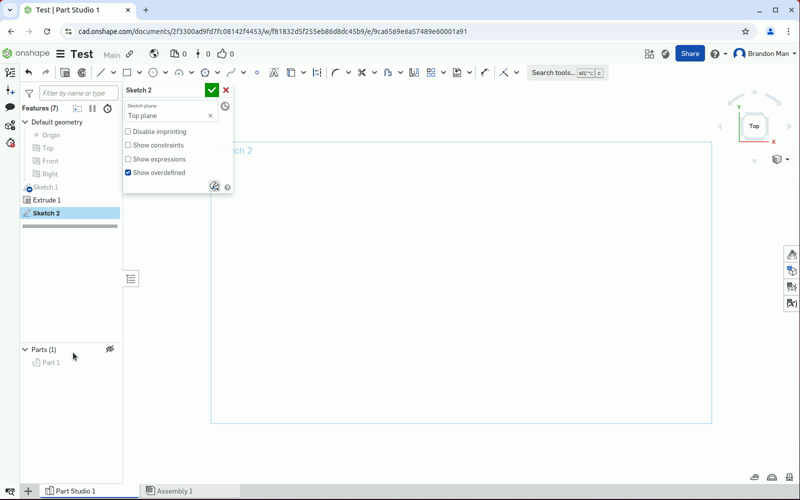
key(l)
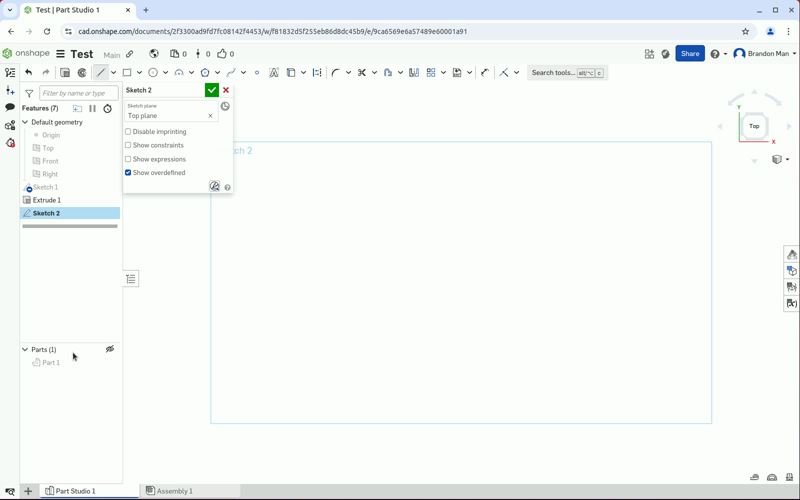
key_down(shift)
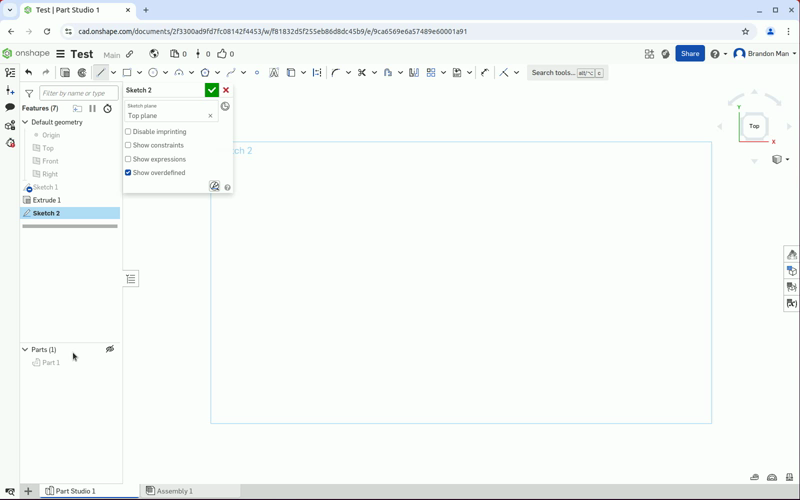
mouse_move(365, 182)
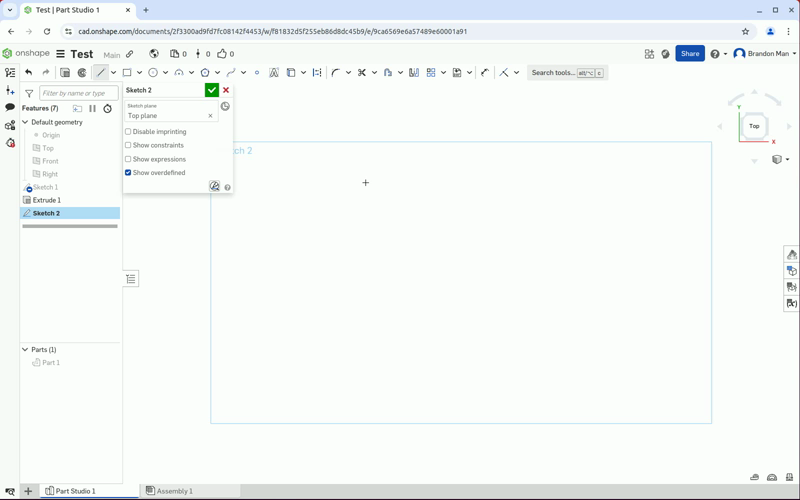
click(365, 182)
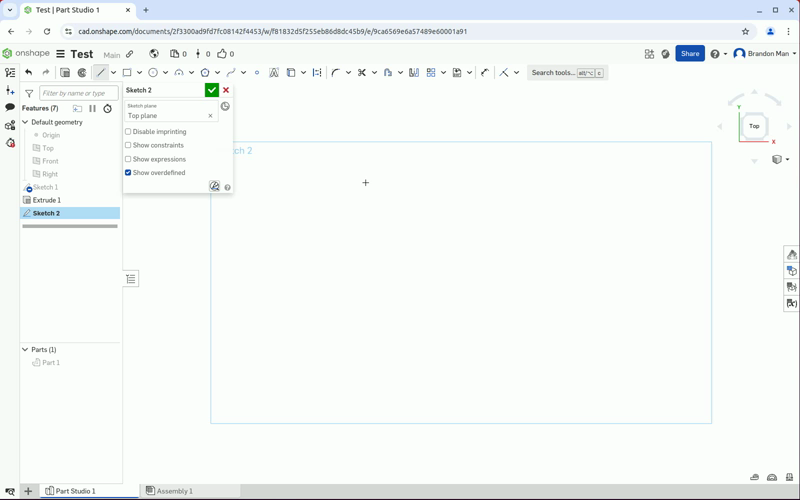
key_up(shift)
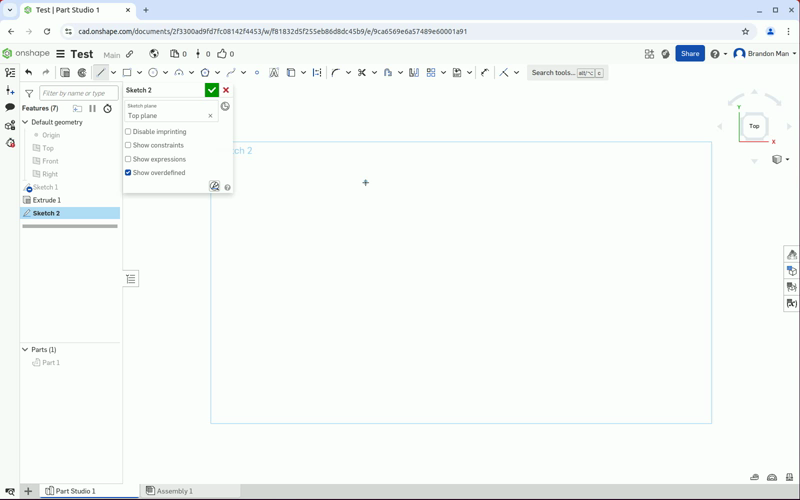
key_down(shift)
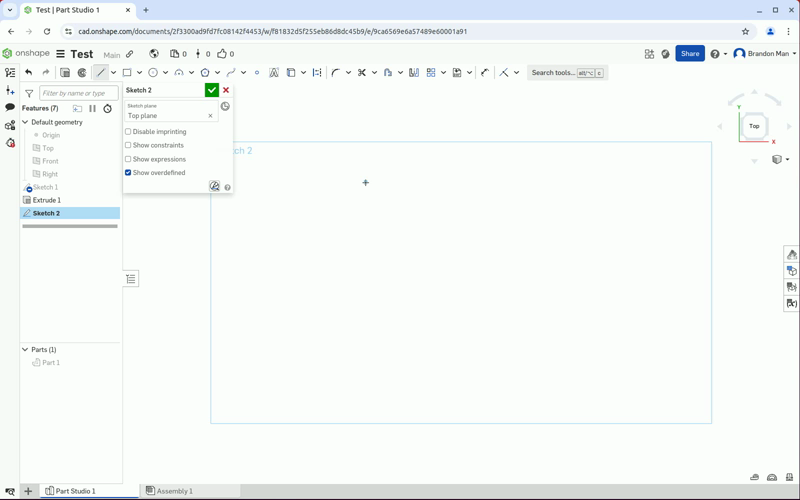
mouse_move(395, 182)
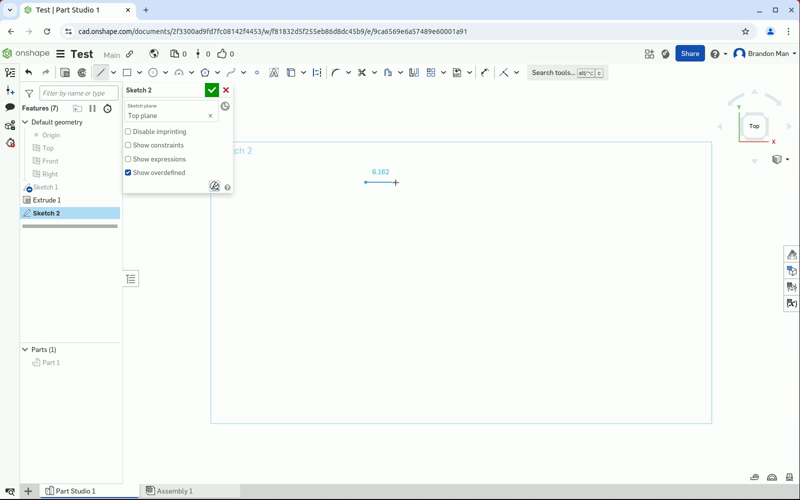
mouse_move(403, 182)
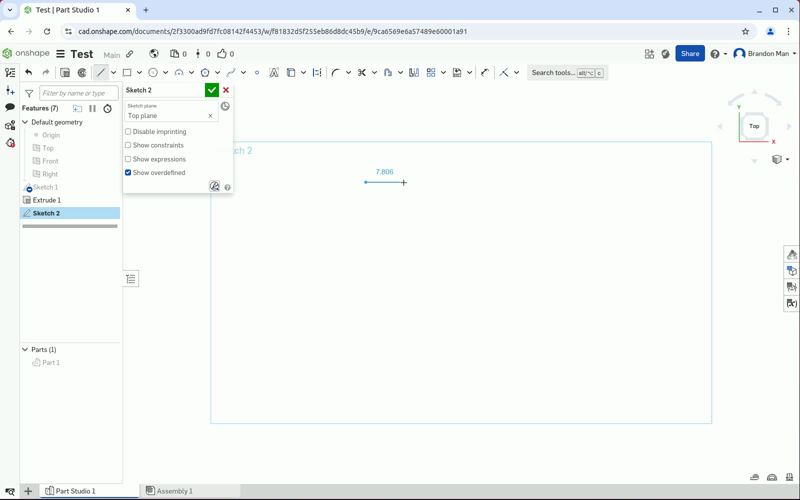
click(403, 182)
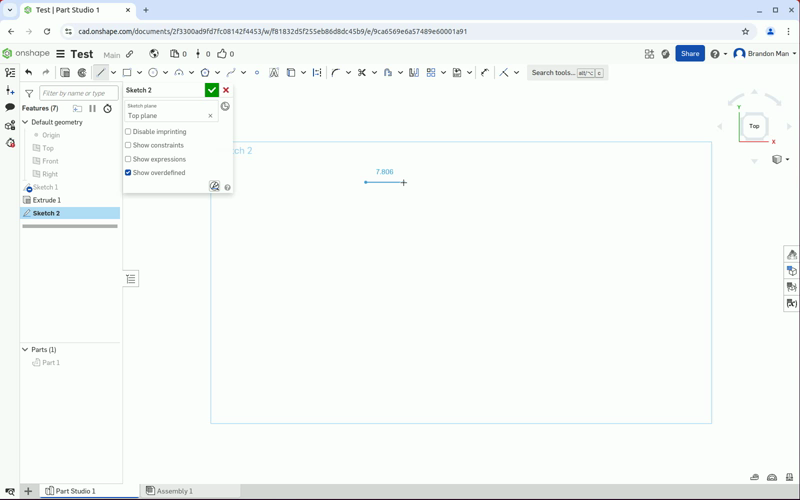
key_up(shift)
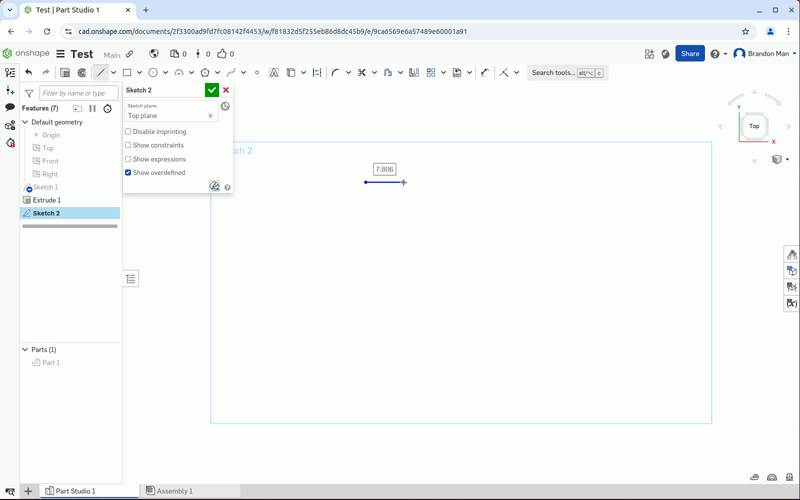
key(esc)
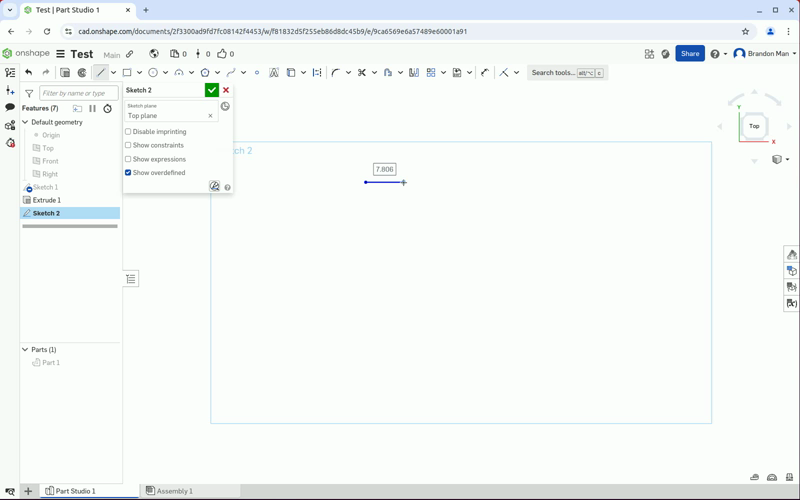
key(a)
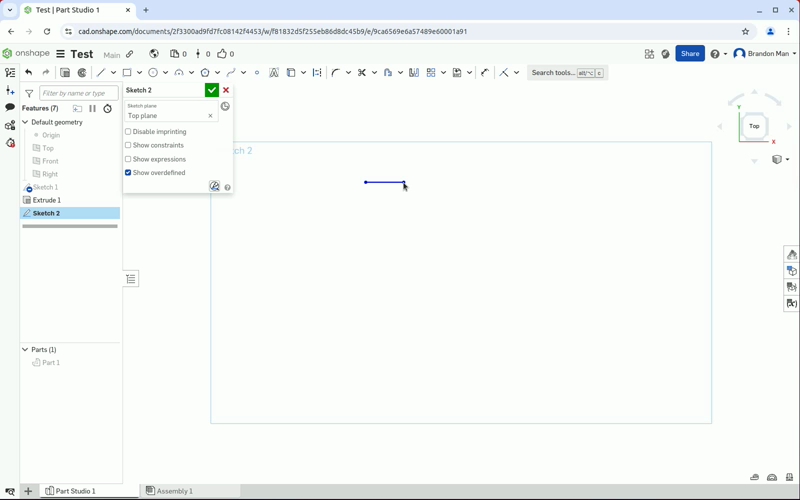
mouse_move(403, 182)
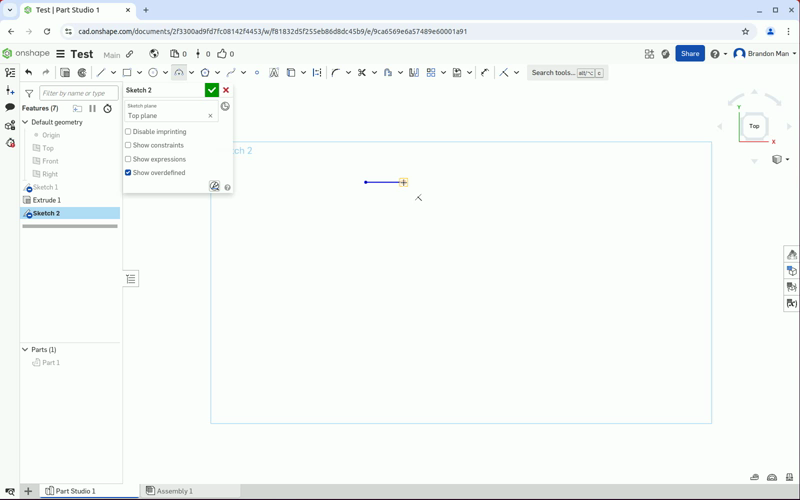
click(403, 182)
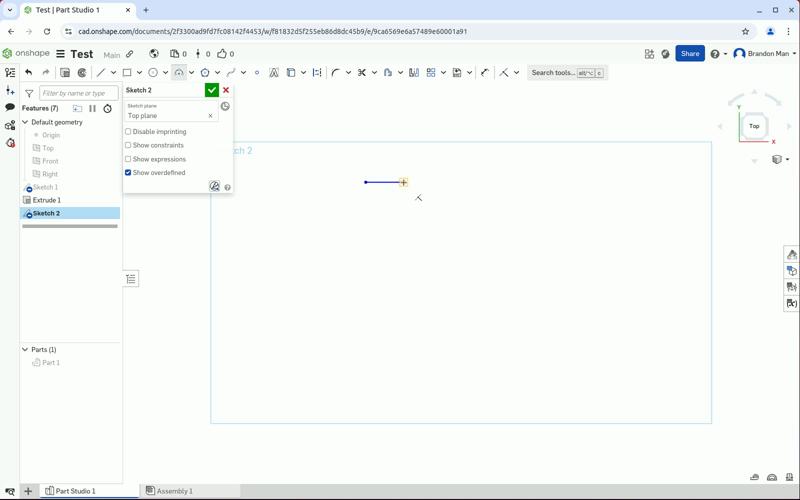
key_down(shift)
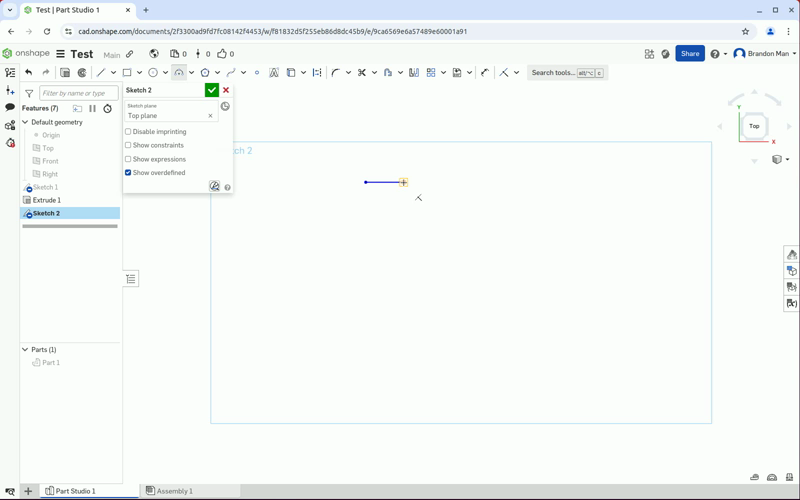
mouse_move(433, 238)
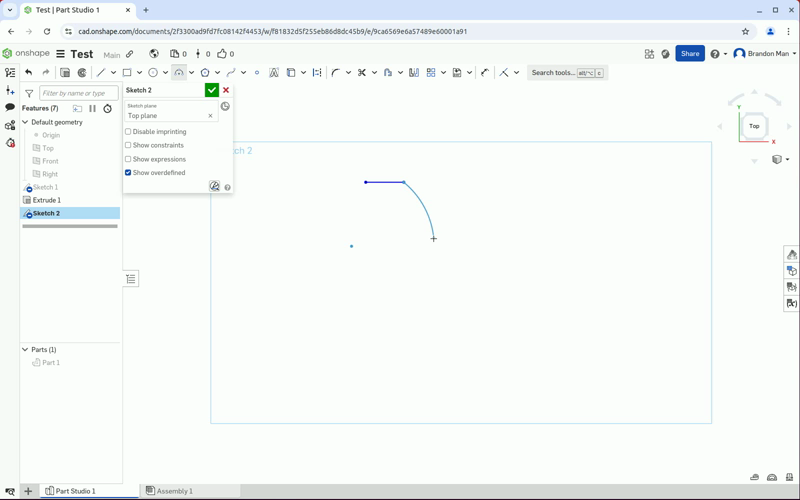
click(433, 238)
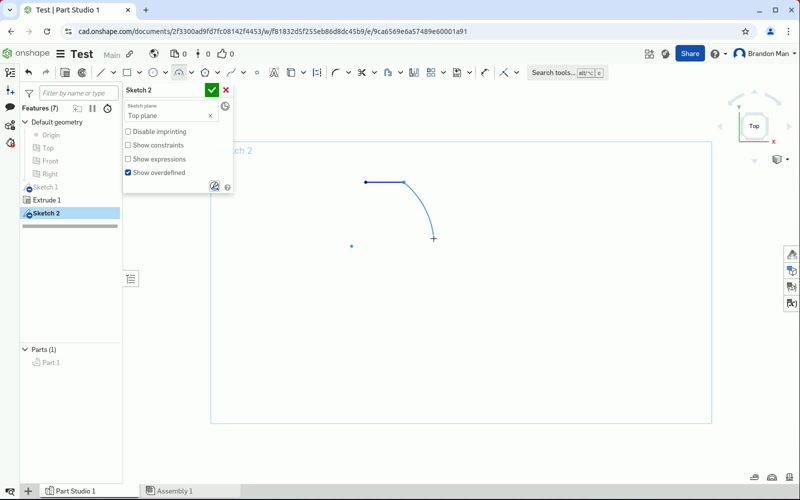
mouse_move(425, 206)
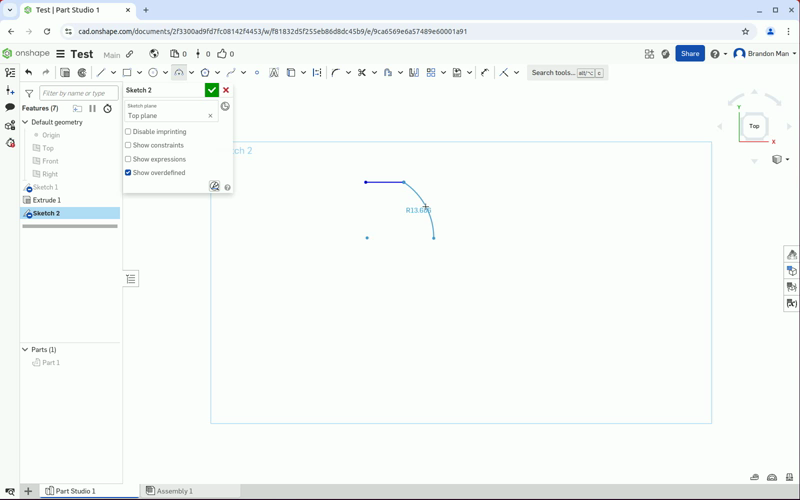
click(425, 206)
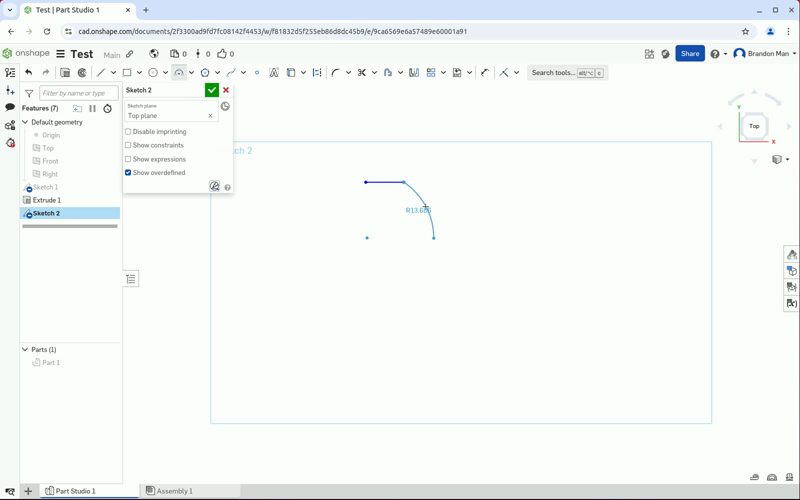
key_up(shift)
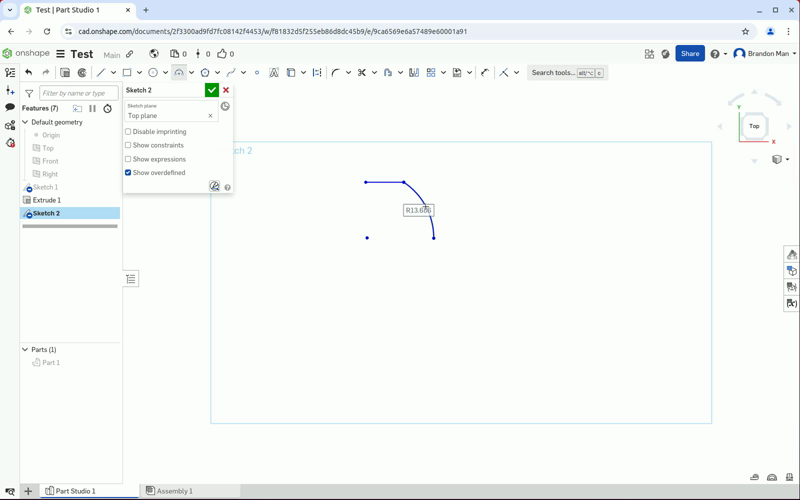
key(esc)
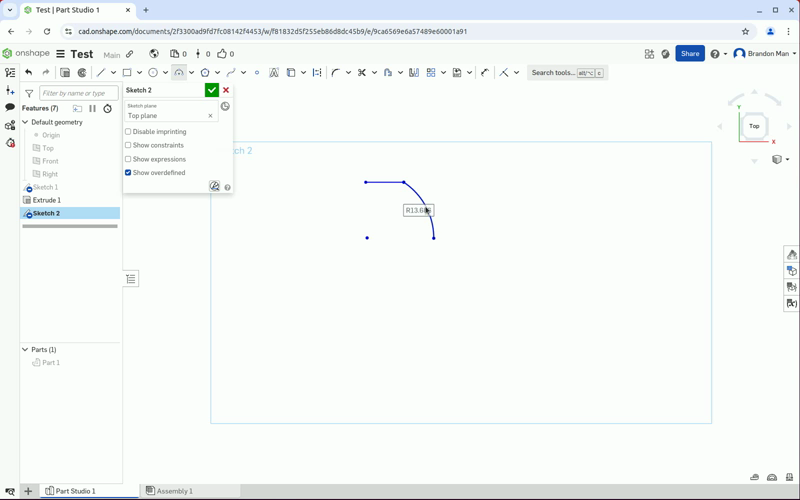
key(l)
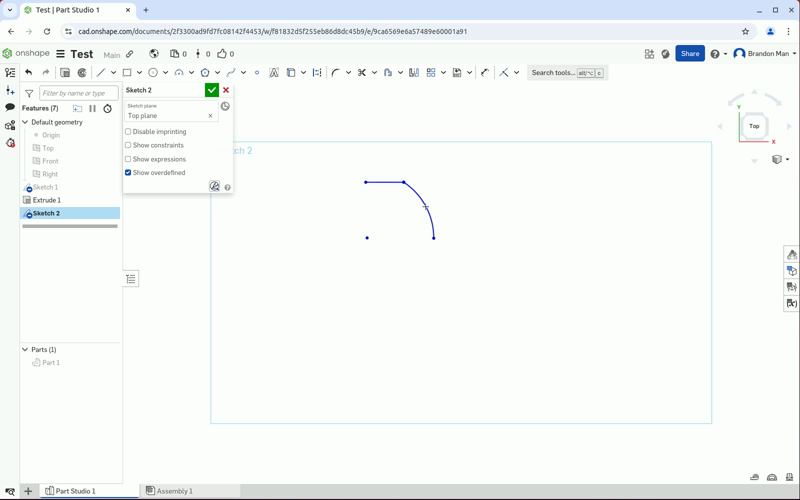
mouse_move(433, 238)
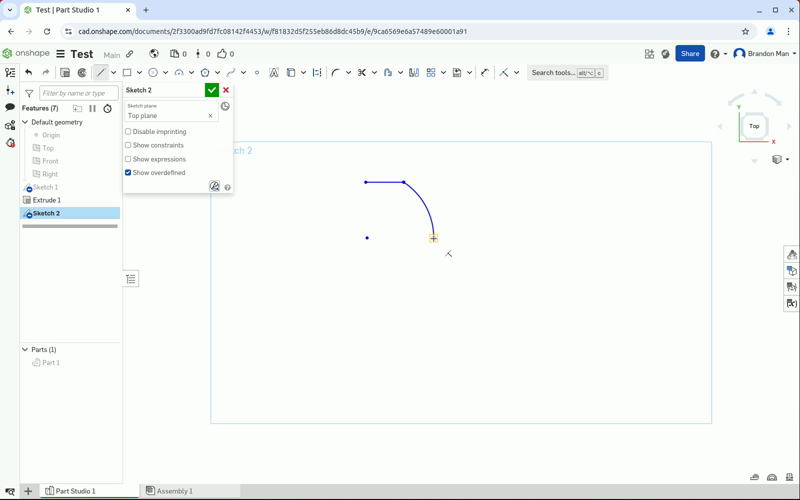
click(433, 238)
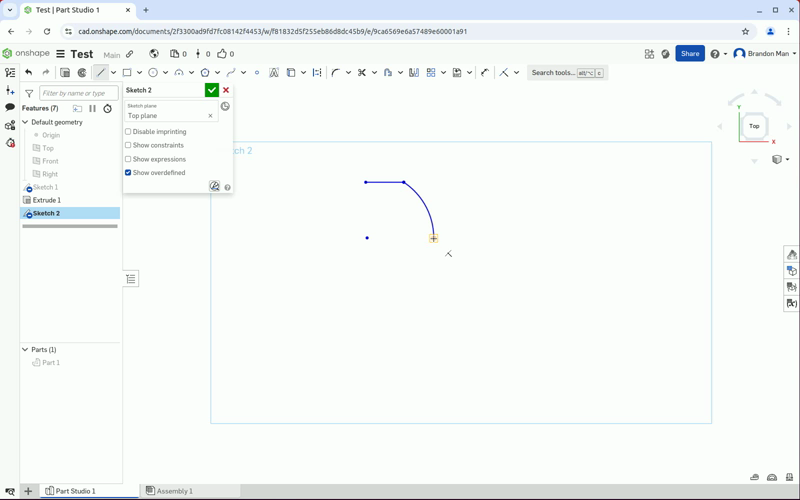
key_down(shift)
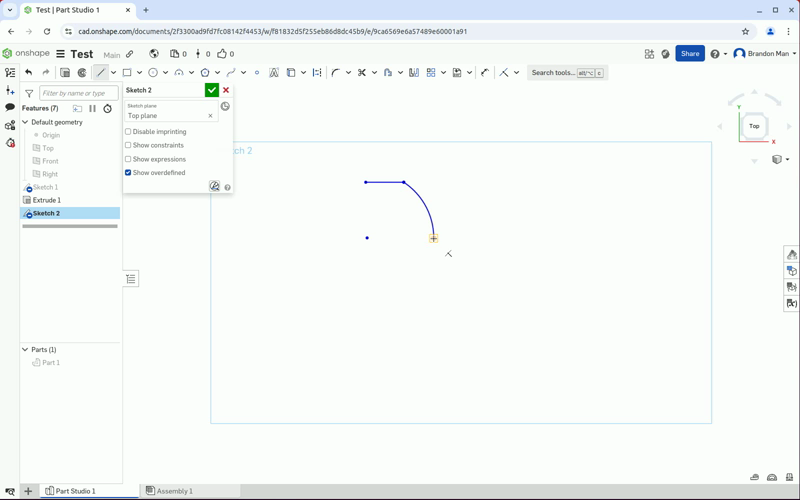
mouse_move(463, 238)
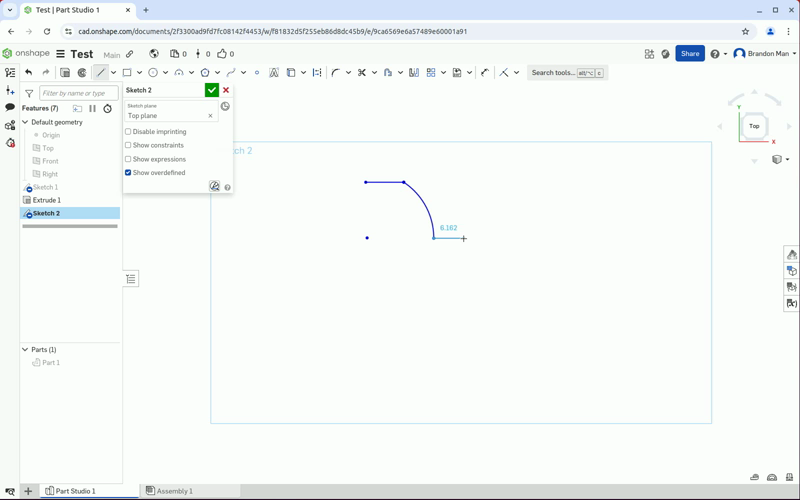
mouse_move(433, 282)
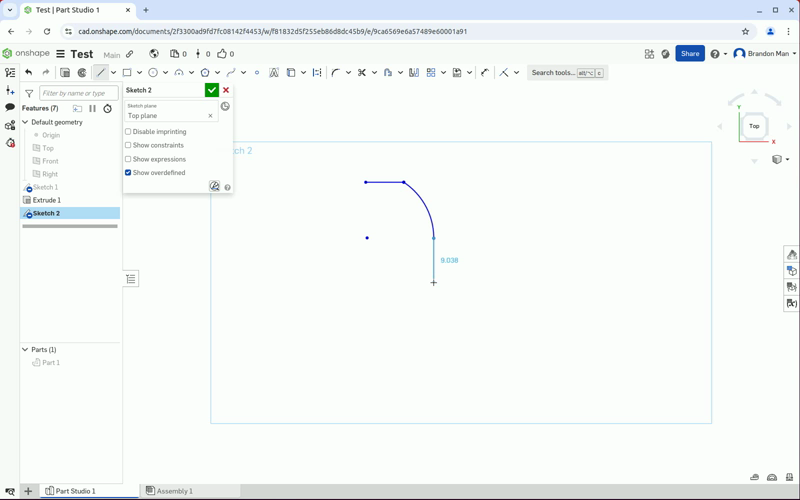
click(433, 282)
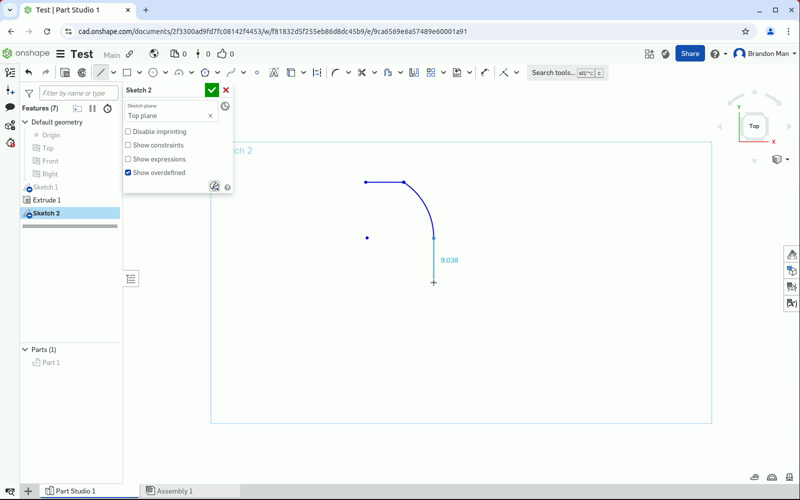
key_up(shift)
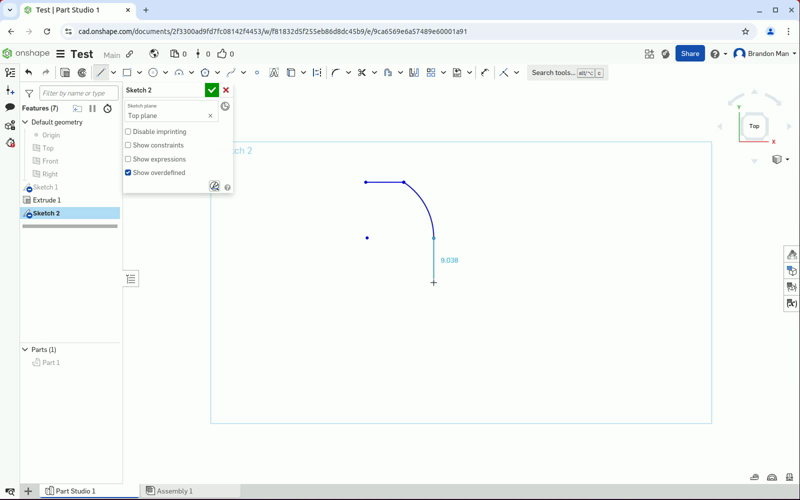
key_down(shift)
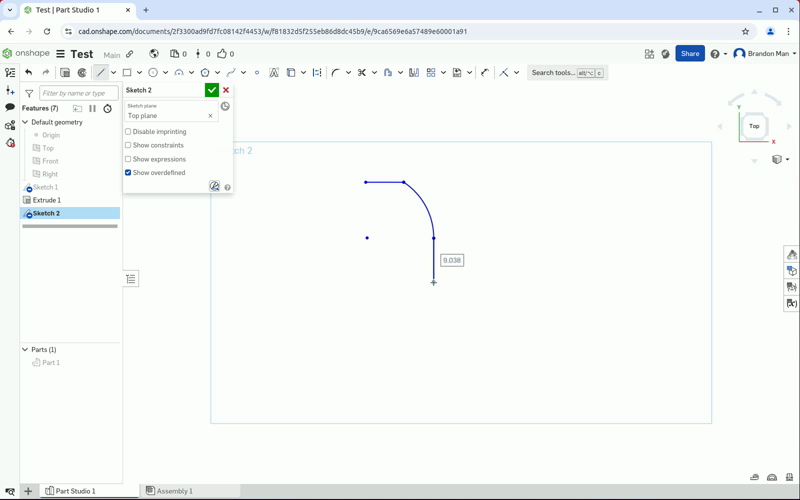
mouse_move(463, 282)
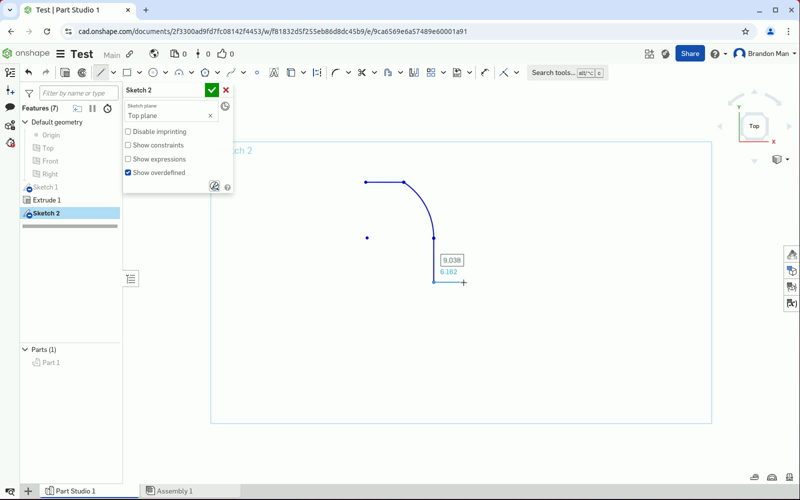
mouse_move(461, 282)
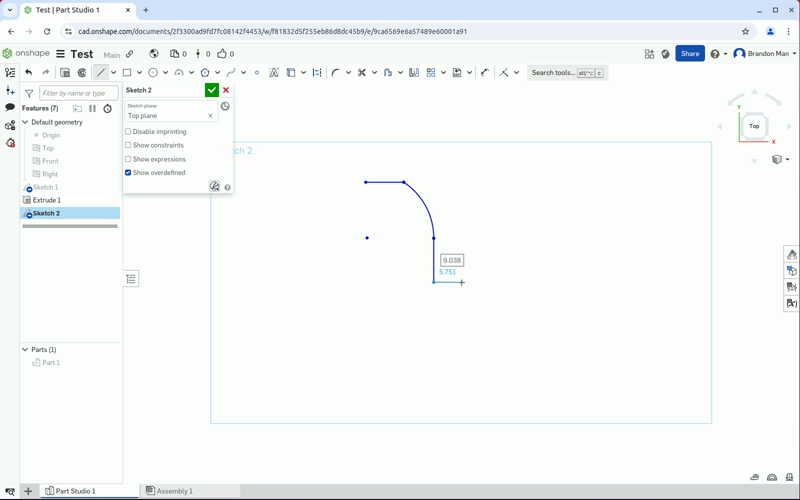
click(461, 282)
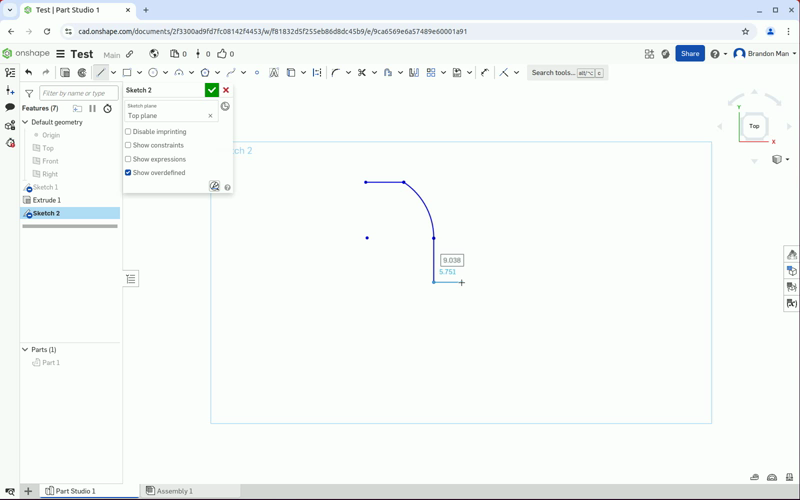
key_up(shift)
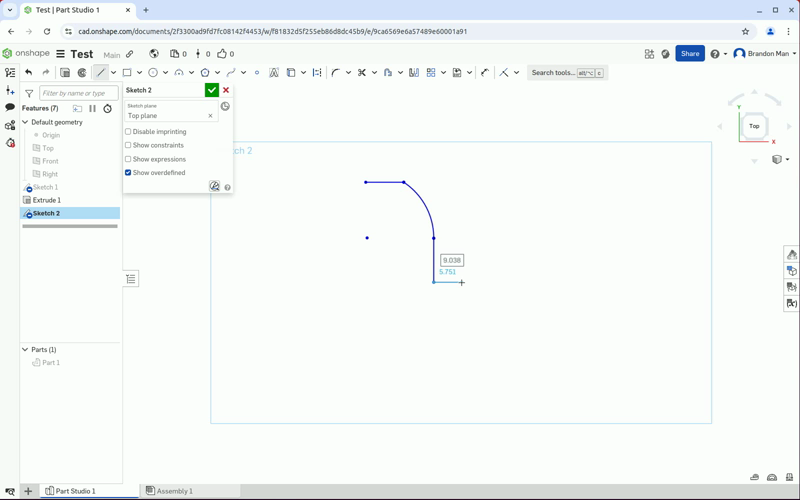
key_down(shift)
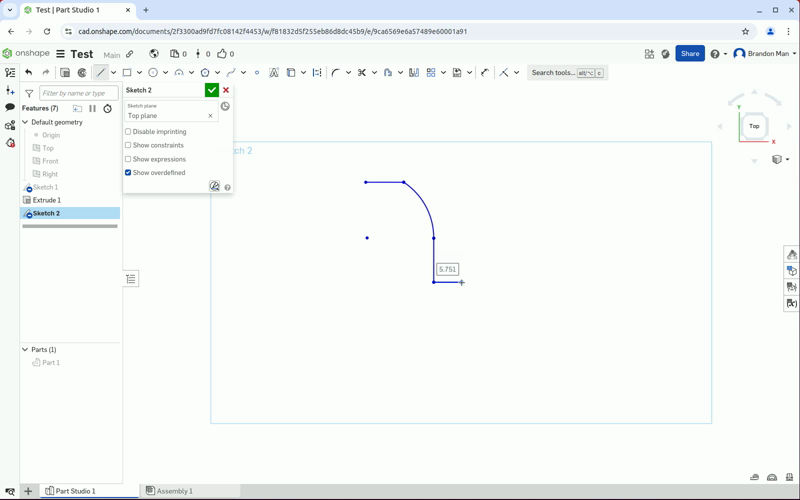
mouse_move(492, 282)
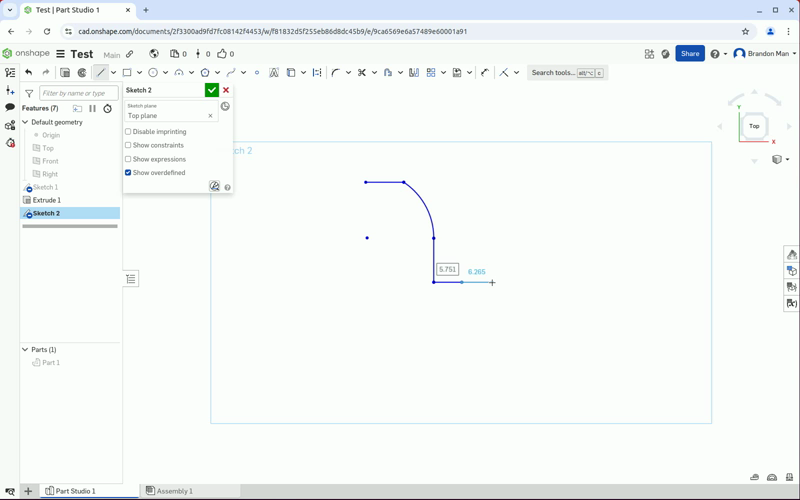
mouse_move(488, 282)
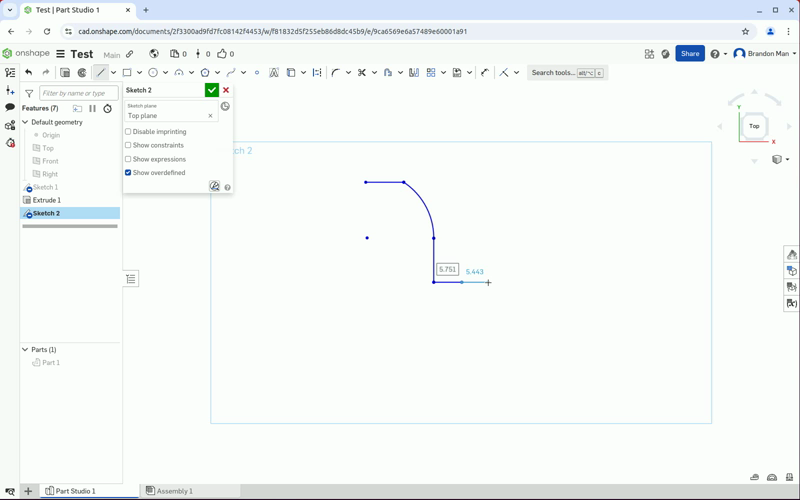
click(488, 282)
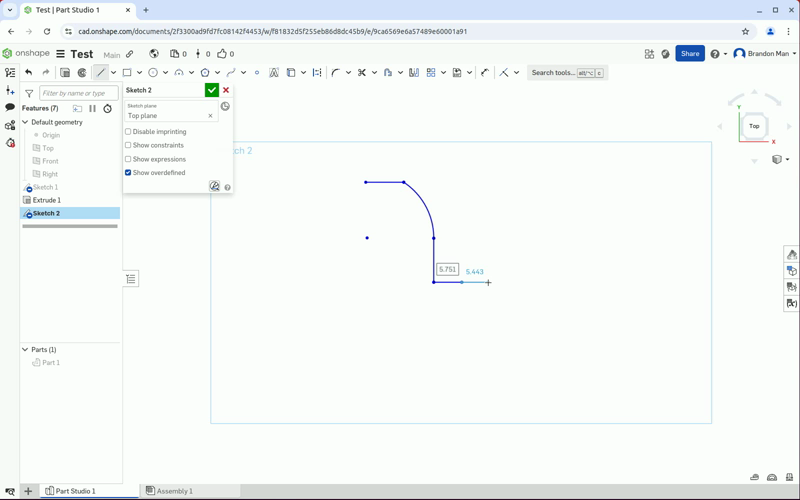
key_up(shift)
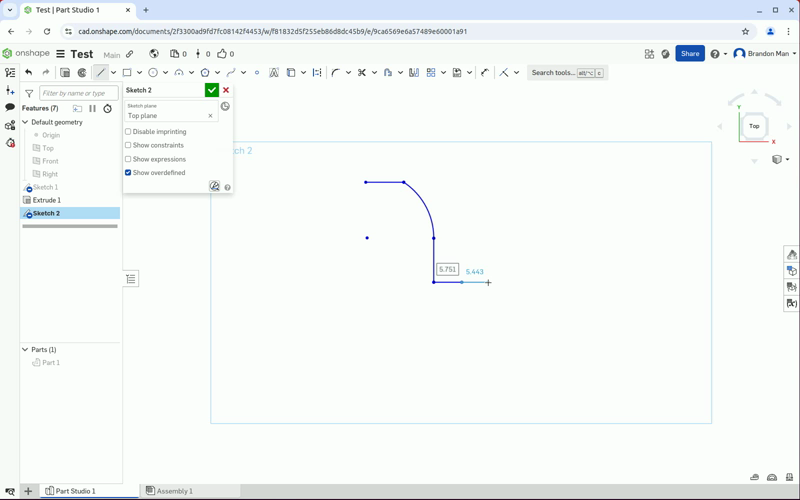
key_down(shift)
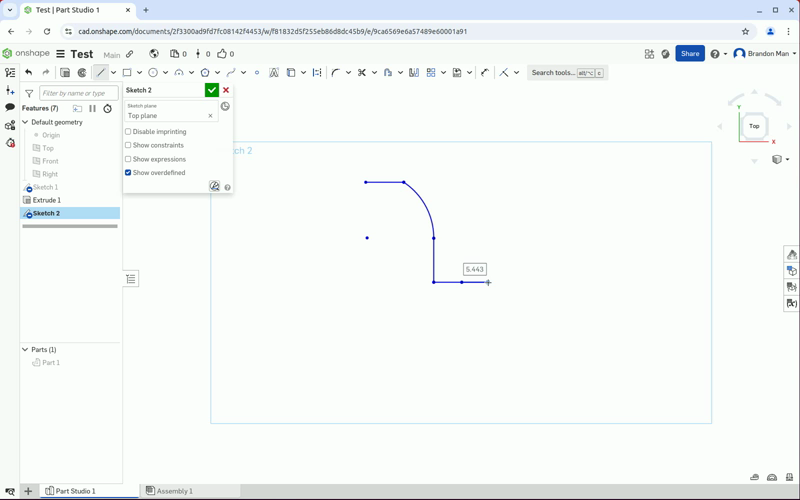
mouse_move(518, 282)
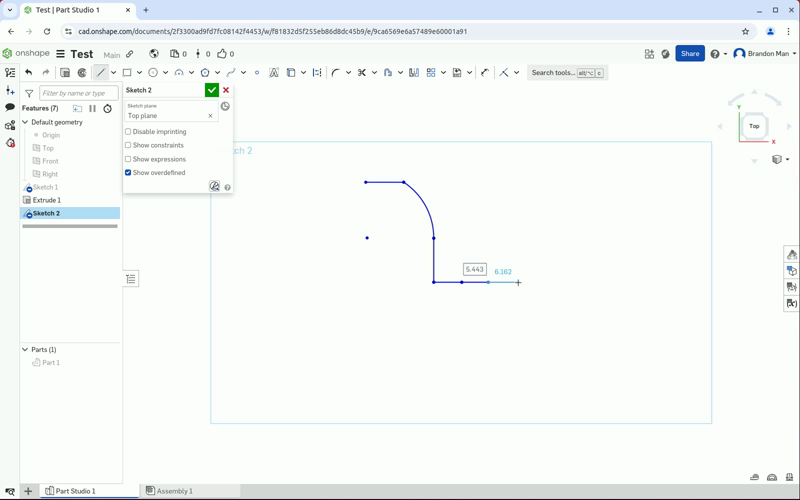
mouse_move(488, 238)
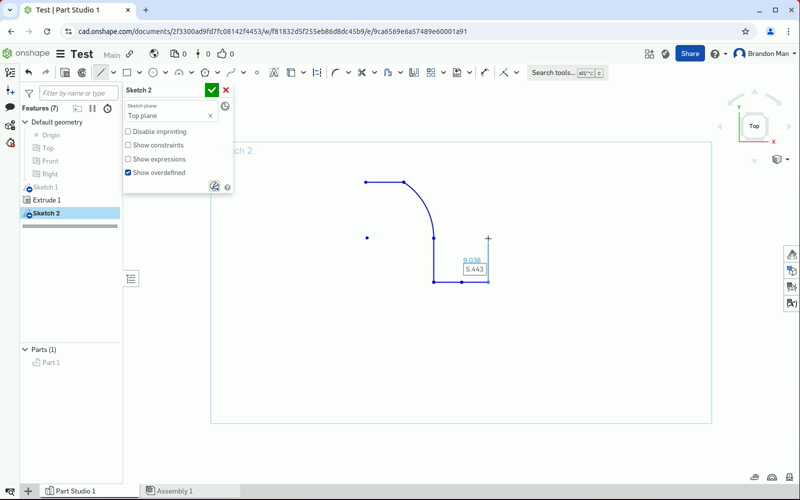
click(488, 238)
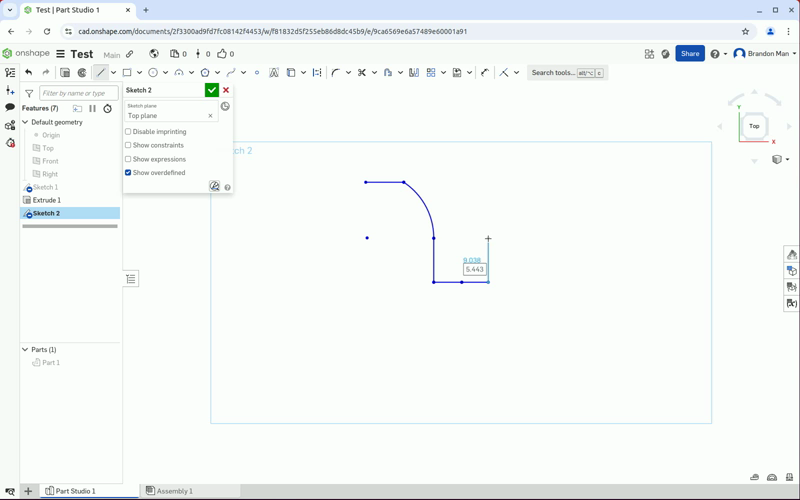
key_up(shift)
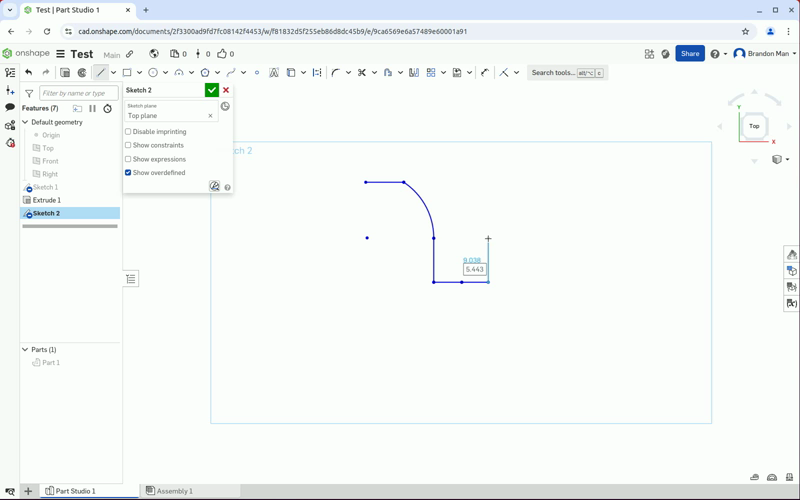
key(esc)
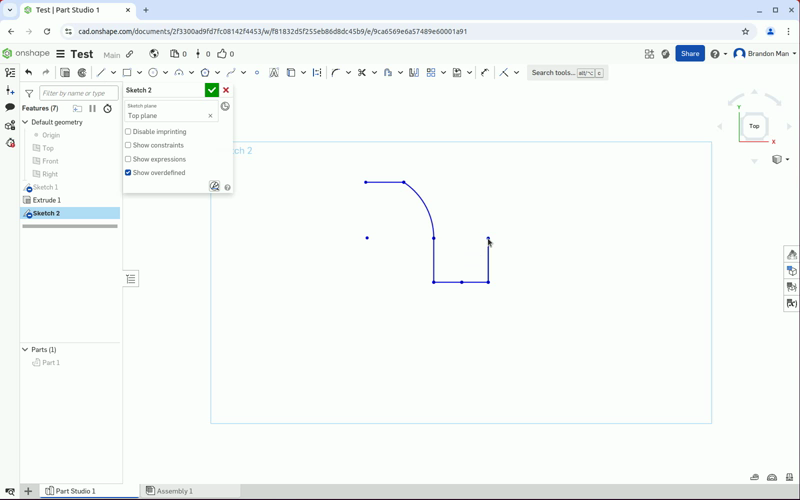
key(a)
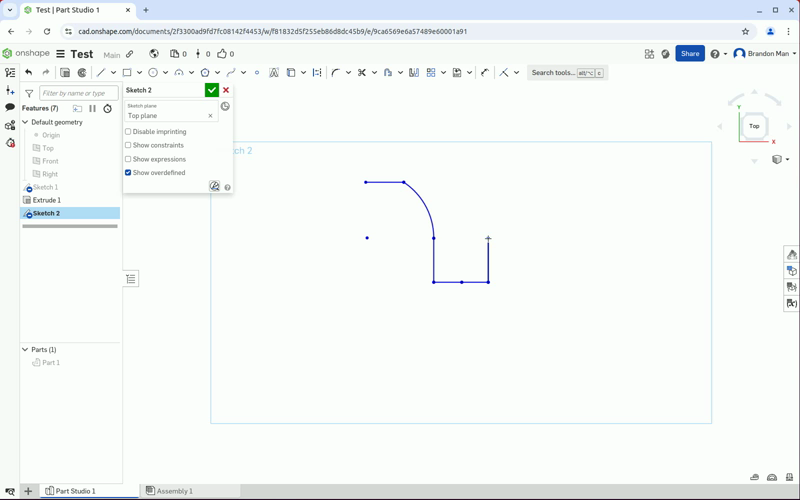
mouse_move(488, 238)
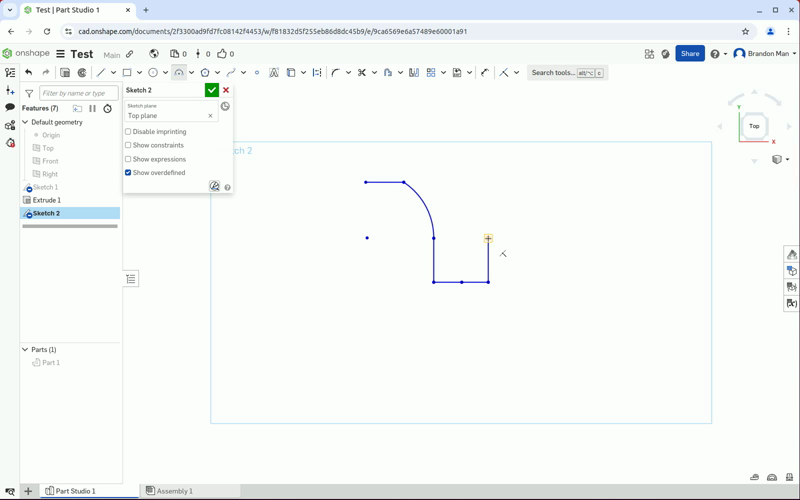
click(488, 238)
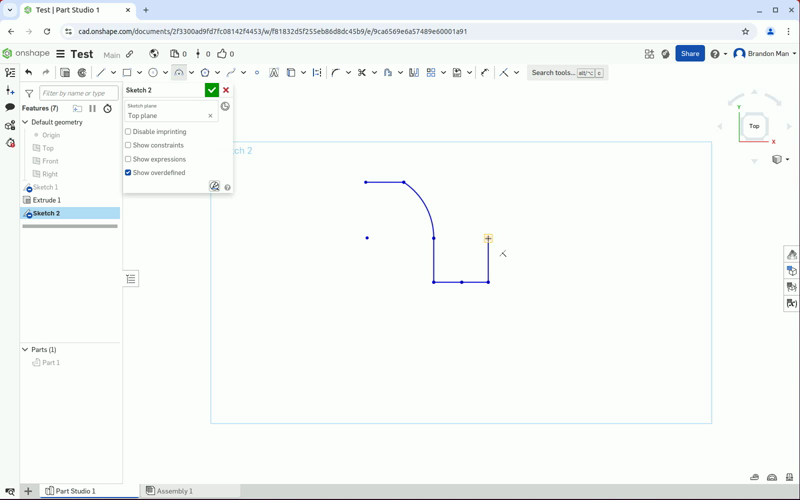
key_down(shift)
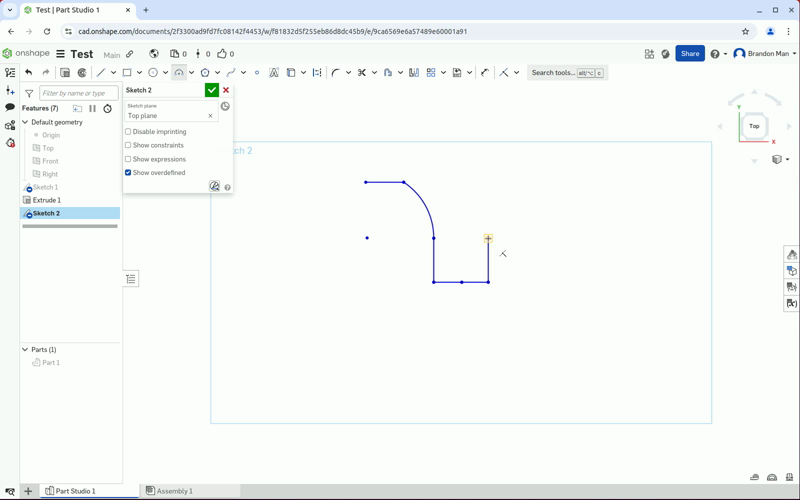
mouse_move(518, 182)
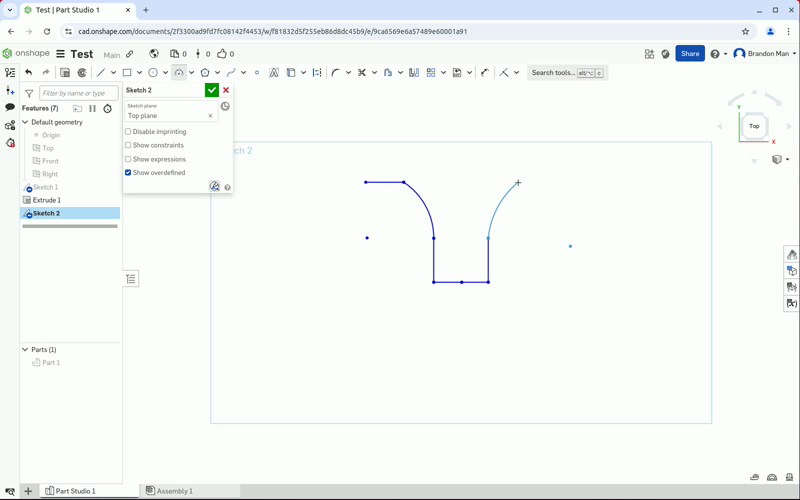
click(518, 182)
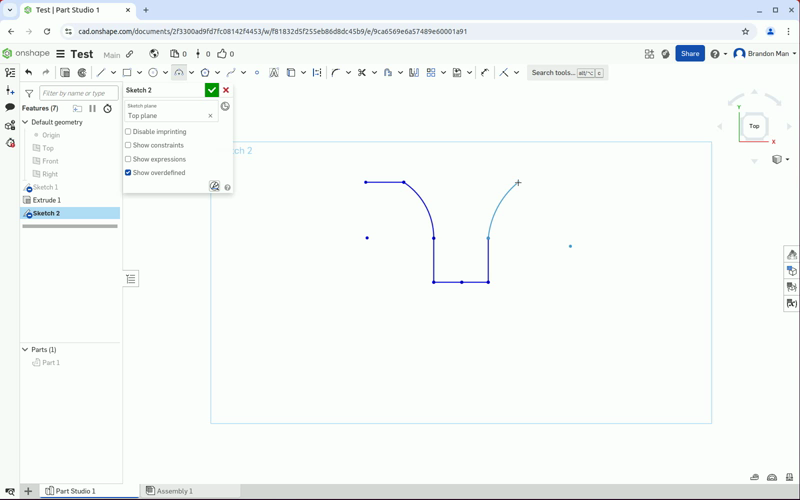
mouse_move(496, 206)
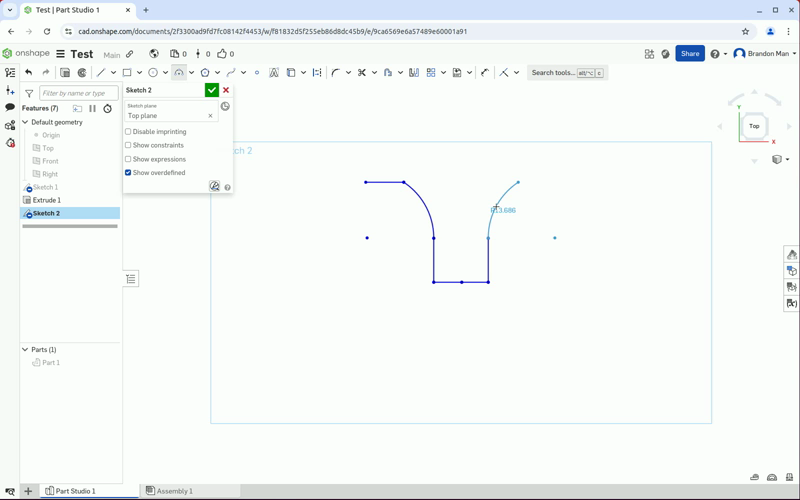
click(496, 206)
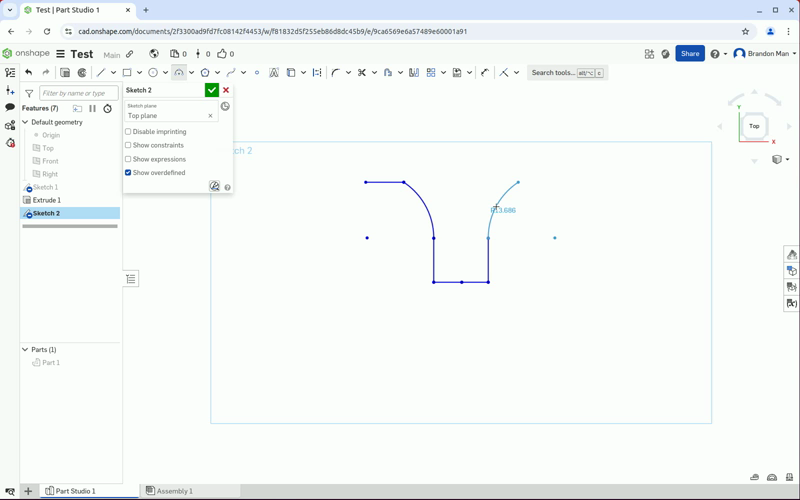
key_up(shift)
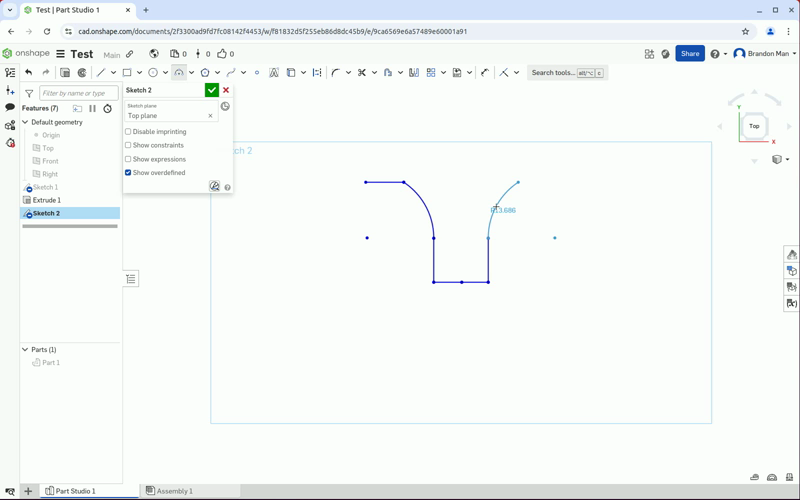
key(esc)
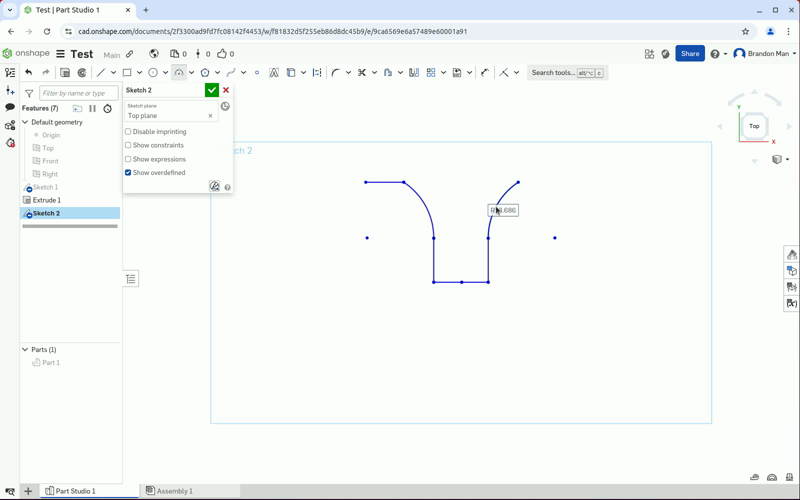
key(l)
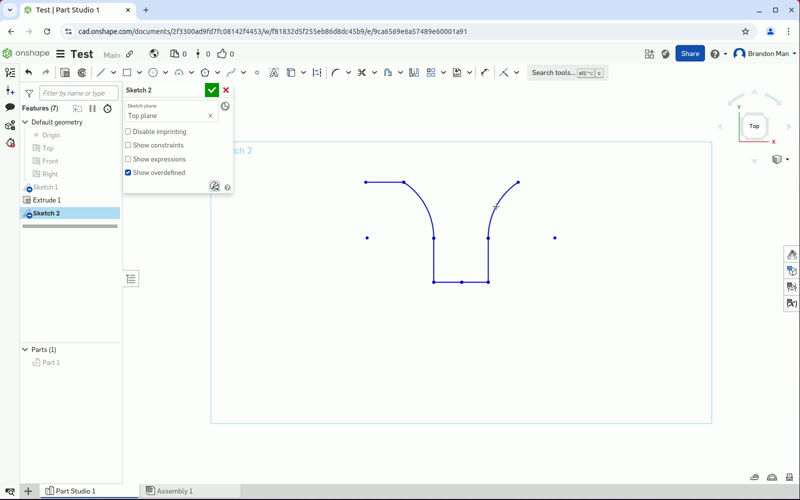
mouse_move(518, 182)
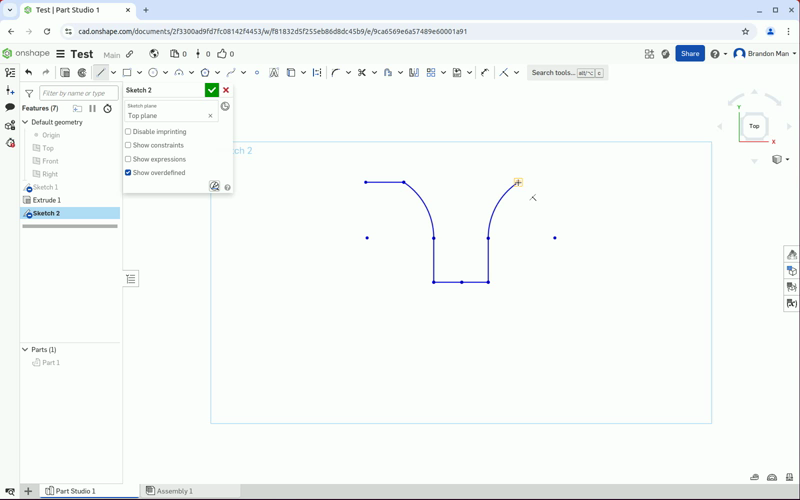
click(518, 182)
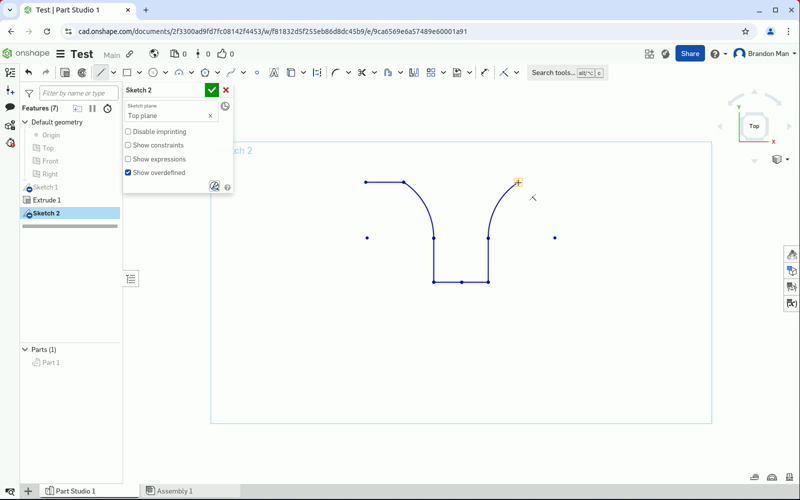
key_down(shift)
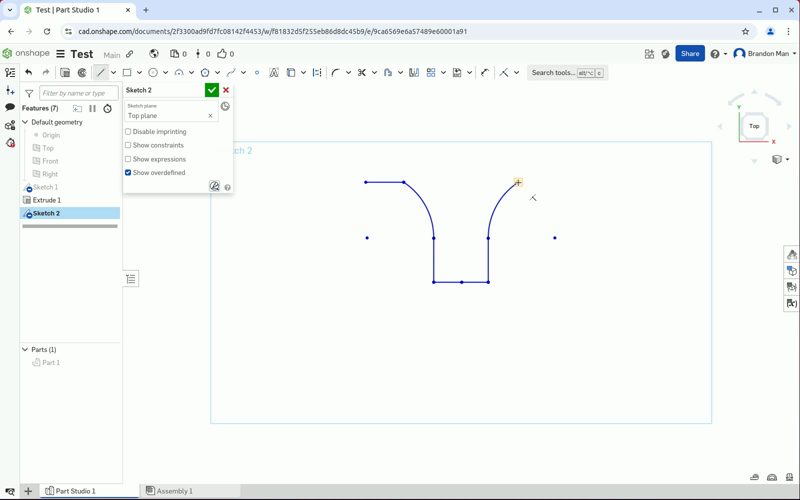
mouse_move(548, 182)
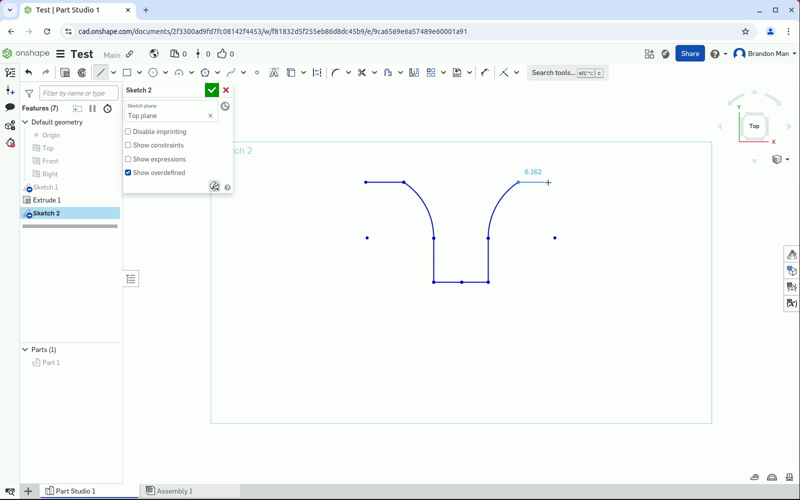
mouse_move(555, 182)
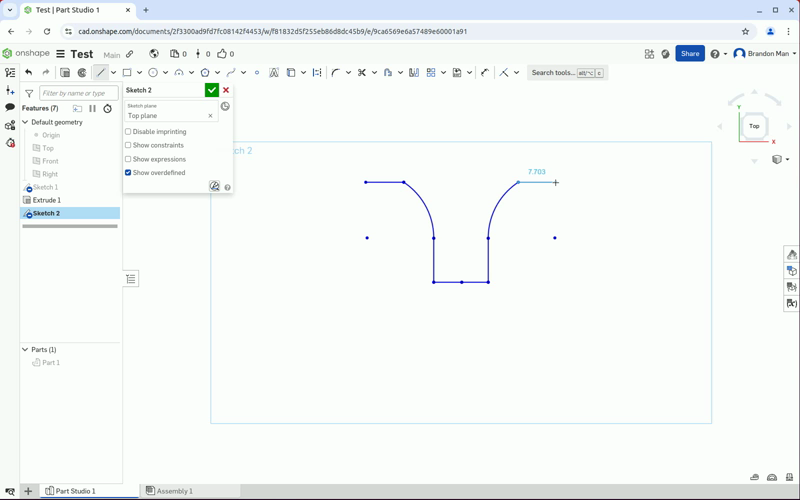
click(555, 182)
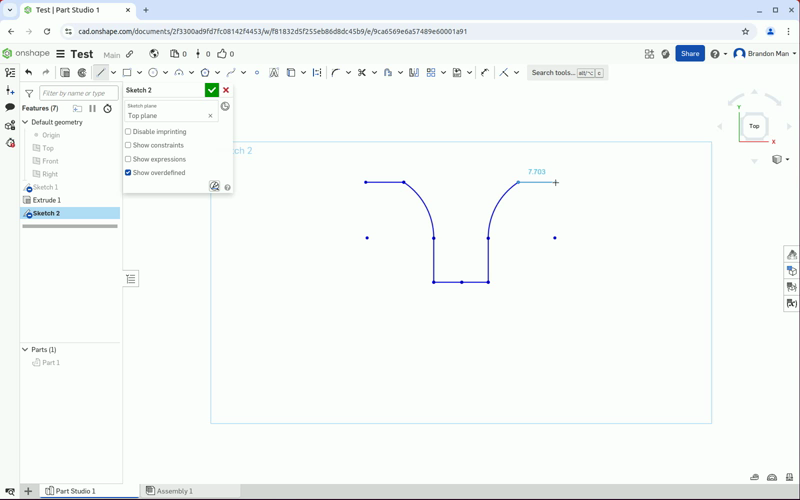
key_up(shift)
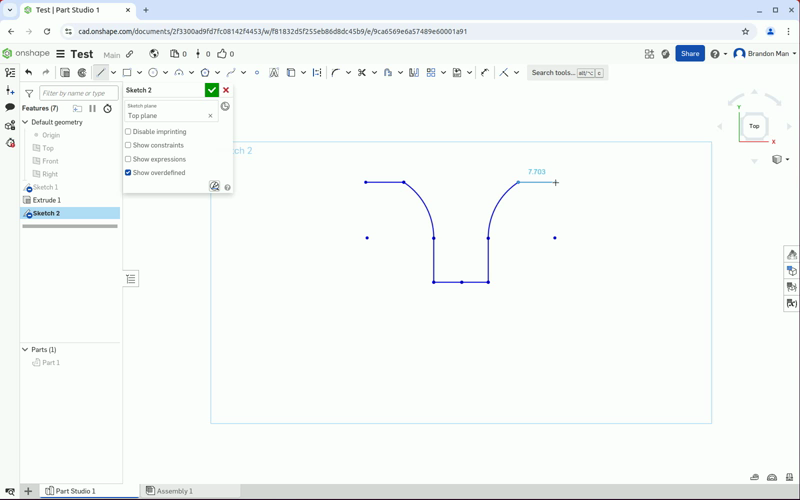
key_down(shift)
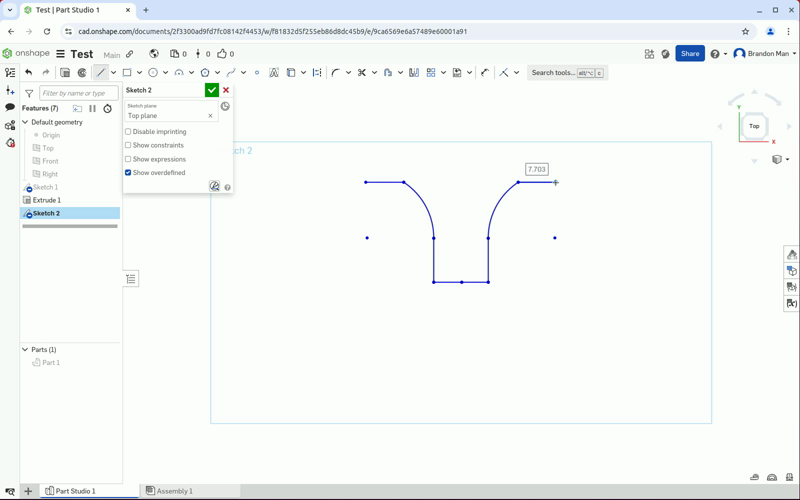
mouse_move(585, 182)
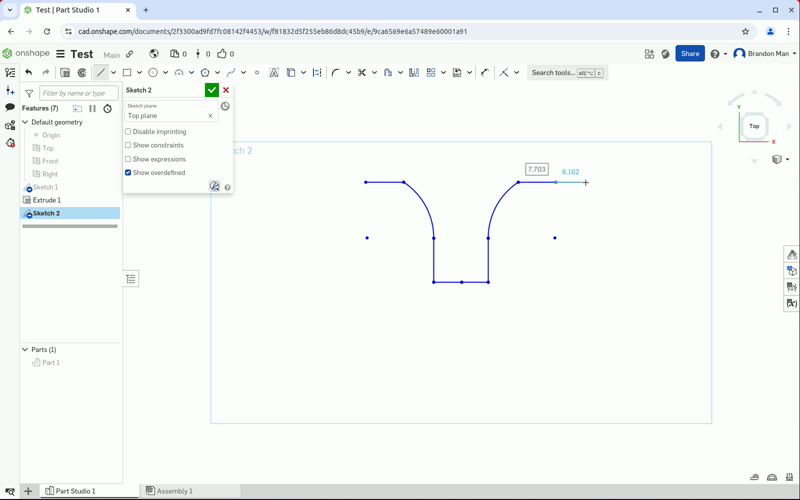
mouse_move(555, 170)
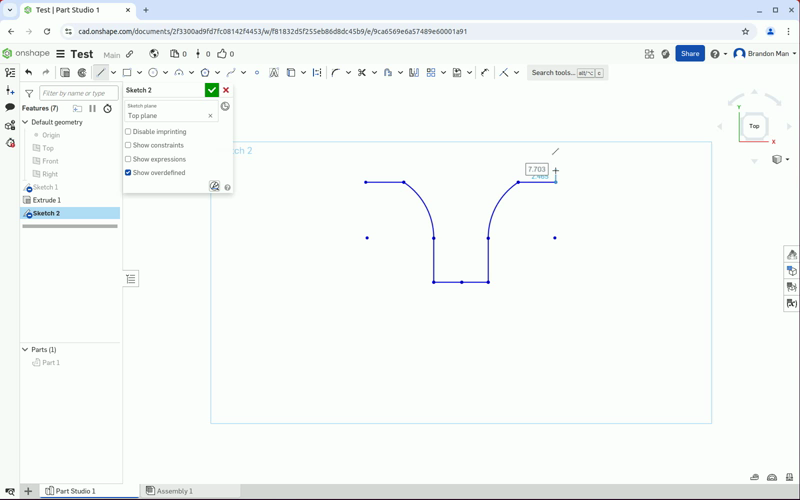
click(555, 170)
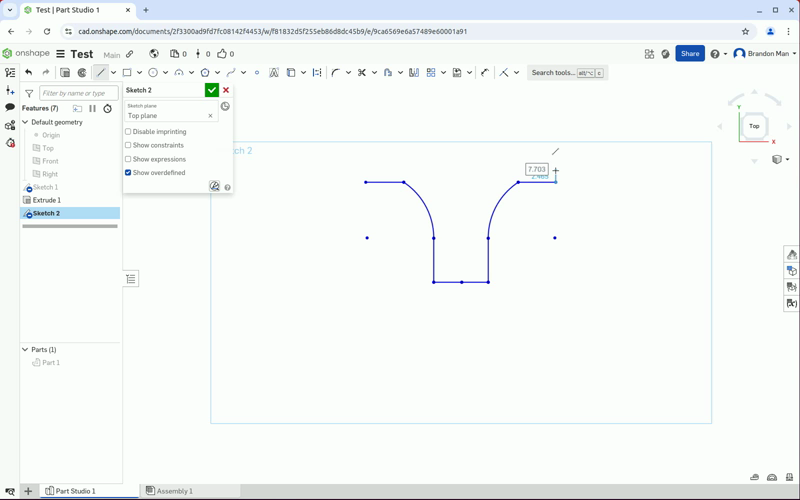
key_up(shift)
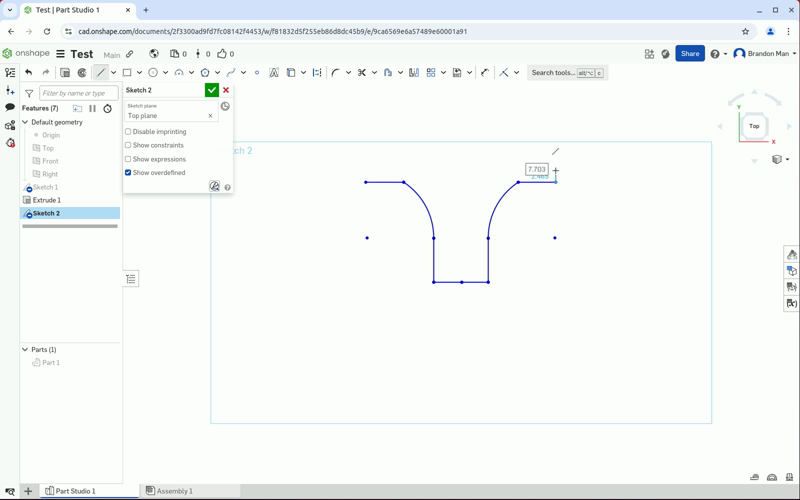
key_down(shift)
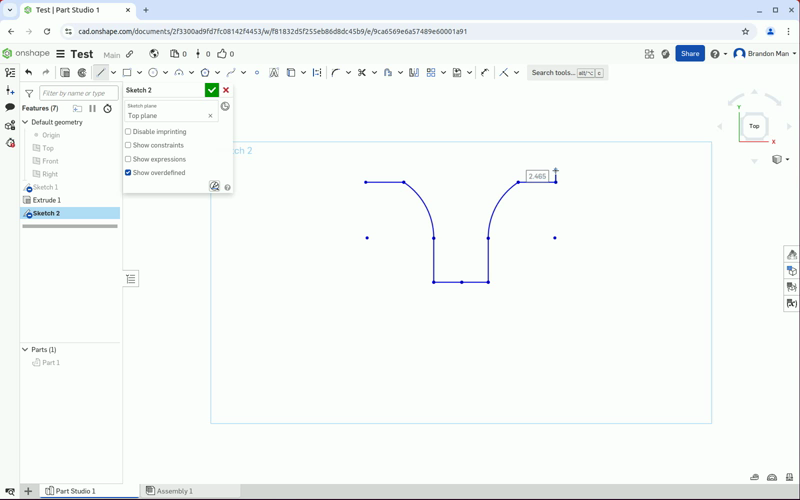
mouse_move(461, 170)
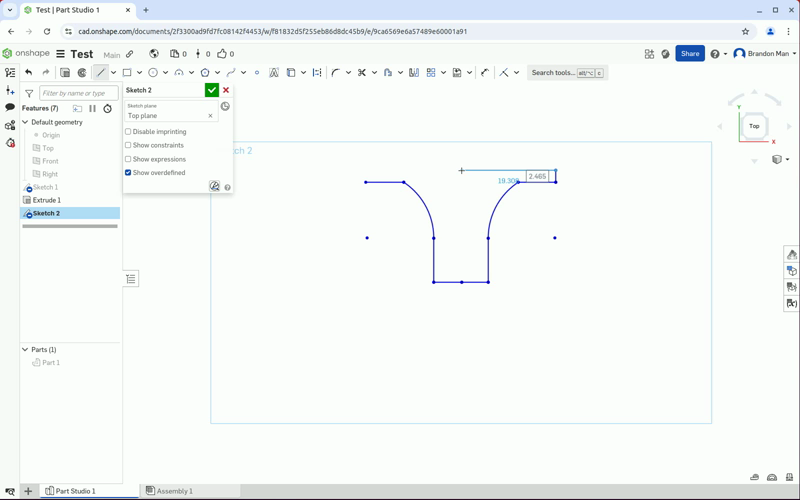
click(461, 170)
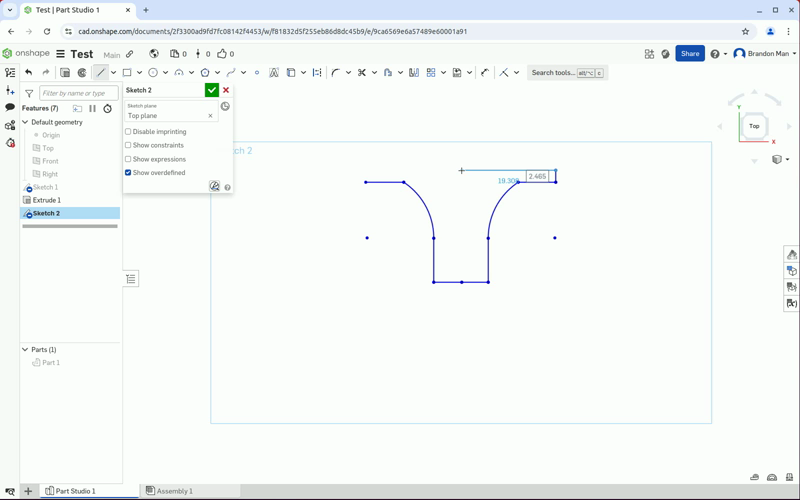
key_up(shift)
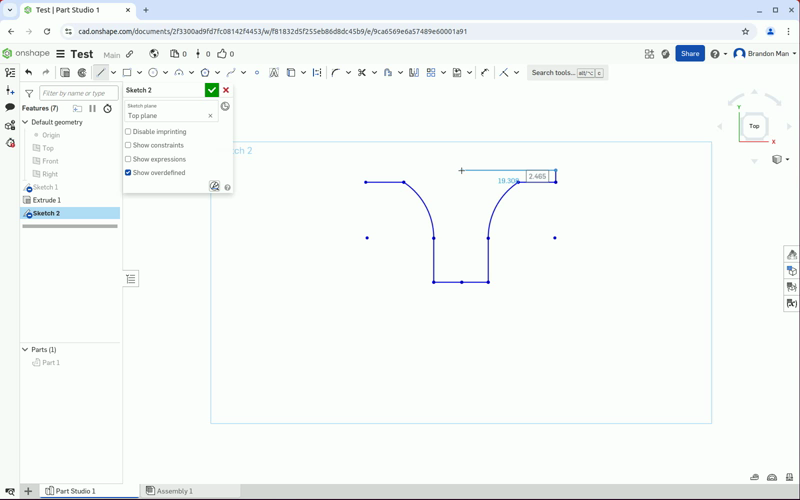
key_down(shift)
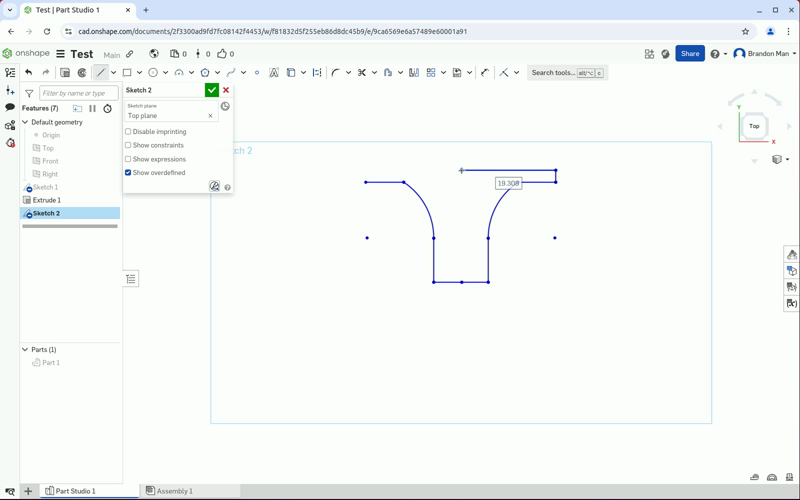
mouse_move(365, 170)
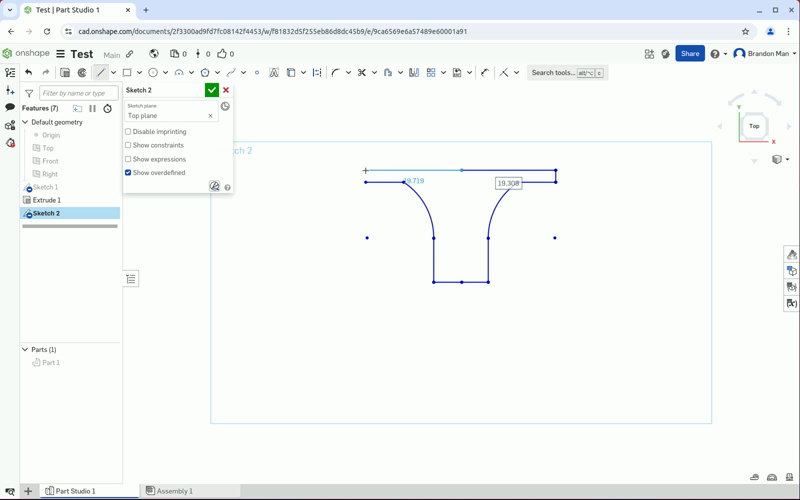
click(365, 170)
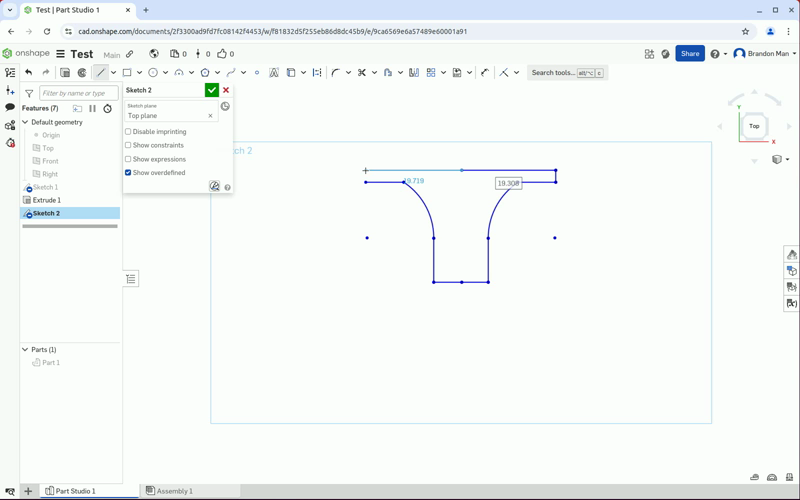
key_up(shift)
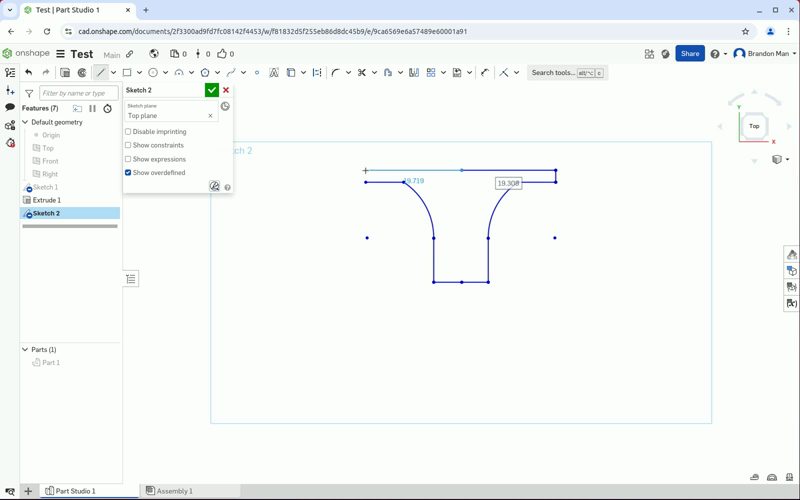
mouse_move(395, 170)
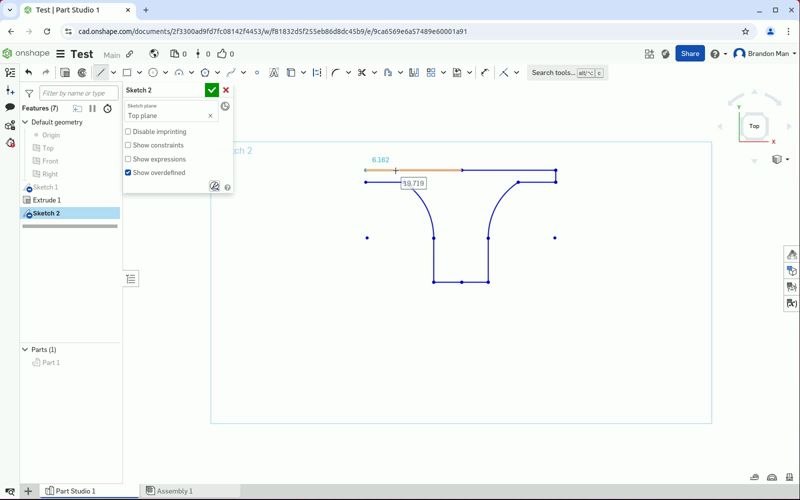
key_down(shift)
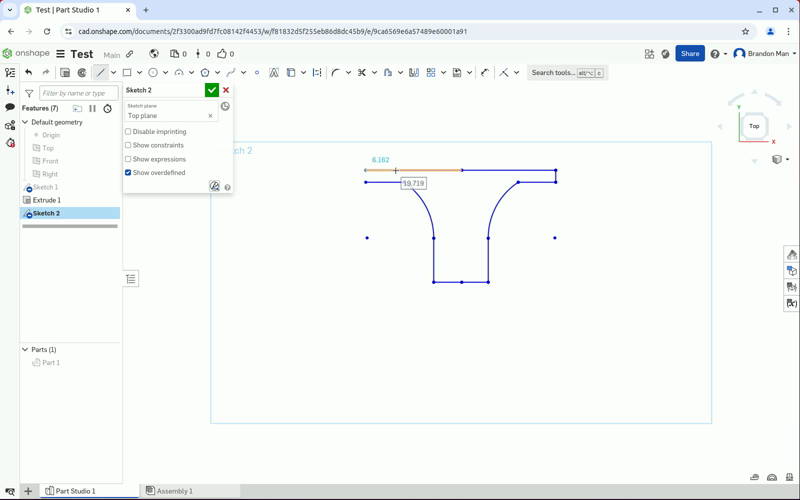
mouse_move(365, 182)
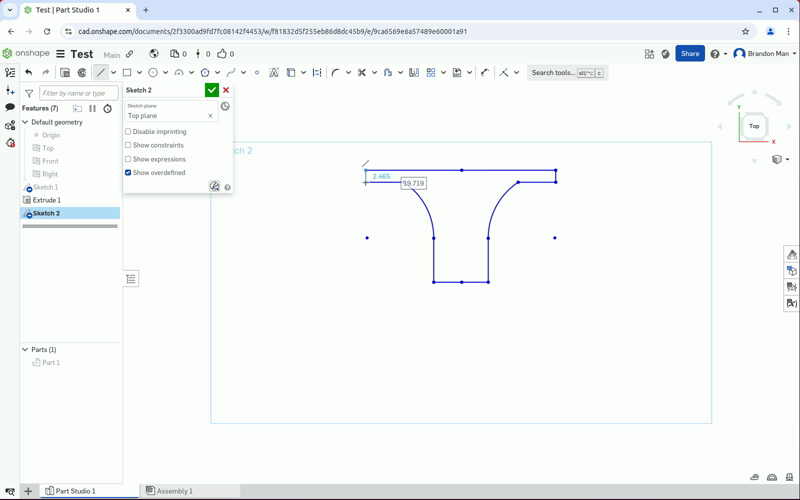
key_up(shift)
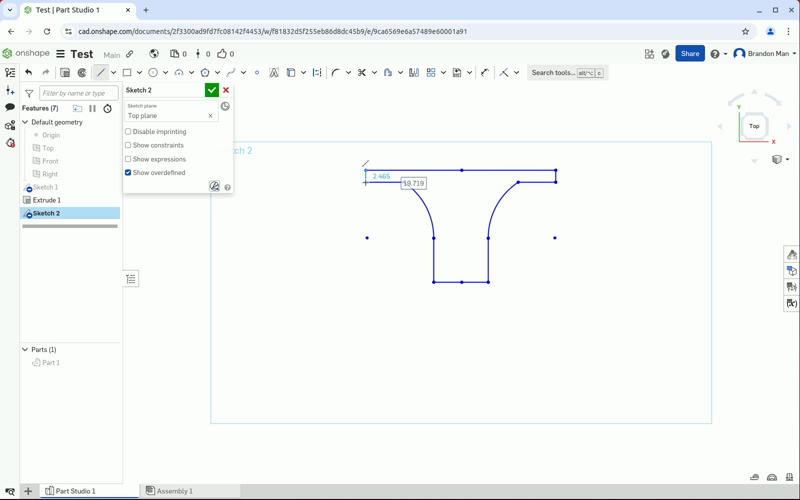
click(365, 182)
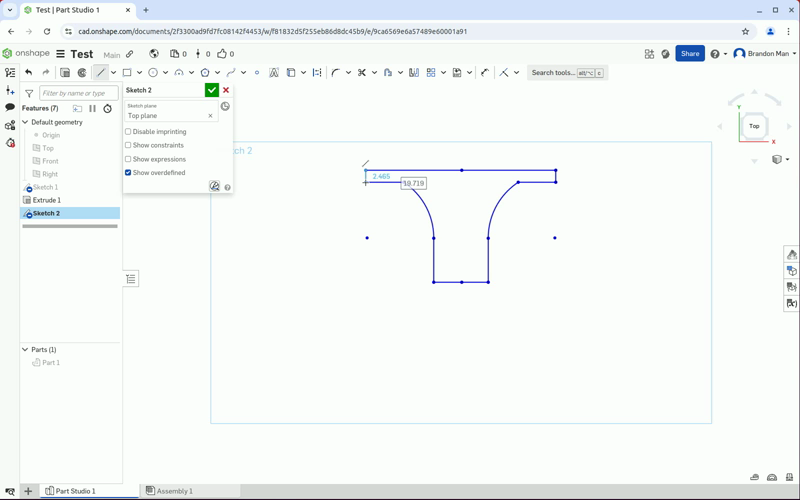
key(esc)
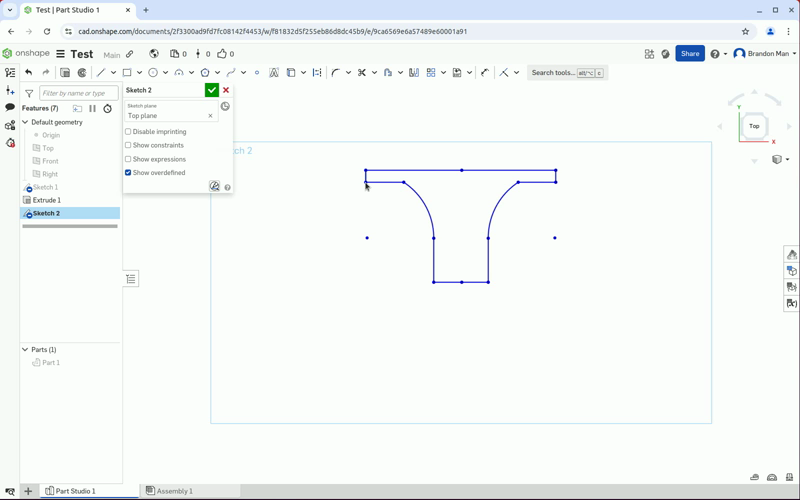
mouse_move(455, 257)
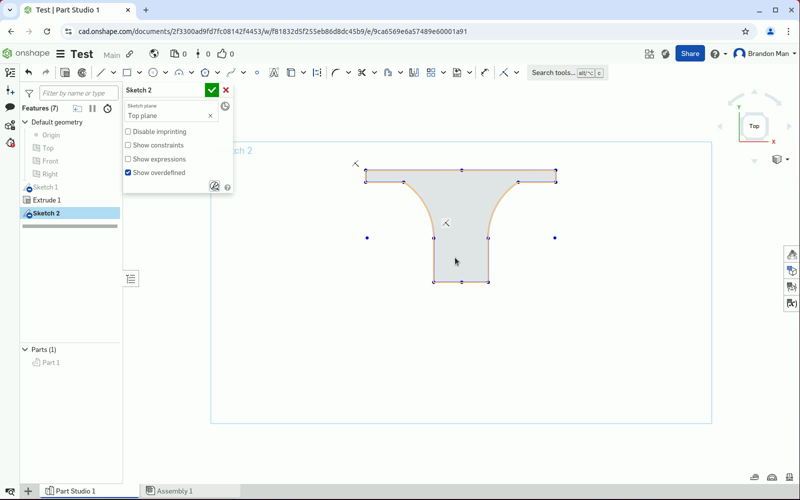
click(455, 257)
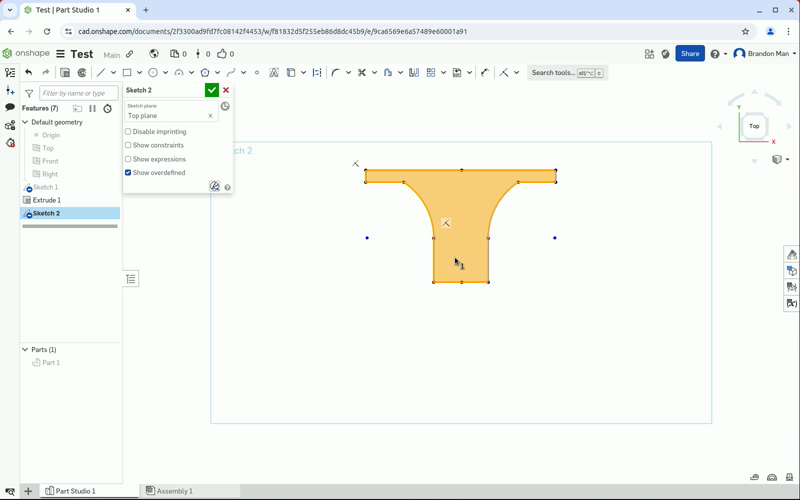
mouse_move(73, 352)
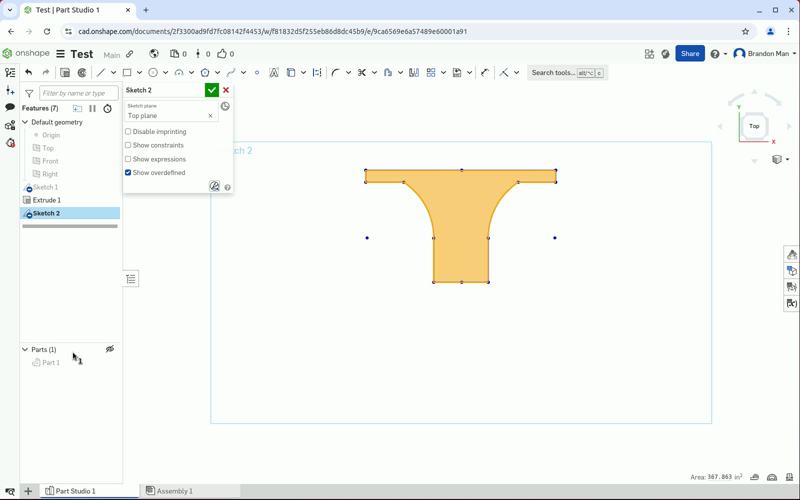
key(shift+y)
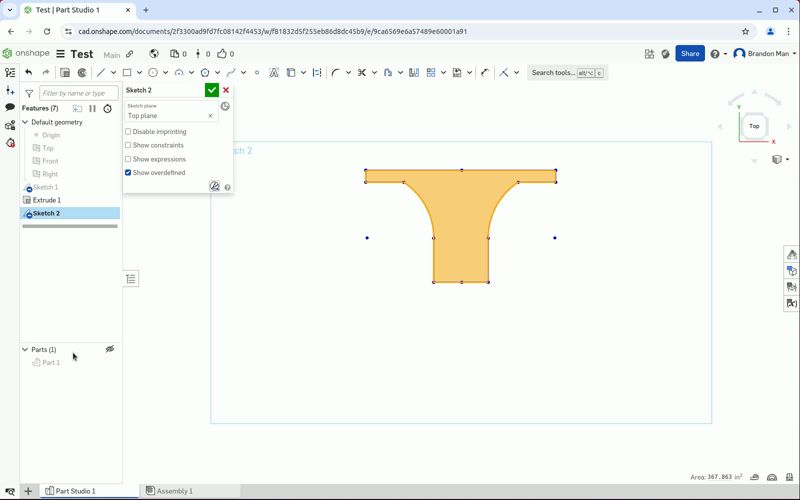
key(shift+e)
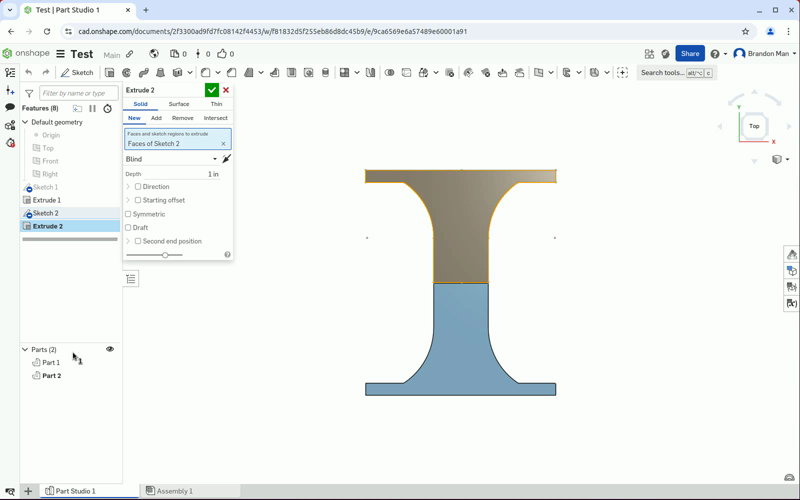
mouse_move(143, 106)
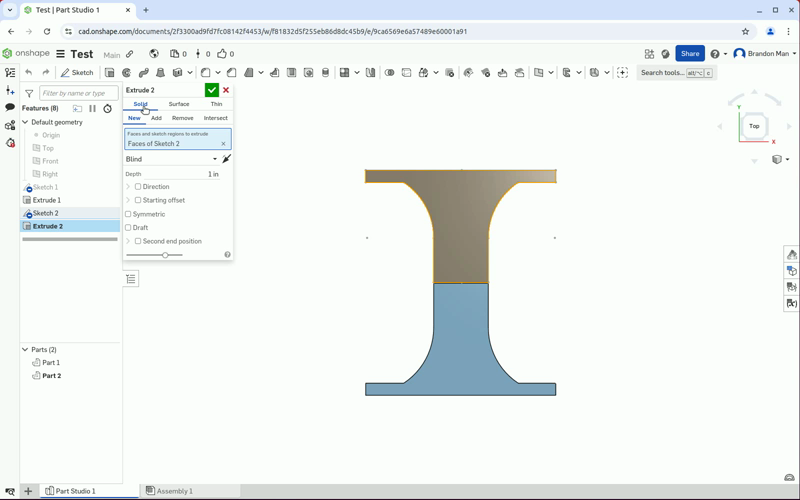
click(143, 106)
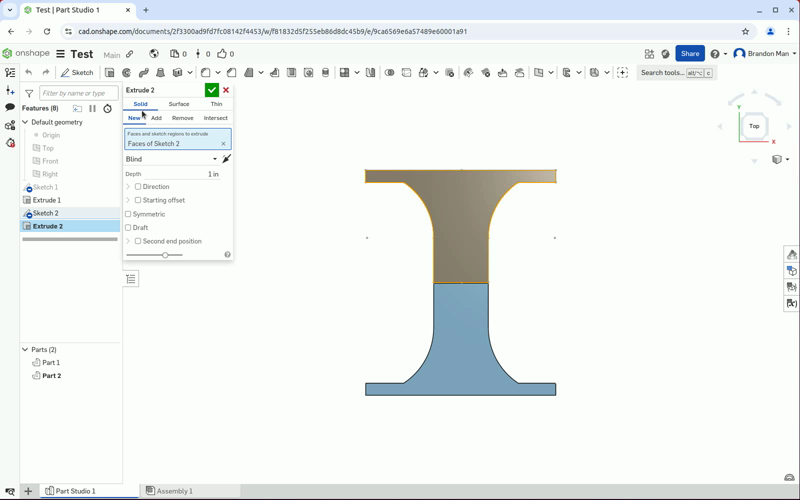
mouse_move(137, 120)
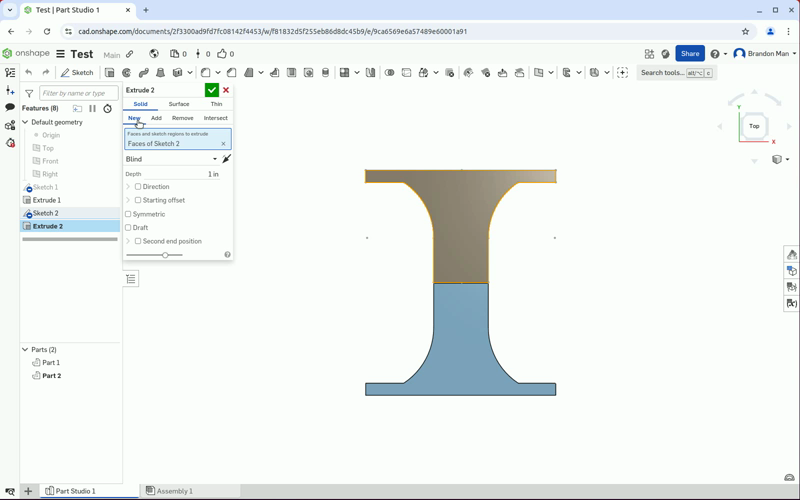
click(137, 120)
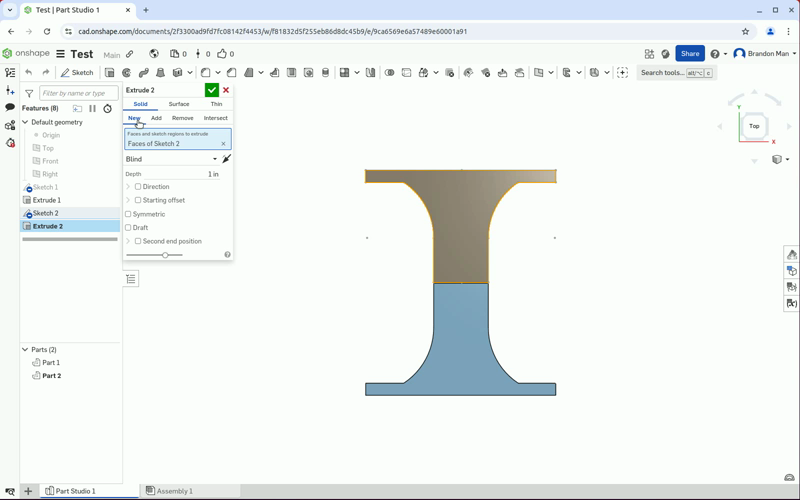
key(tab, 4)
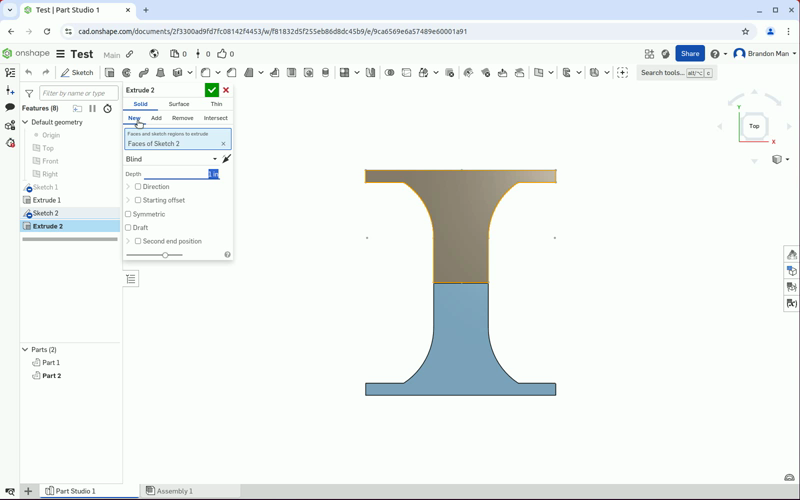
text(19.738)
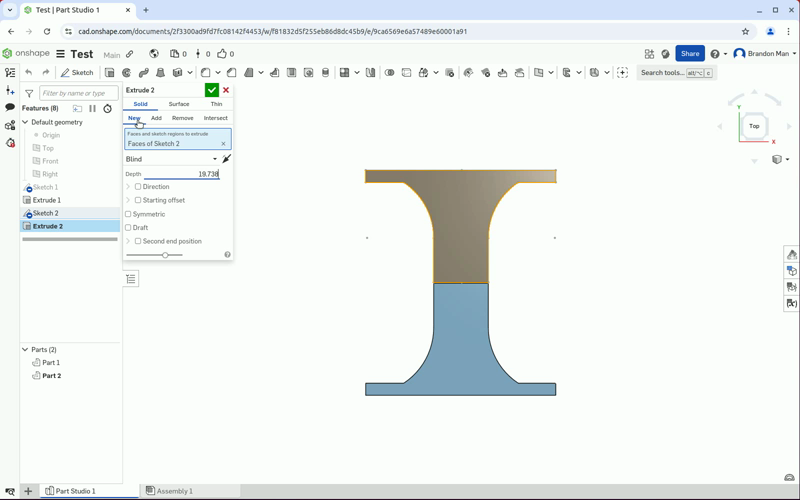
key(enter)
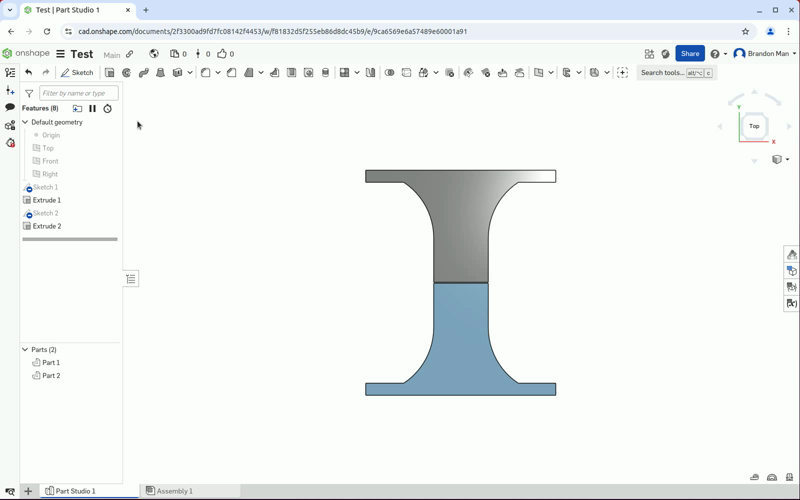
key(shift+h)
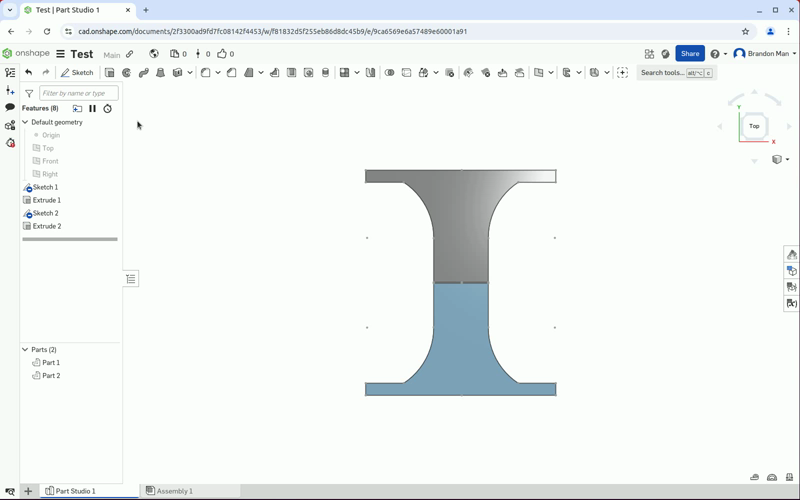
key(shift+h)
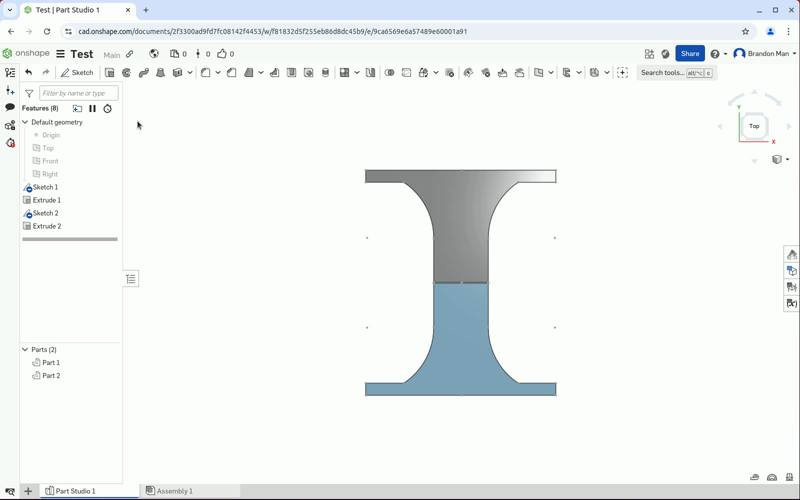
key(shift+7)
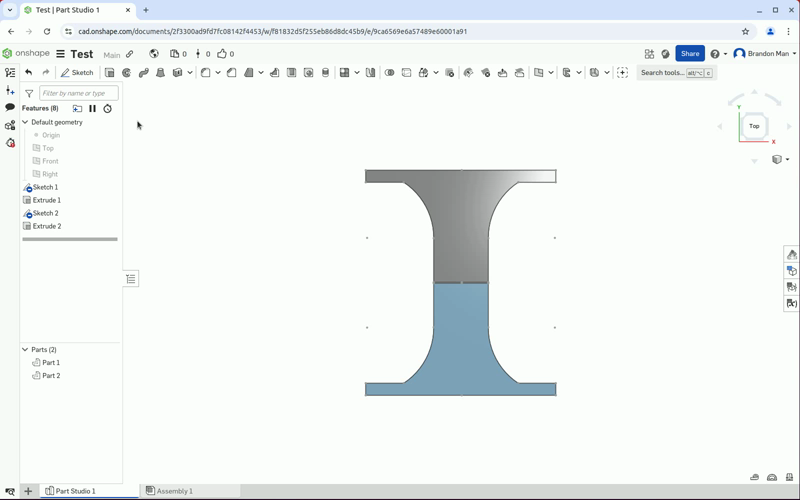
key(up, 3)
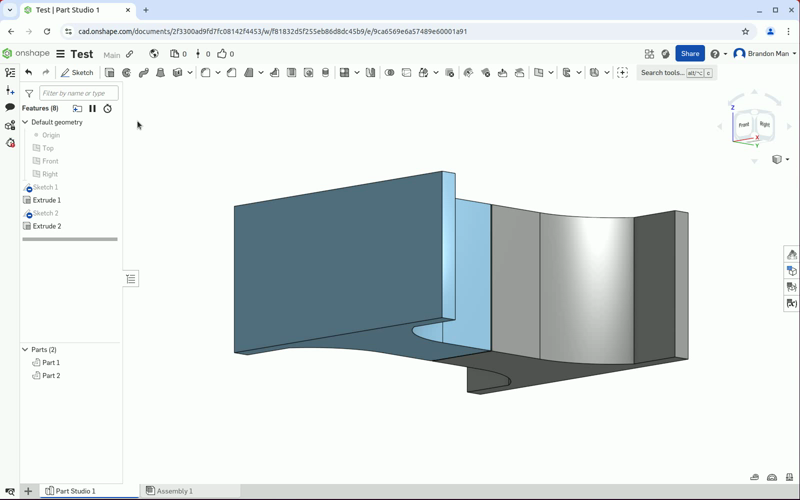
key(left, 3)
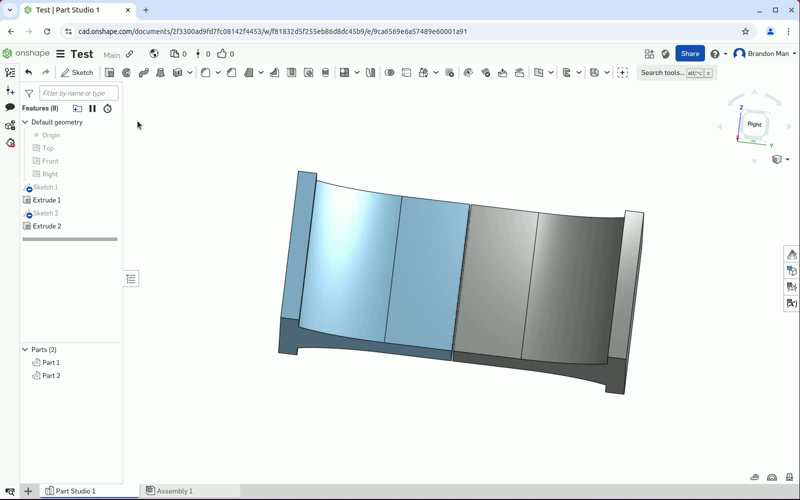
key(right, 3)
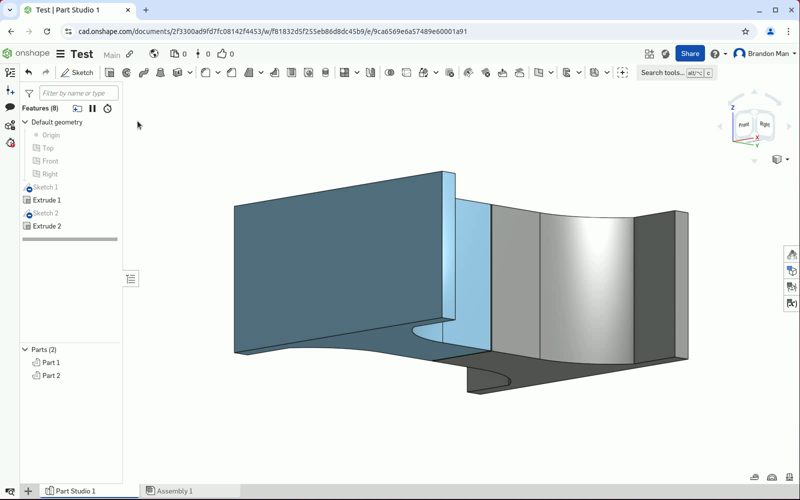
key(down, 3)
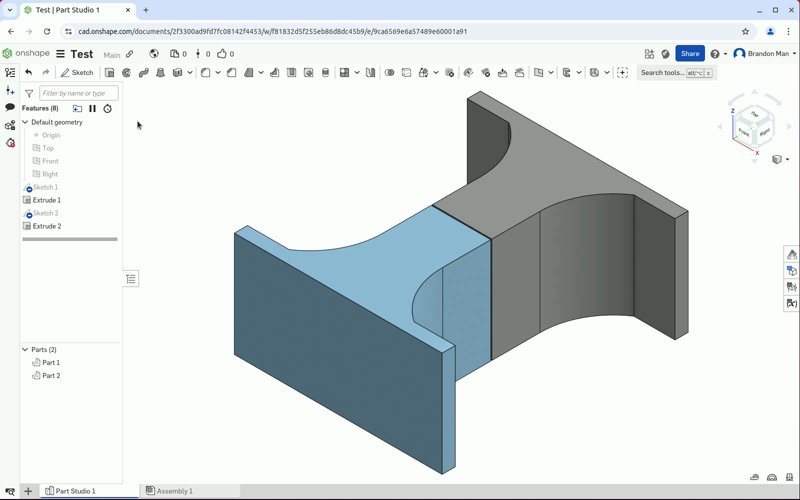
mouse_move(73, 189)
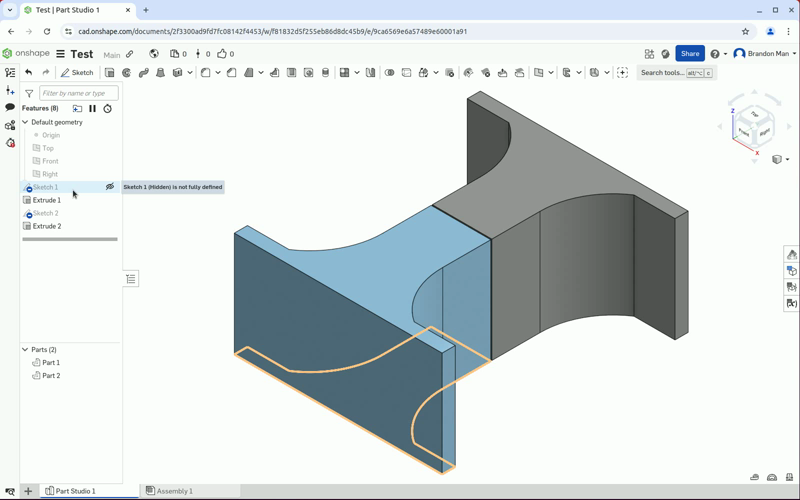
click(73, 189)